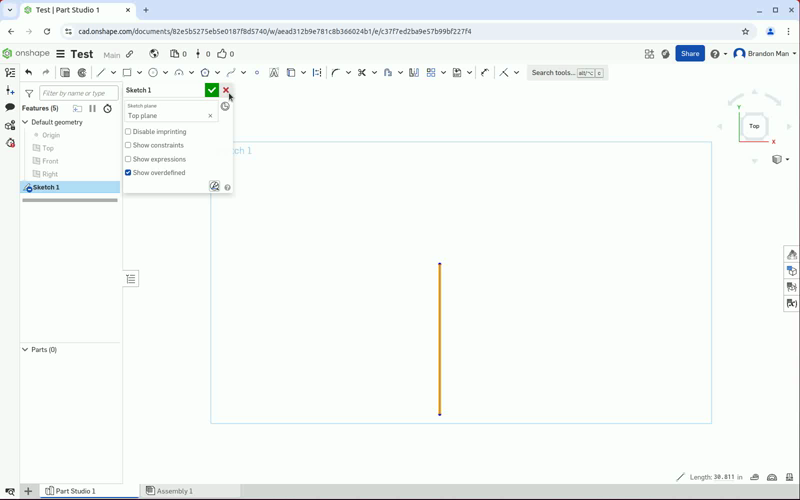
key(shift+h)
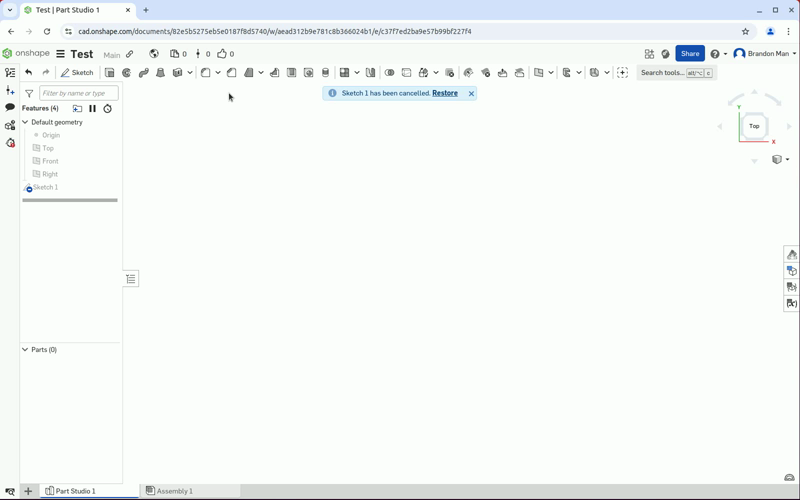
mouse_move(73, 352)
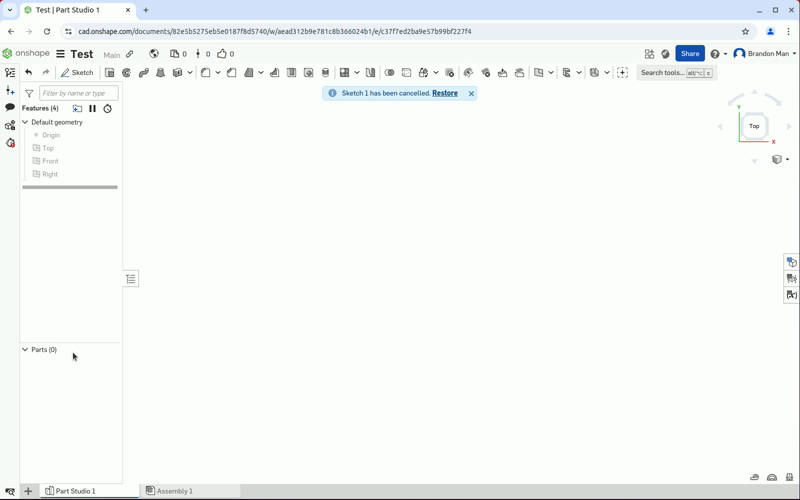
key(y)
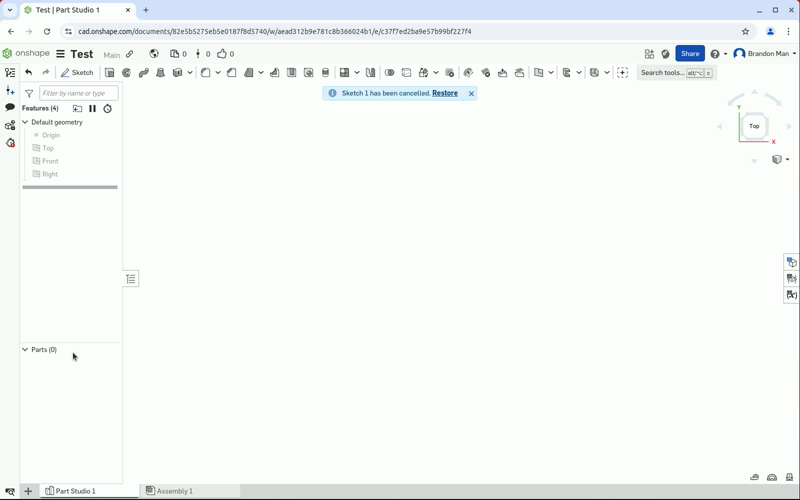
key(shift+p)
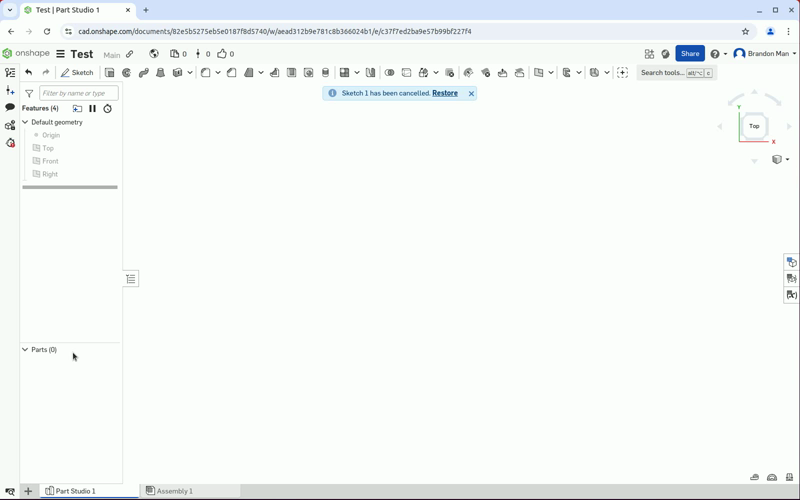
key(space)
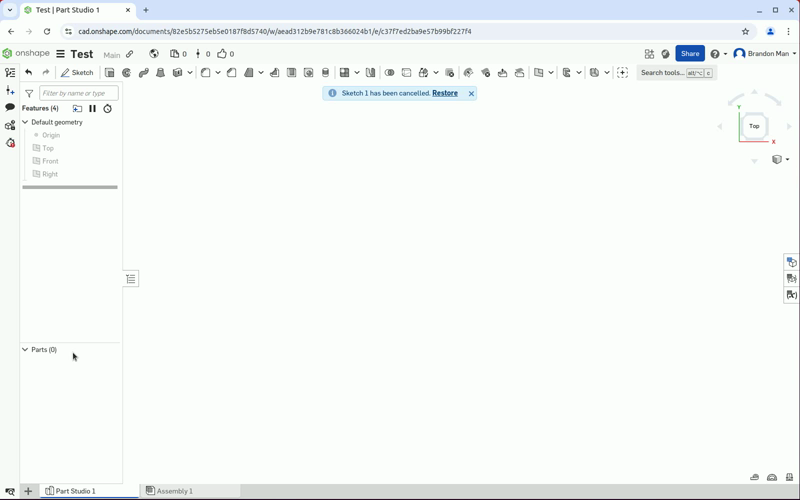
key_down(shift)
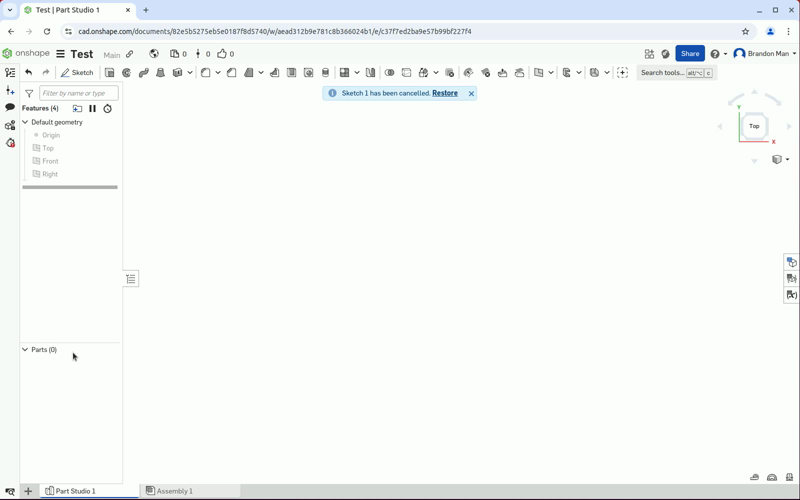
key(up)
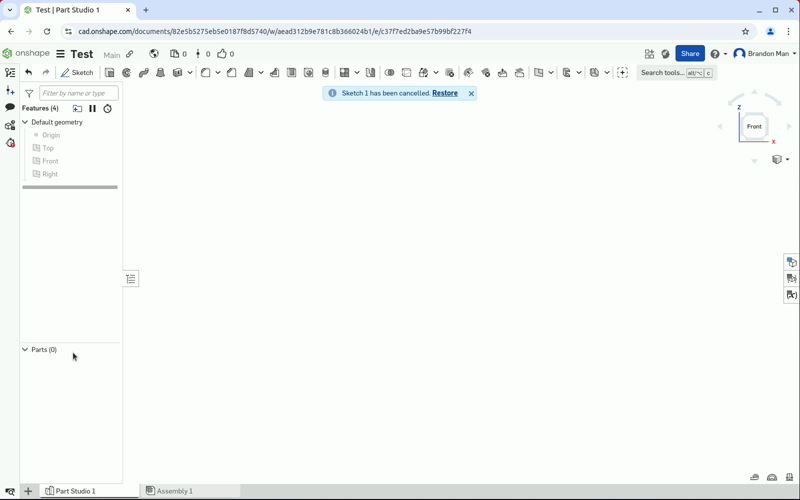
key_up(shift)
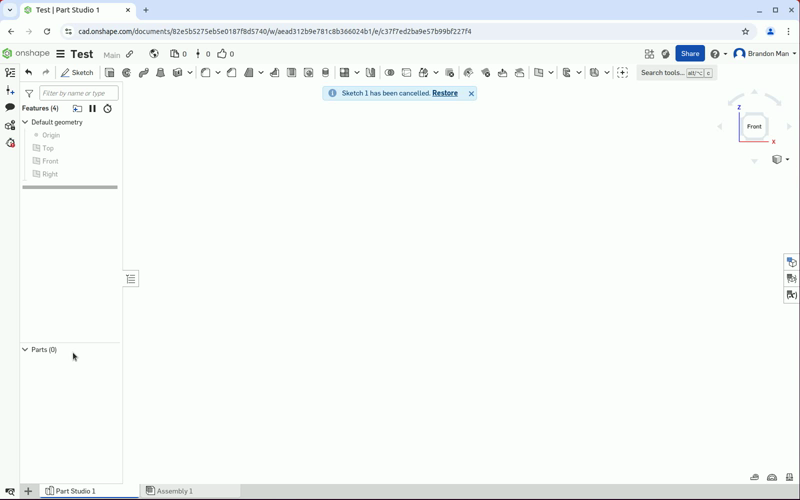
mouse_move(73, 352)
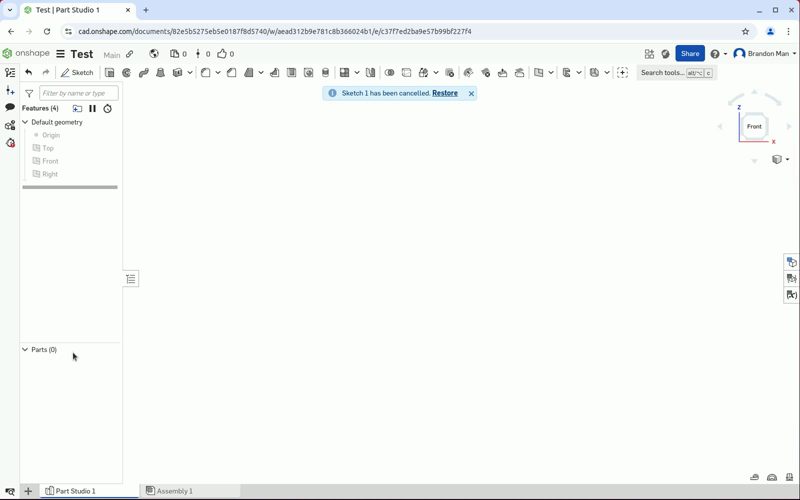
key(shift+y)
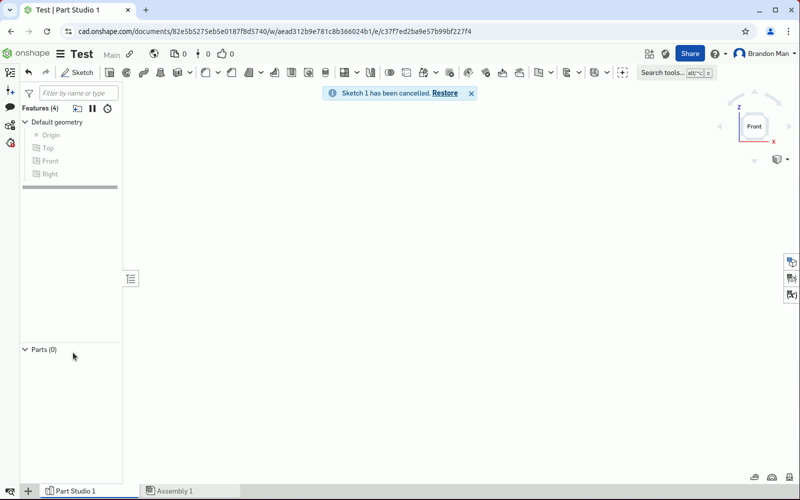
key(shift+s)
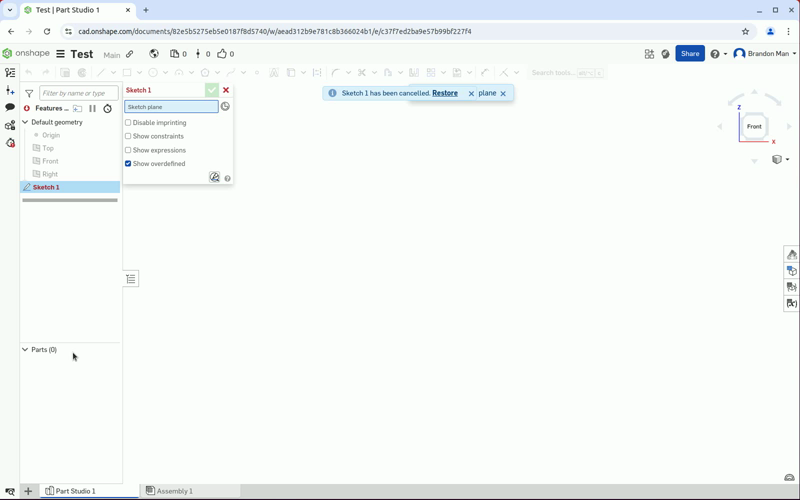
mouse_move(73, 163)
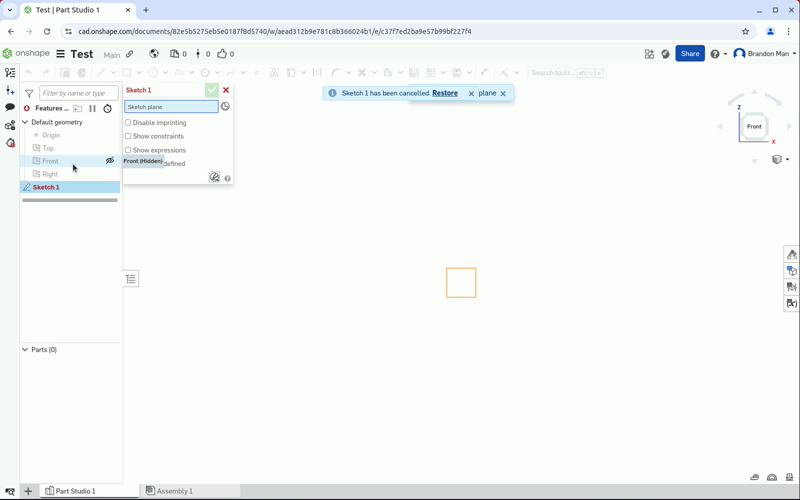
click(73, 163)
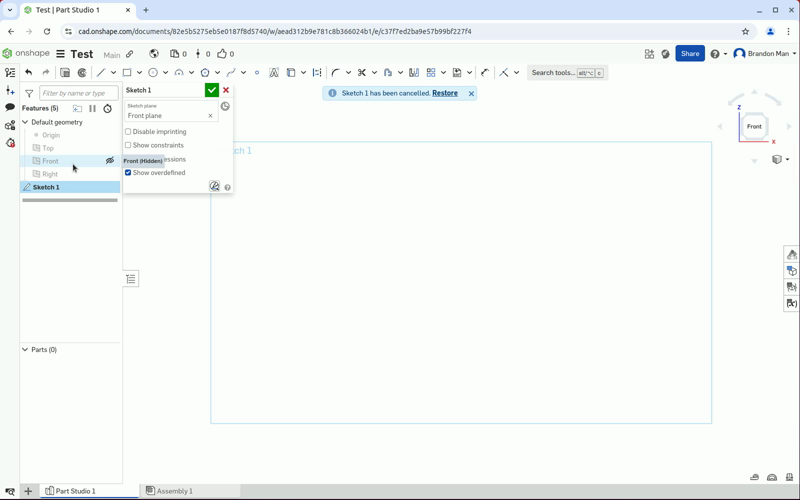
mouse_move(73, 352)
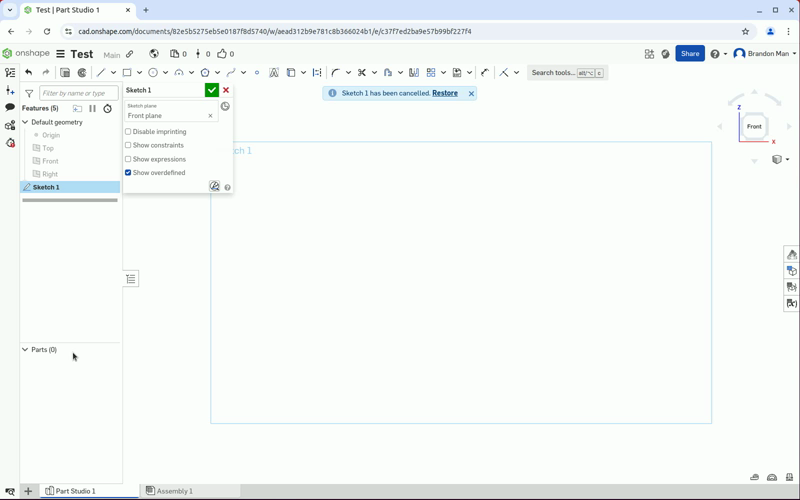
key(y)
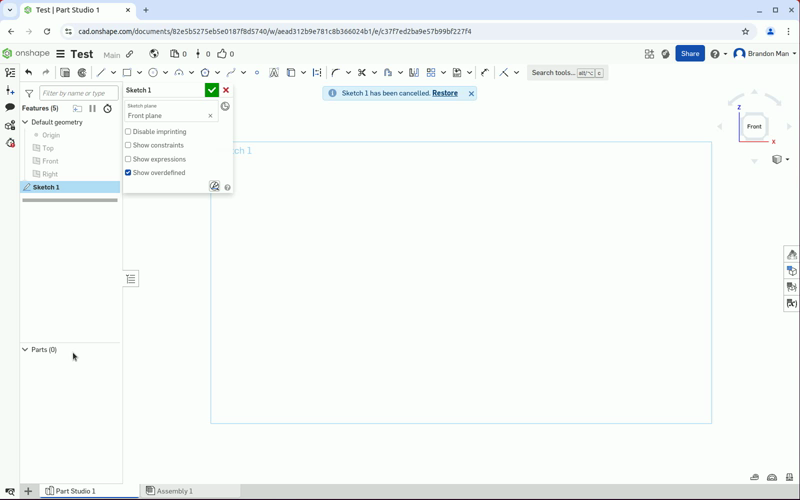
key(l)
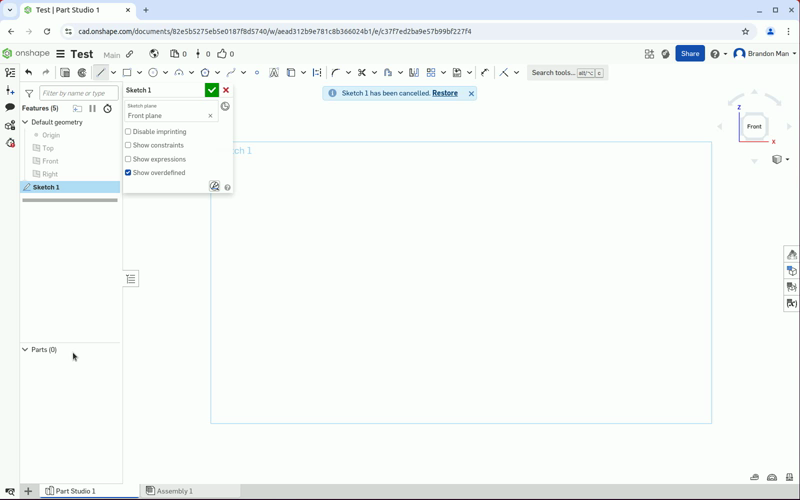
key_down(shift)
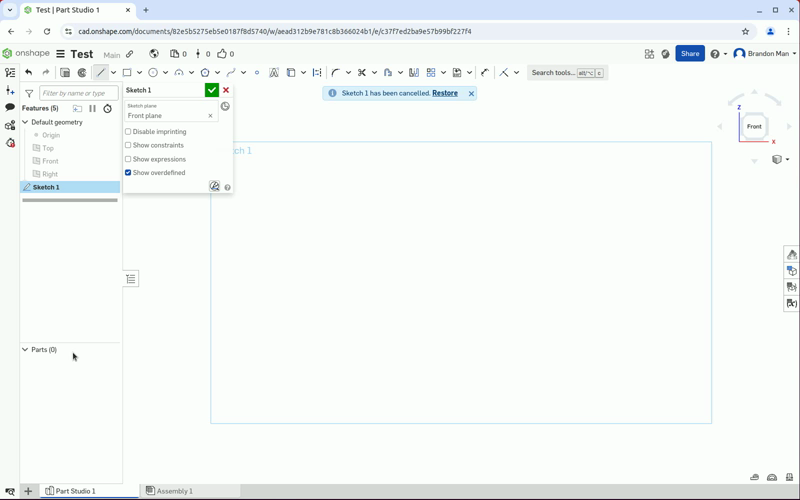
mouse_move(348, 383)
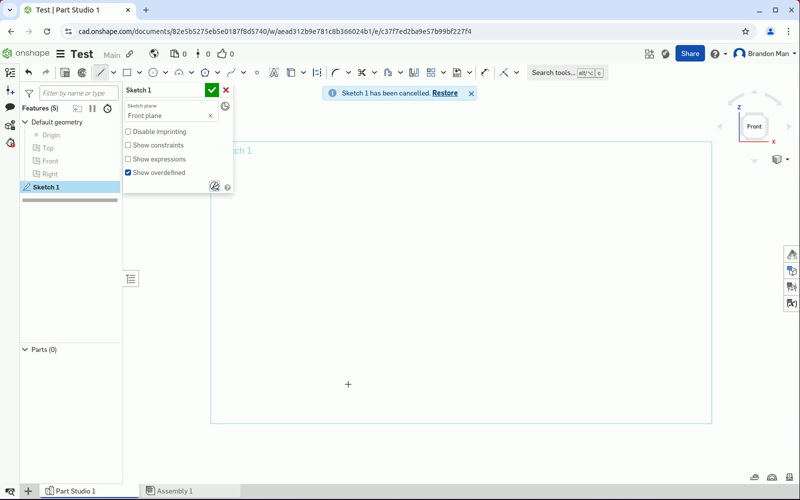
click(348, 383)
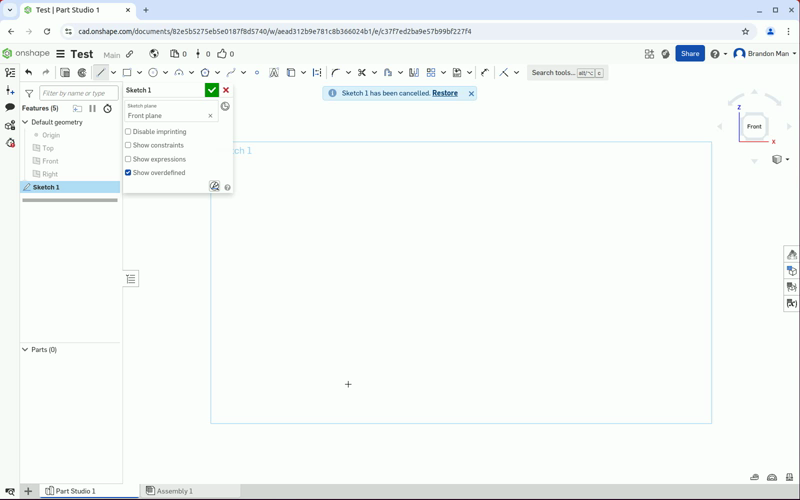
key_up(shift)
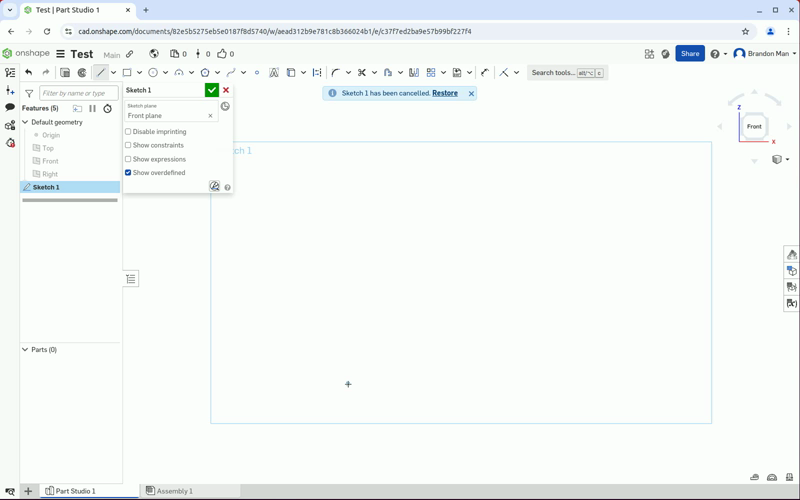
key_down(shift)
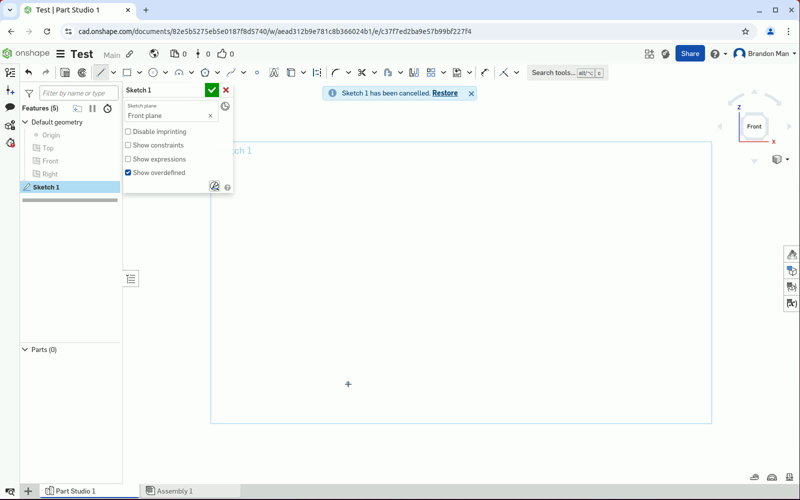
mouse_move(560, 383)
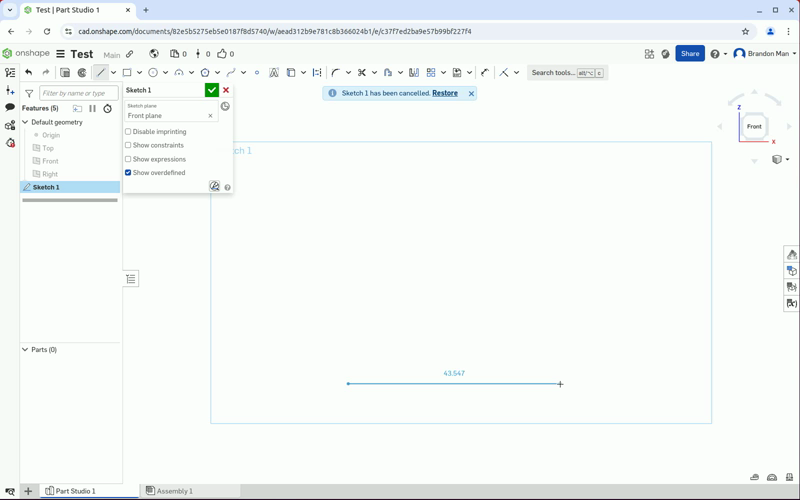
click(560, 383)
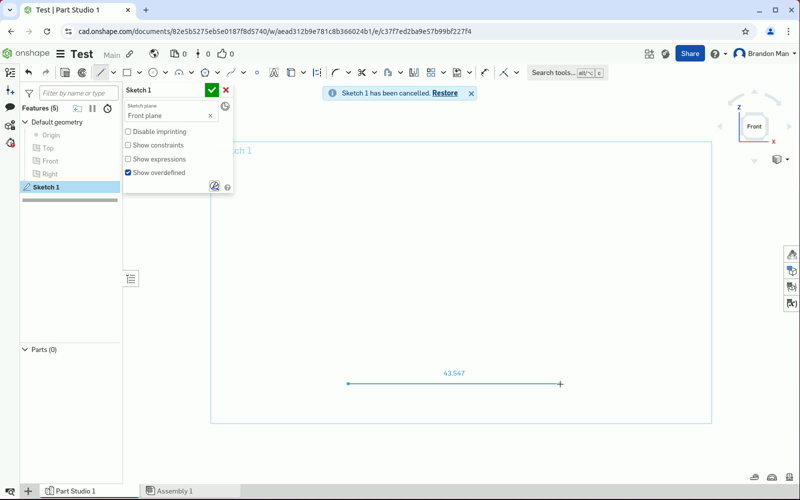
key_up(shift)
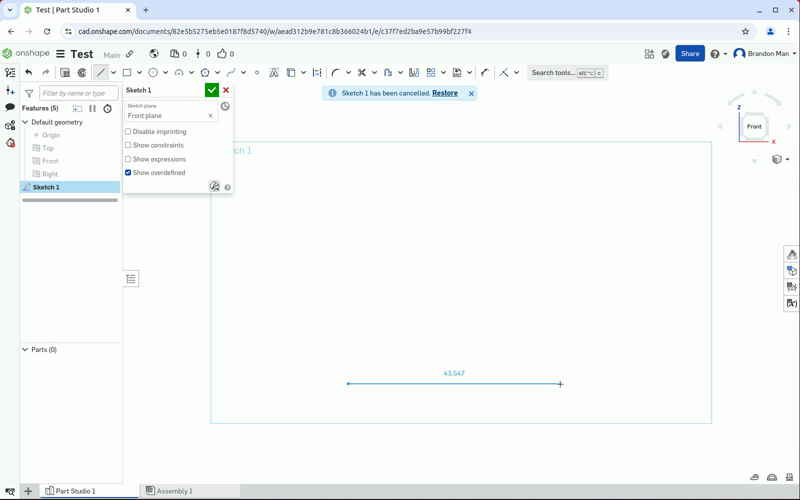
key_down(shift)
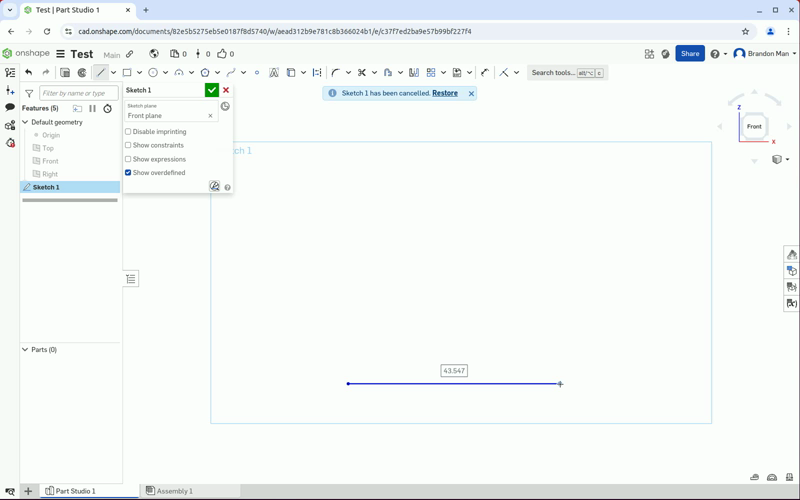
mouse_move(560, 171)
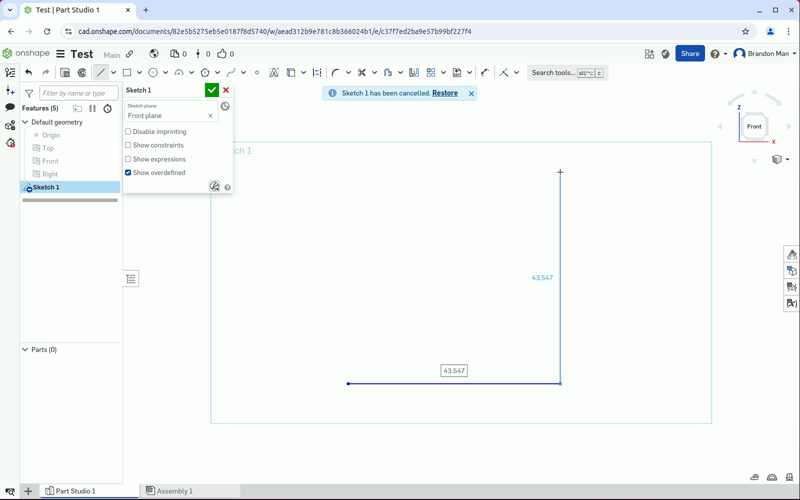
click(560, 171)
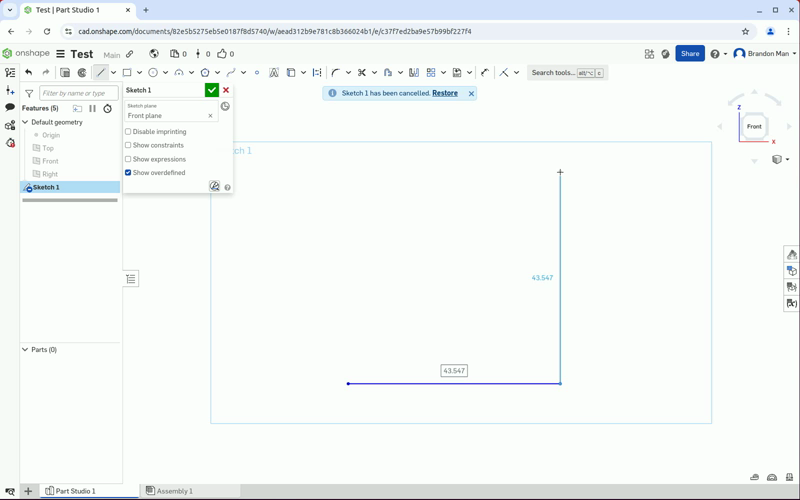
key_up(shift)
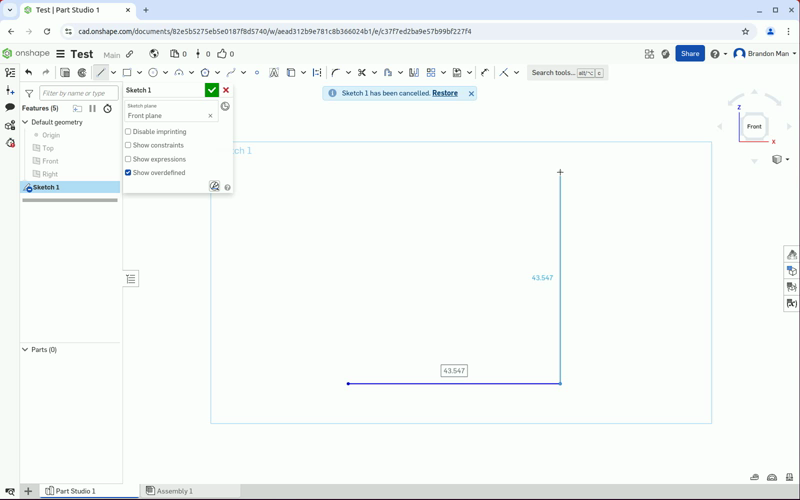
key_down(shift)
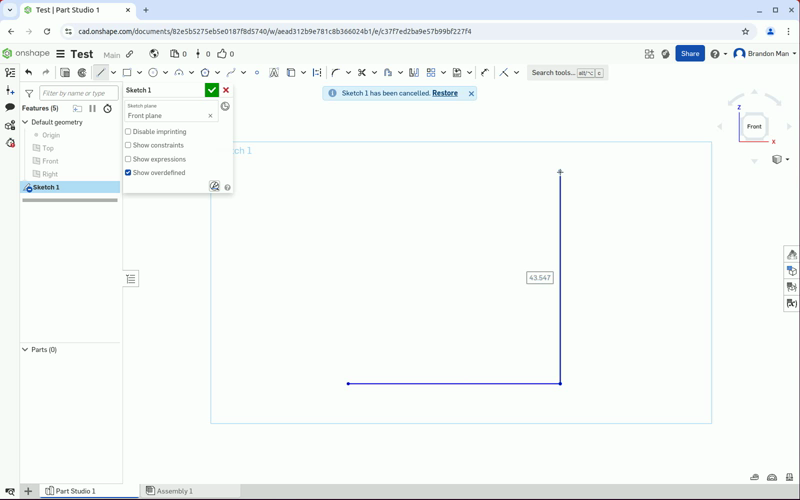
mouse_move(348, 171)
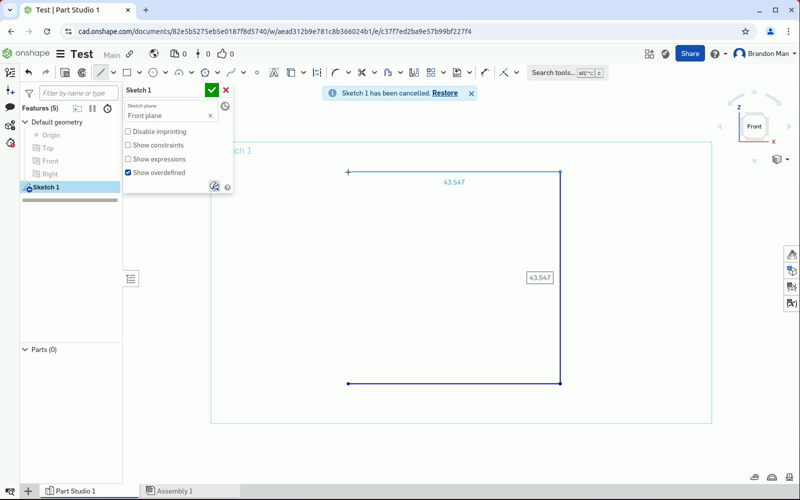
click(348, 171)
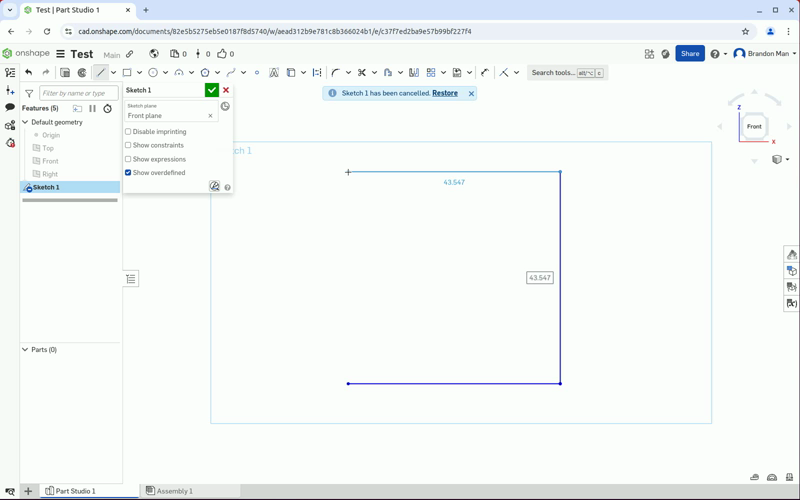
key_up(shift)
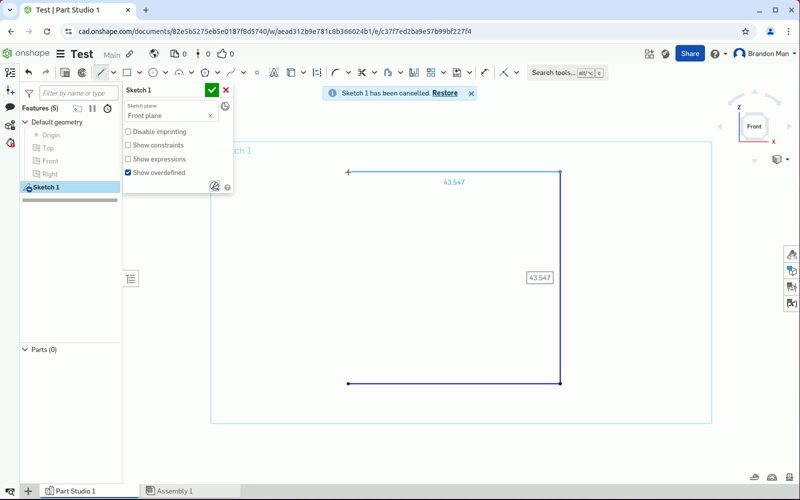
key_down(shift)
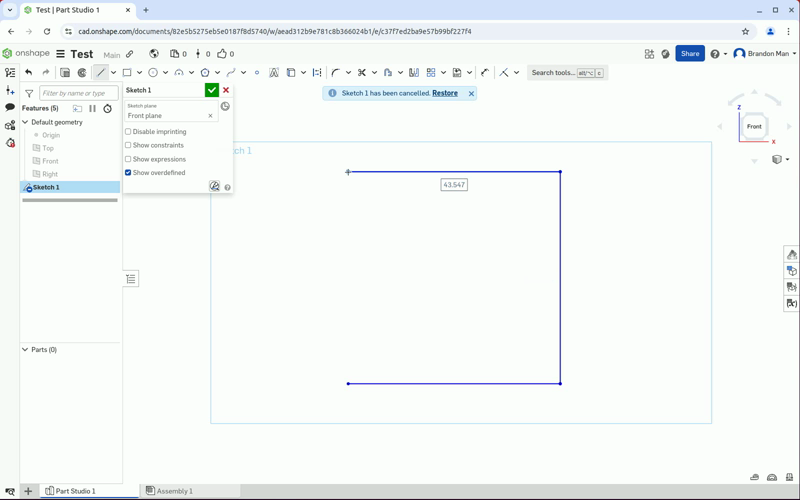
mouse_move(348, 383)
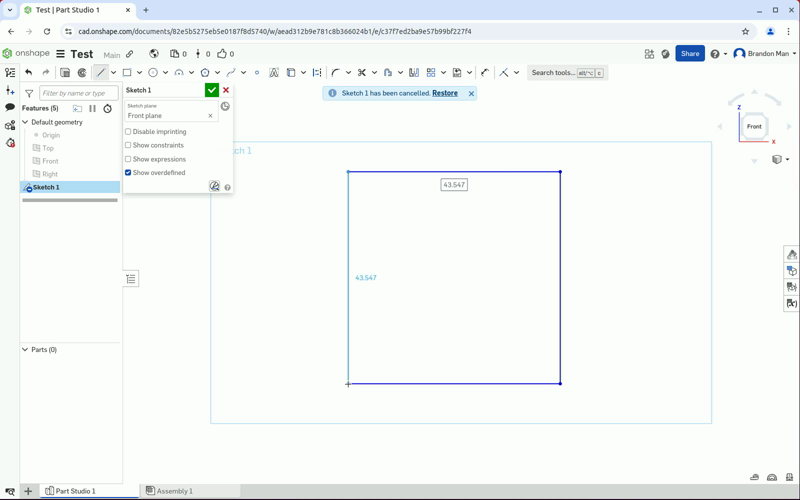
key_up(shift)
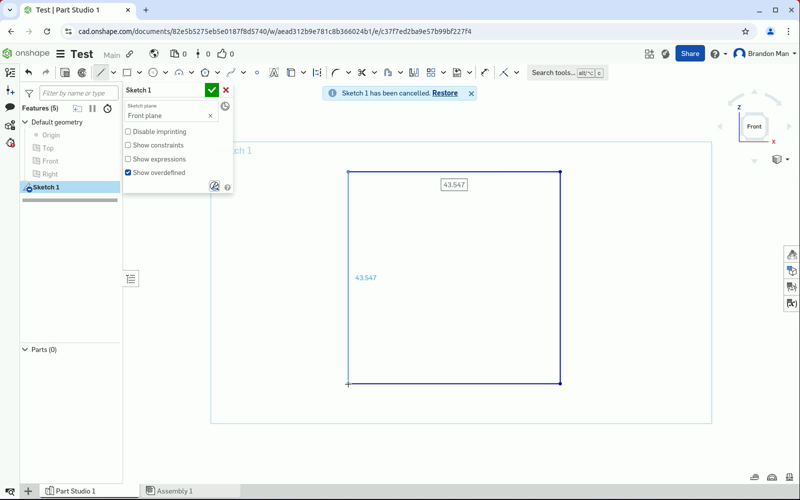
click(348, 383)
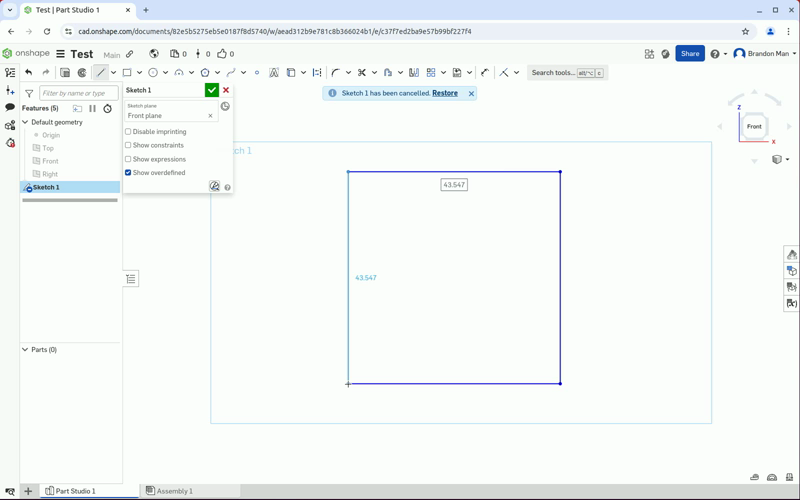
key(esc)
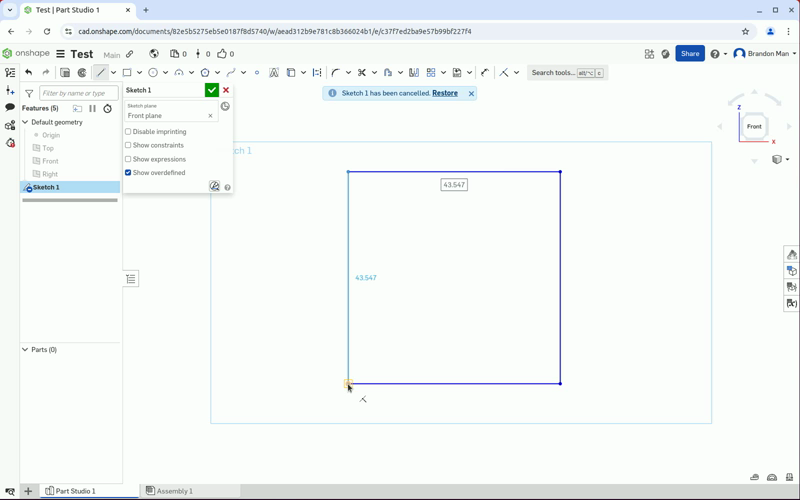
key(a)
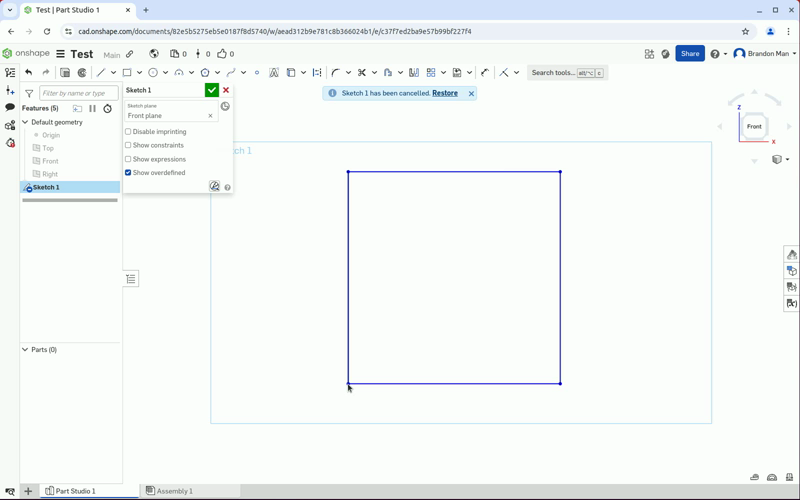
key_down(shift)
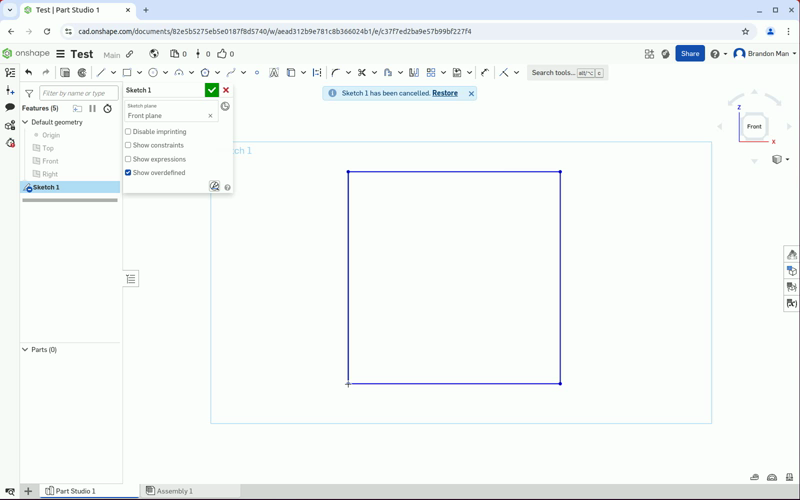
mouse_move(442, 303)
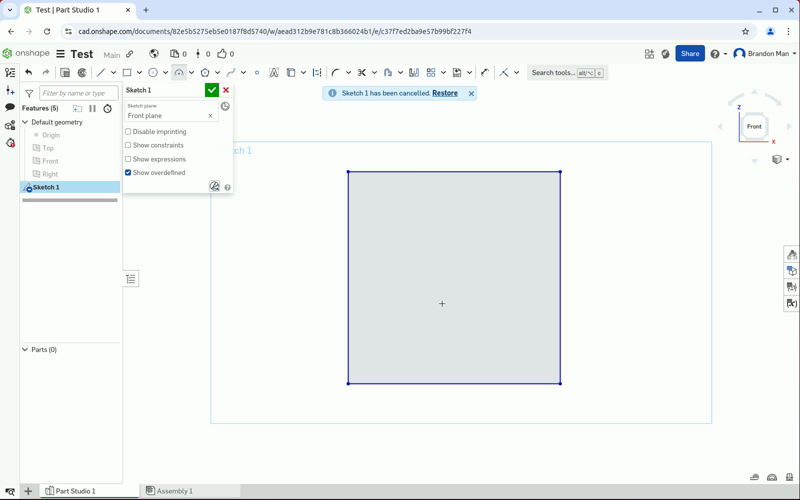
click(442, 303)
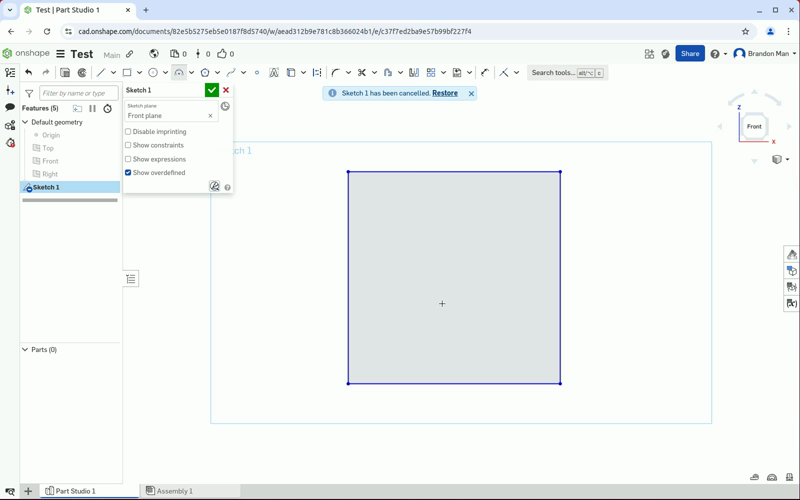
key_up(shift)
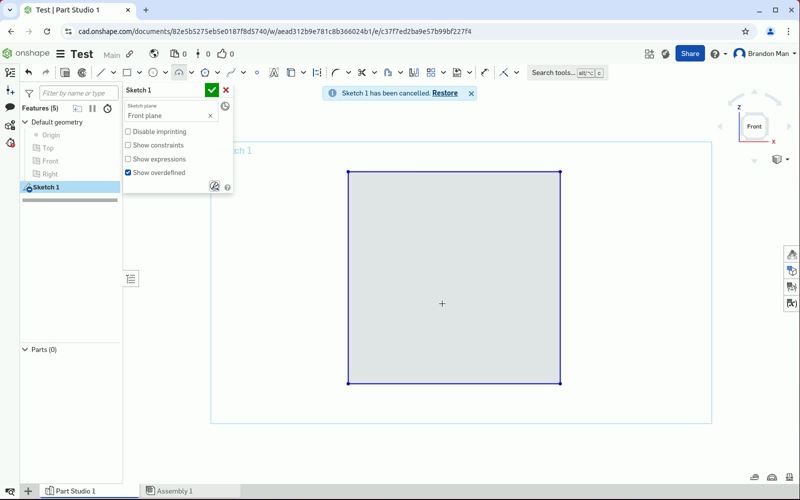
key_down(shift)
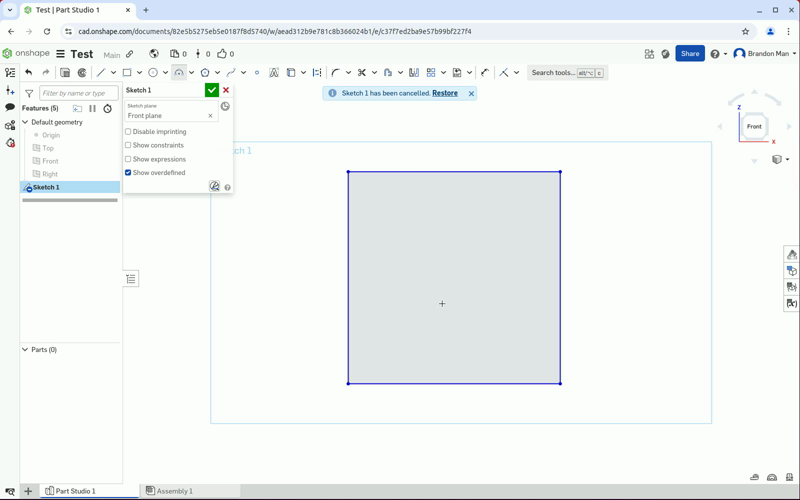
mouse_move(451, 303)
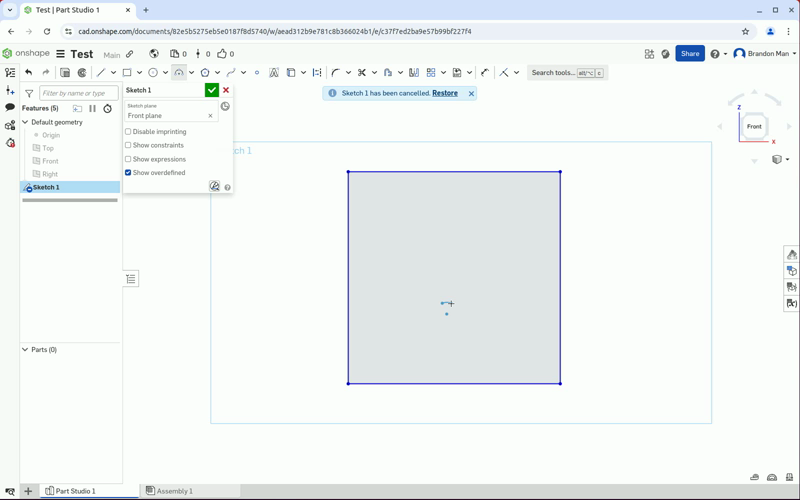
click(451, 303)
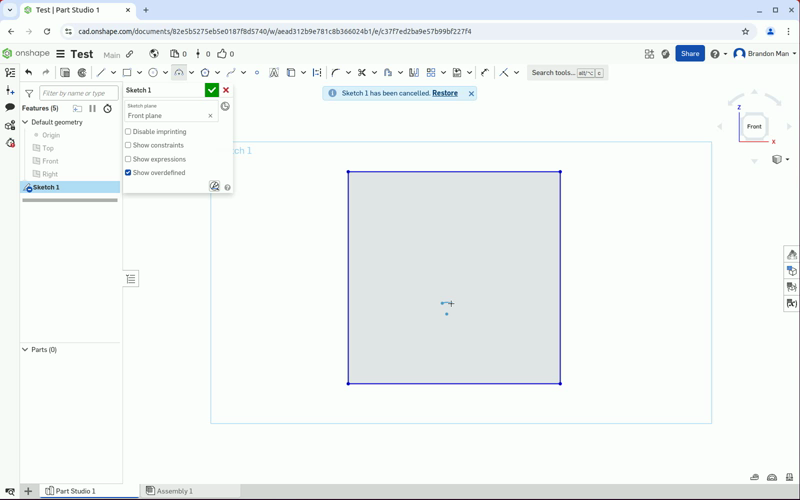
mouse_move(446, 307)
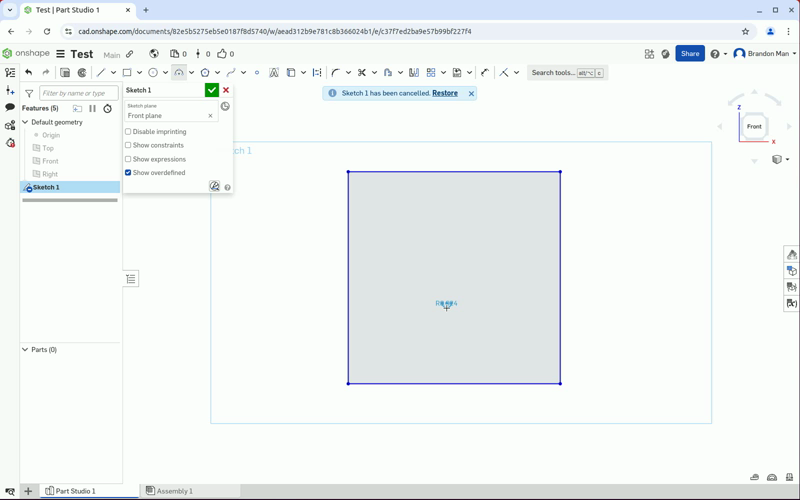
click(446, 307)
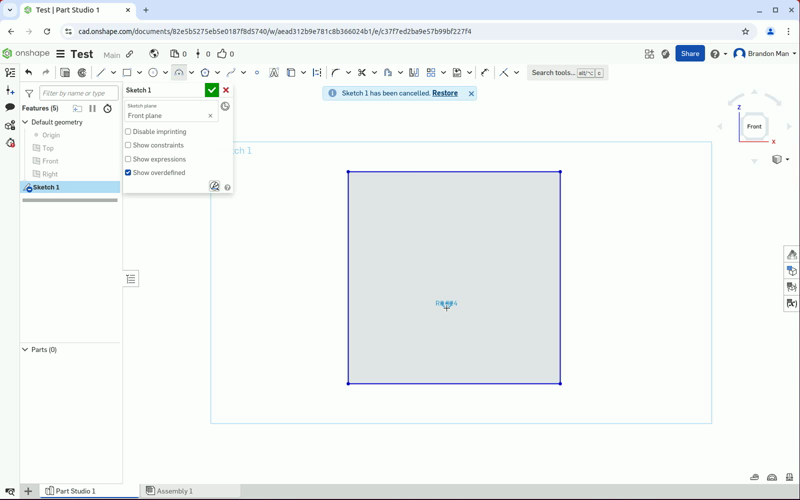
key_up(shift)
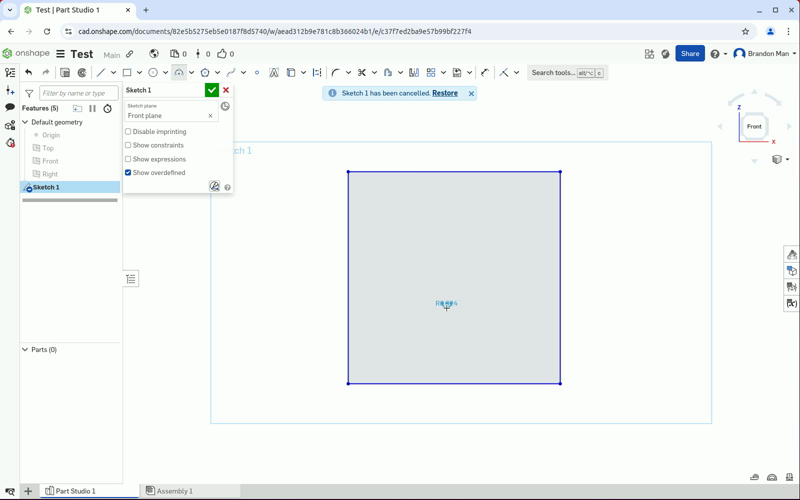
key(esc)
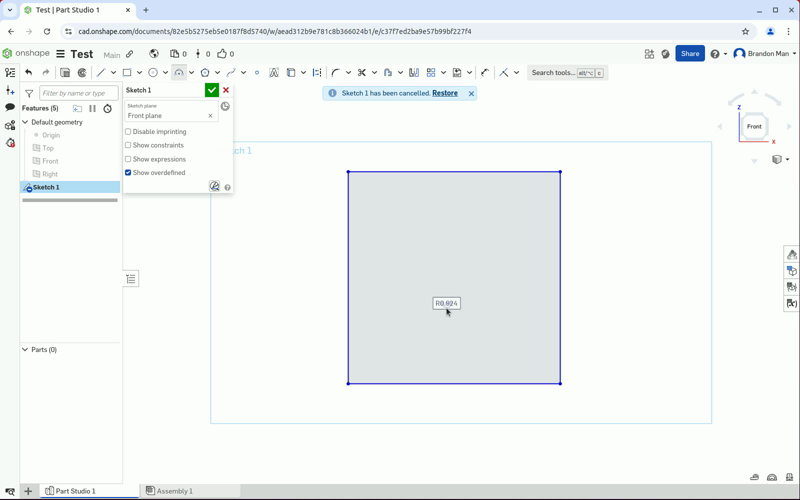
key(l)
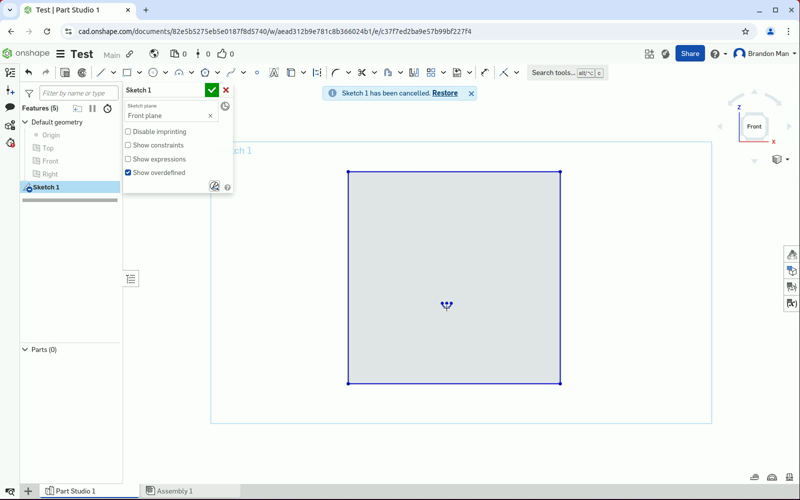
mouse_move(451, 303)
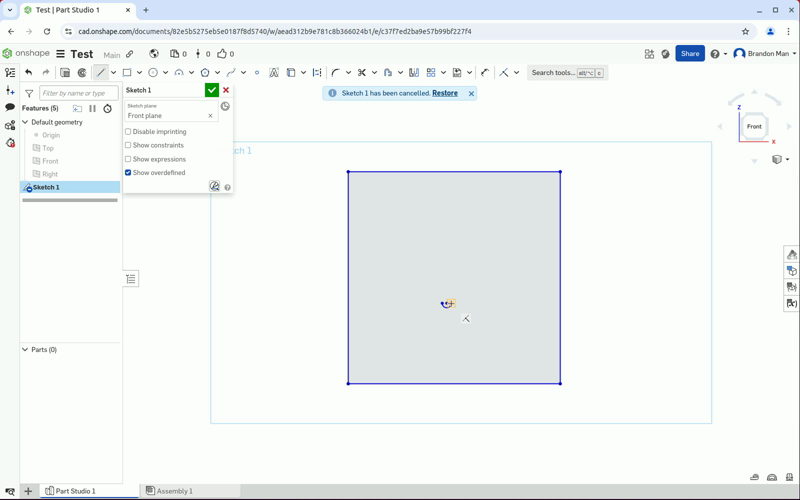
click(451, 303)
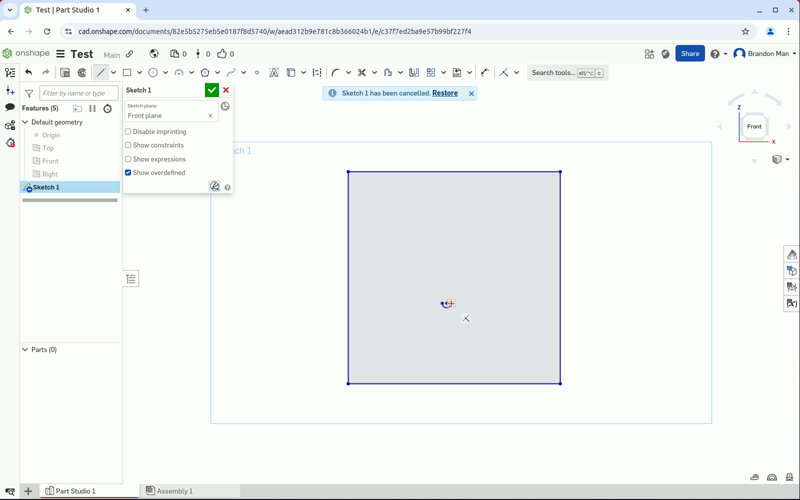
key_down(shift)
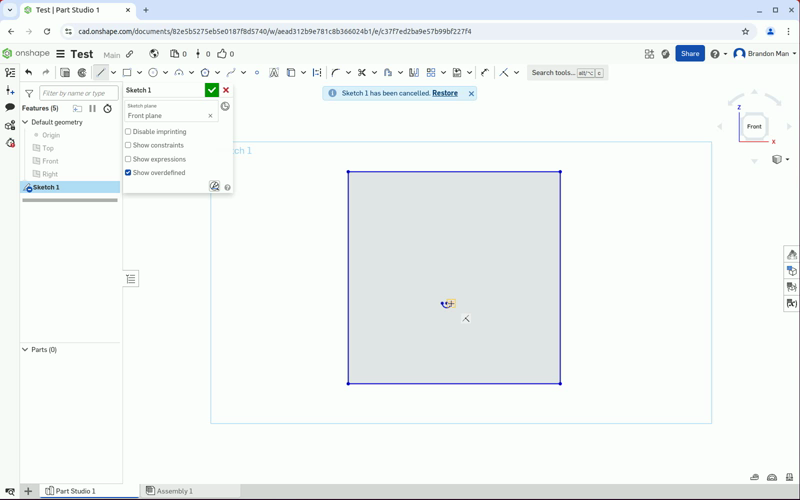
mouse_move(481, 303)
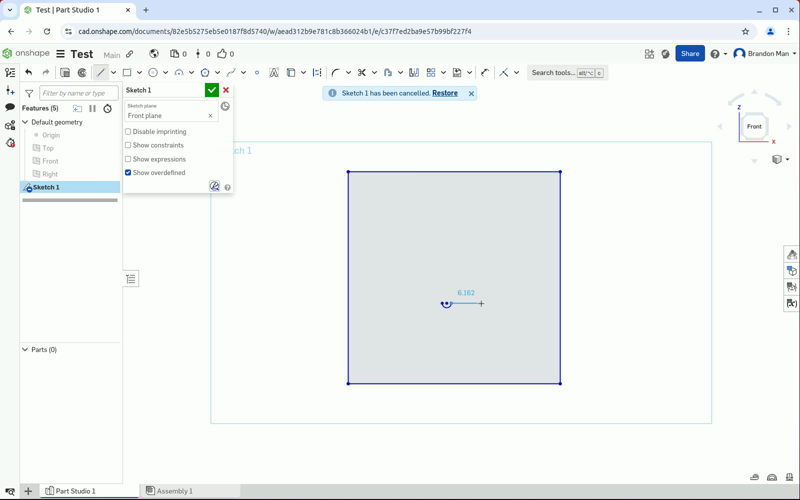
mouse_move(451, 252)
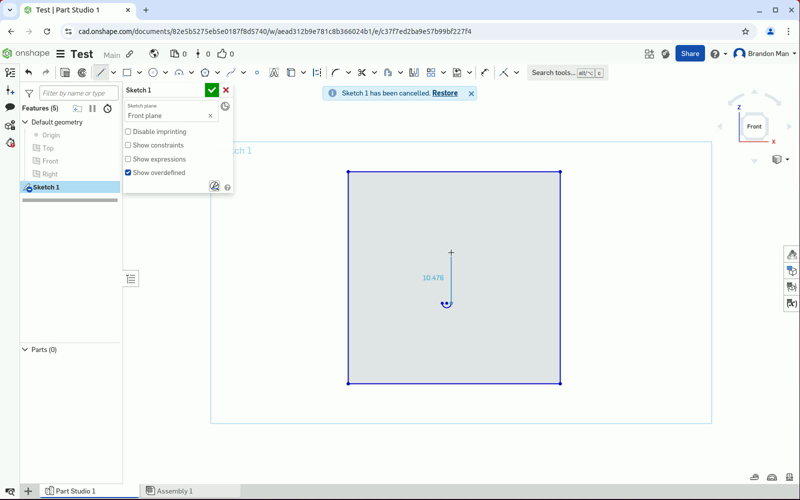
click(451, 252)
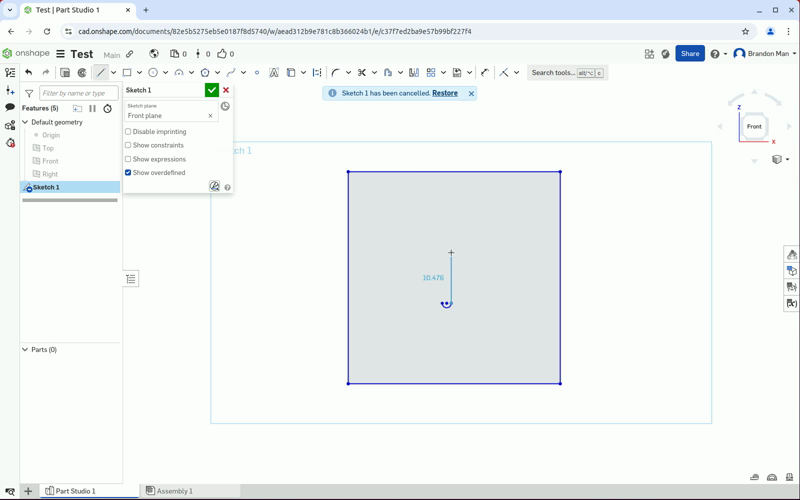
key_up(shift)
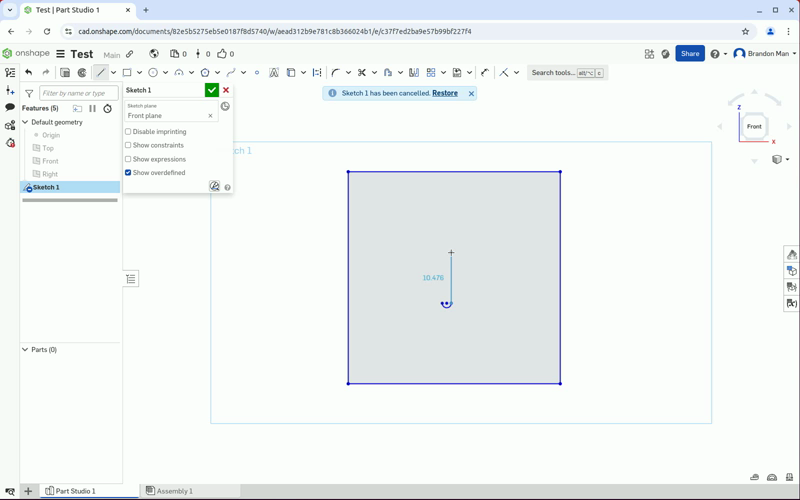
key(esc)
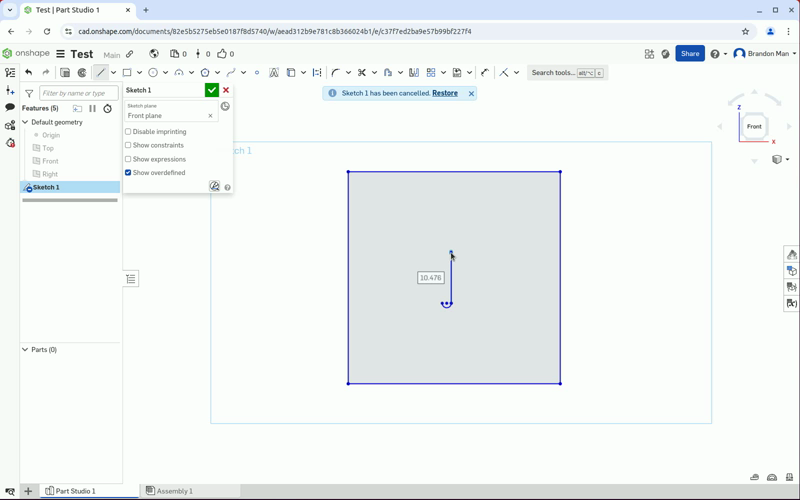
key(a)
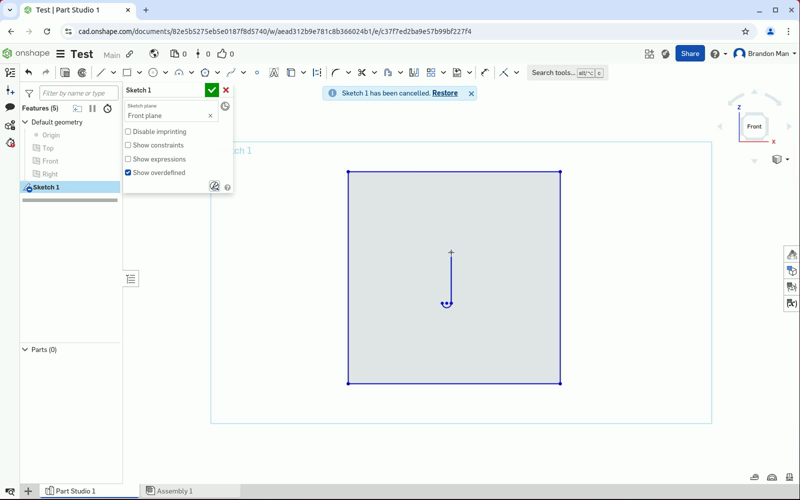
mouse_move(451, 252)
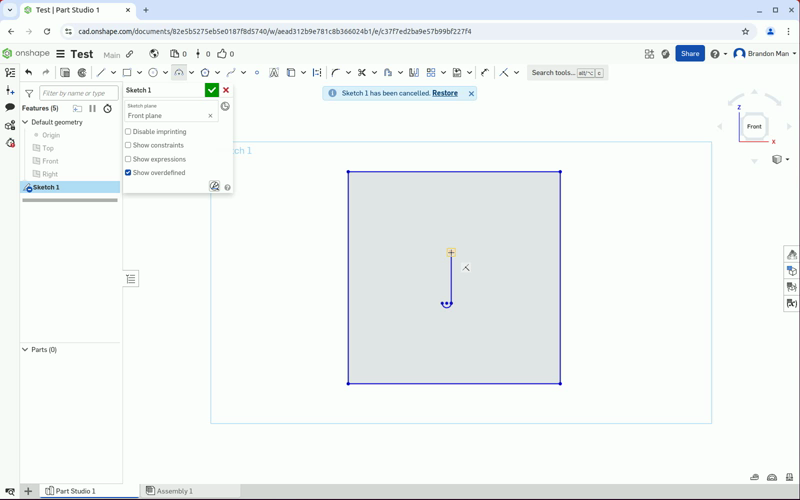
click(451, 252)
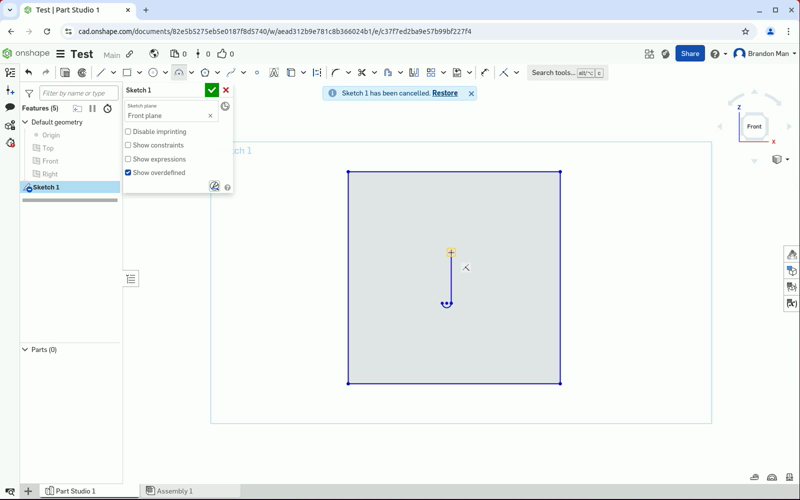
key_down(shift)
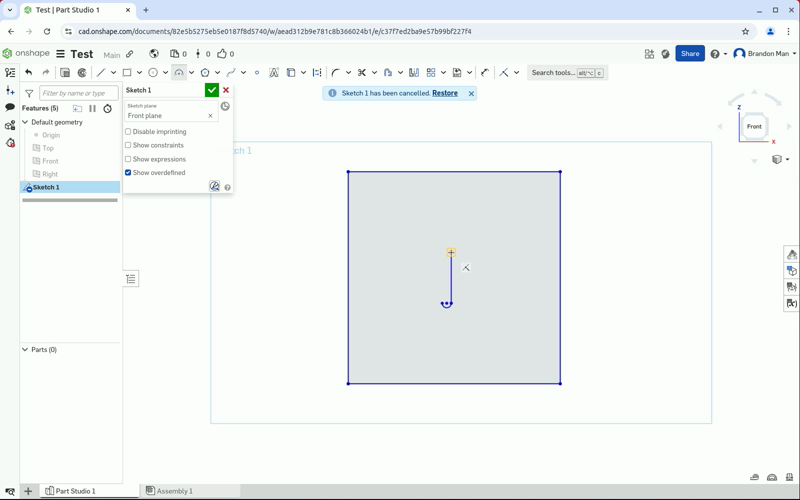
mouse_move(442, 252)
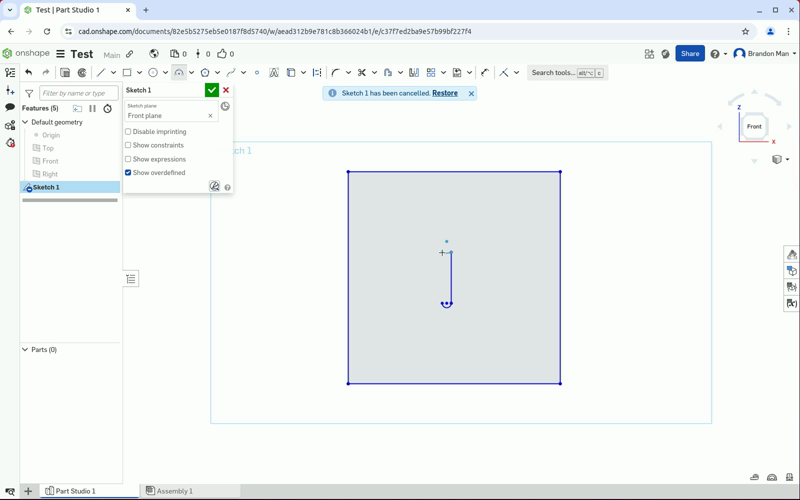
click(442, 252)
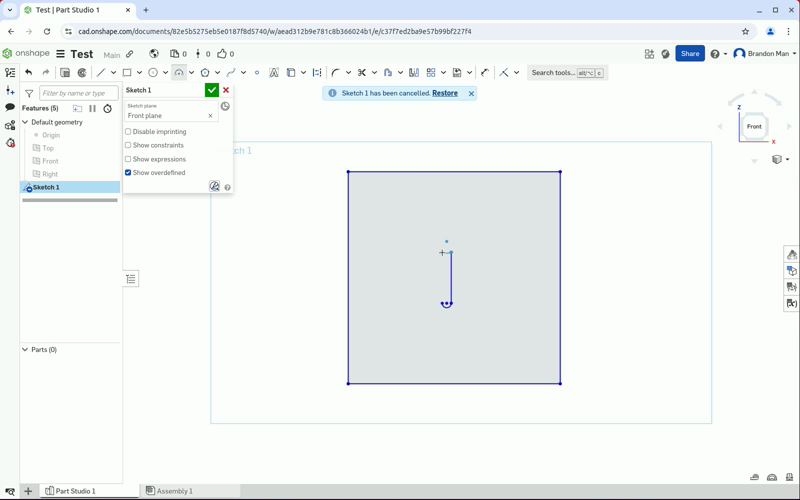
mouse_move(446, 247)
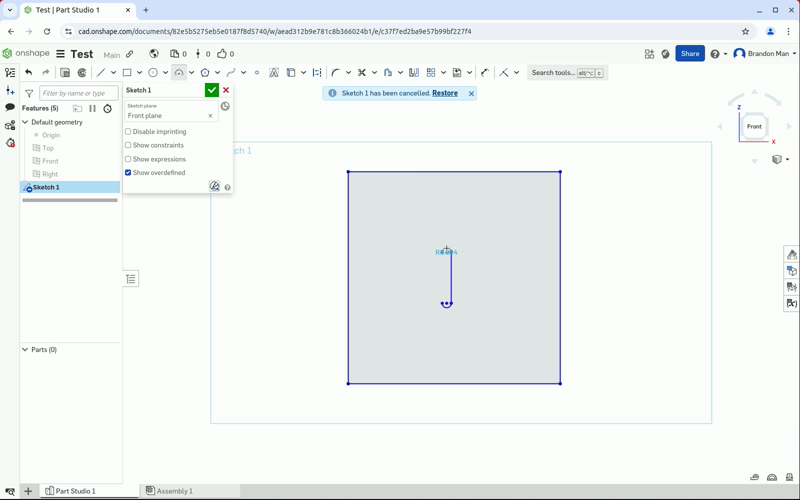
click(446, 247)
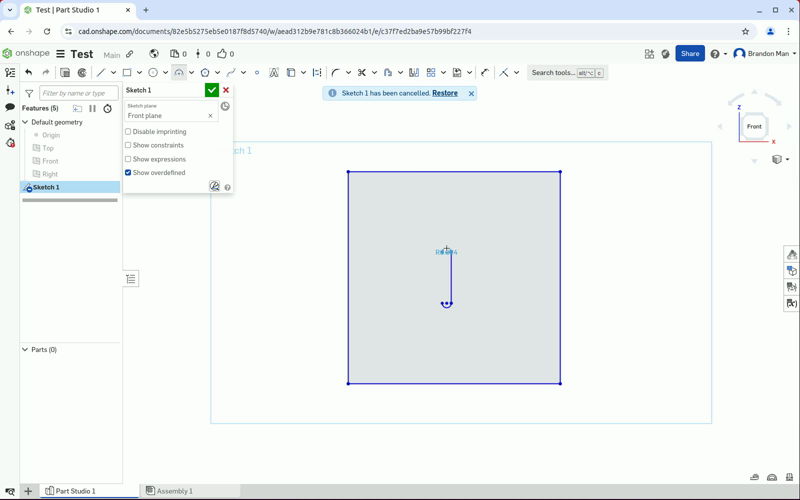
key_up(shift)
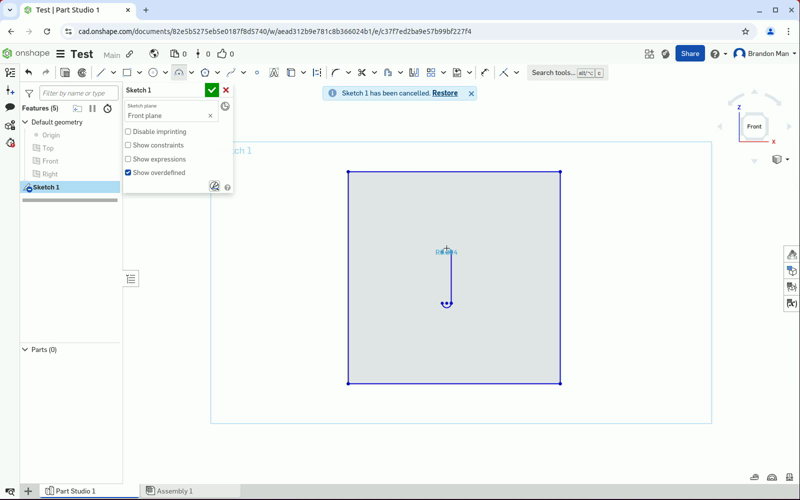
key(esc)
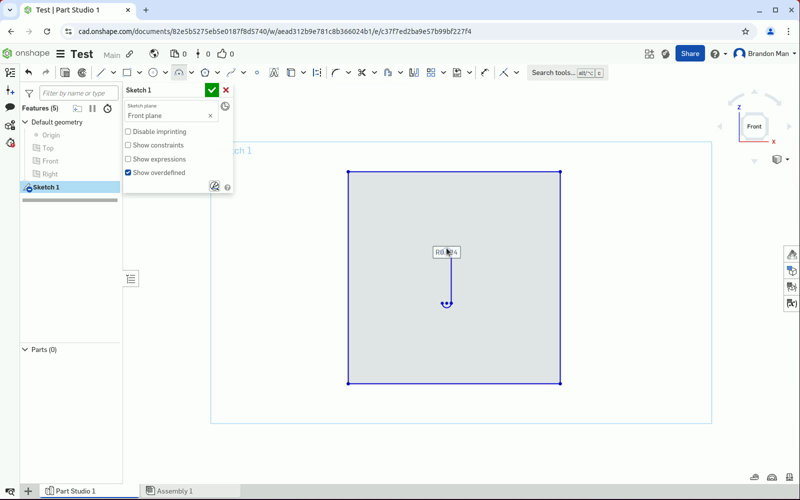
key(l)
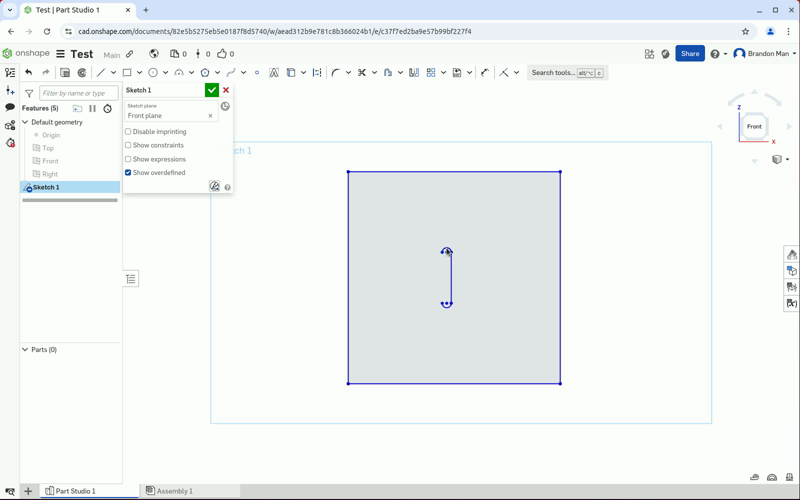
mouse_move(442, 252)
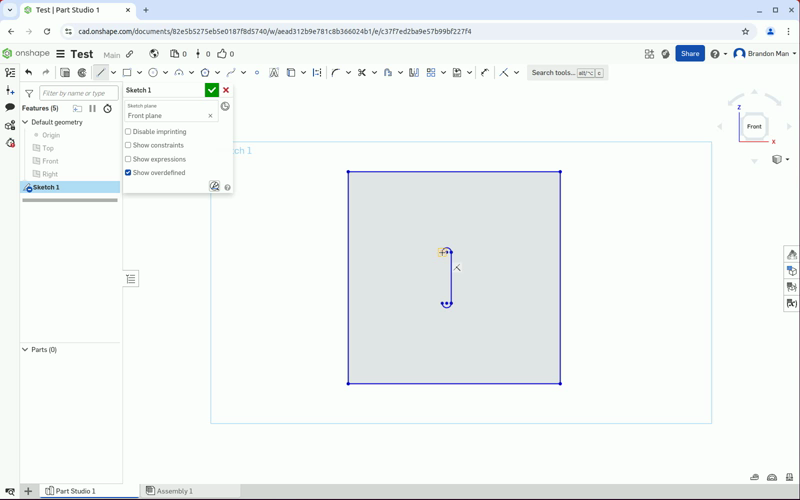
click(442, 252)
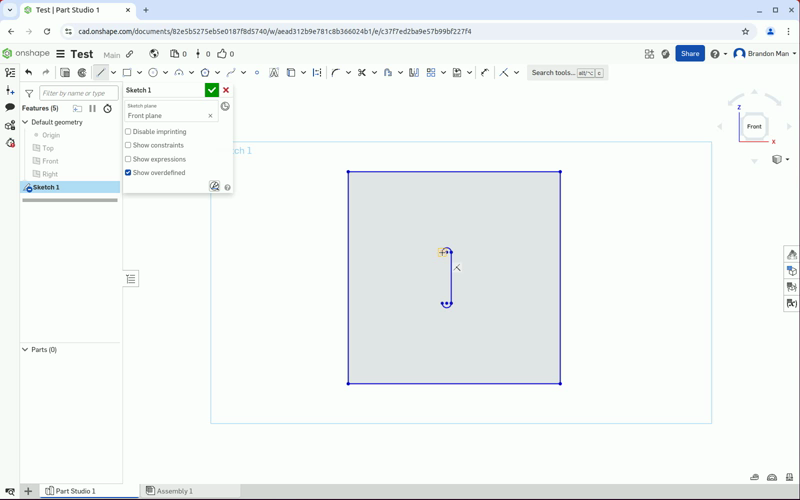
mouse_move(472, 252)
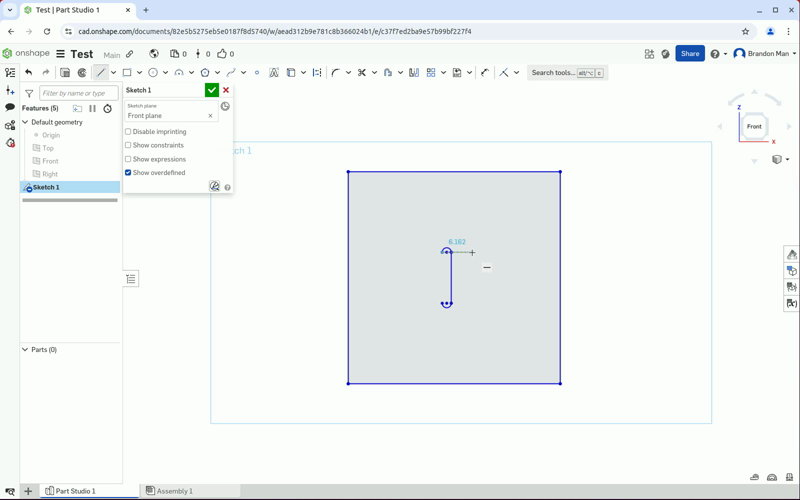
key_down(shift)
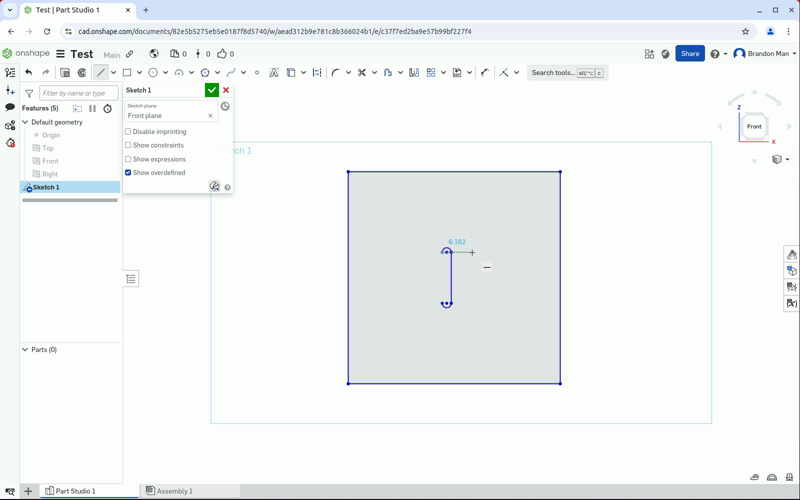
mouse_move(442, 303)
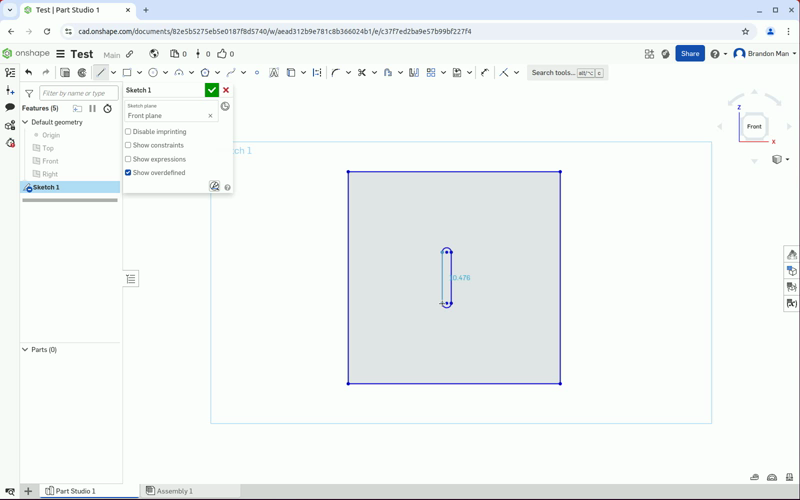
key_up(shift)
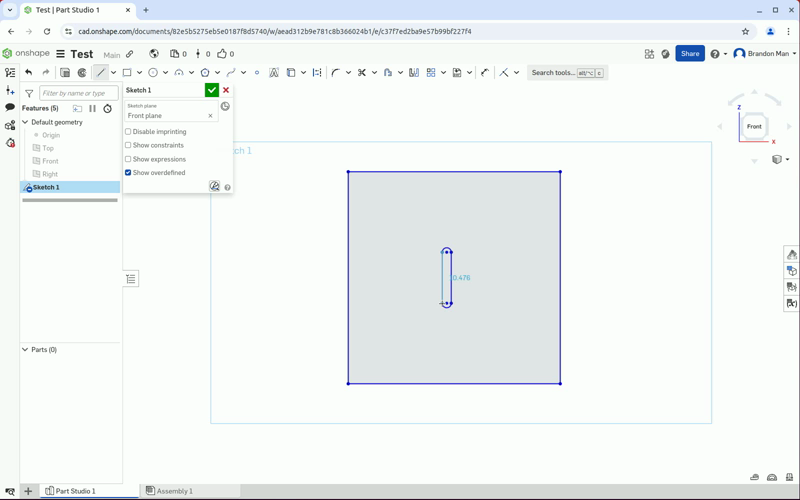
click(442, 303)
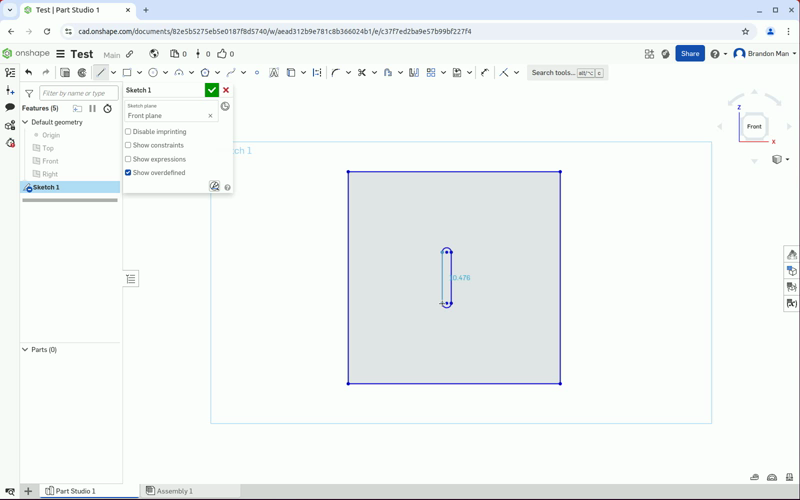
key(esc)
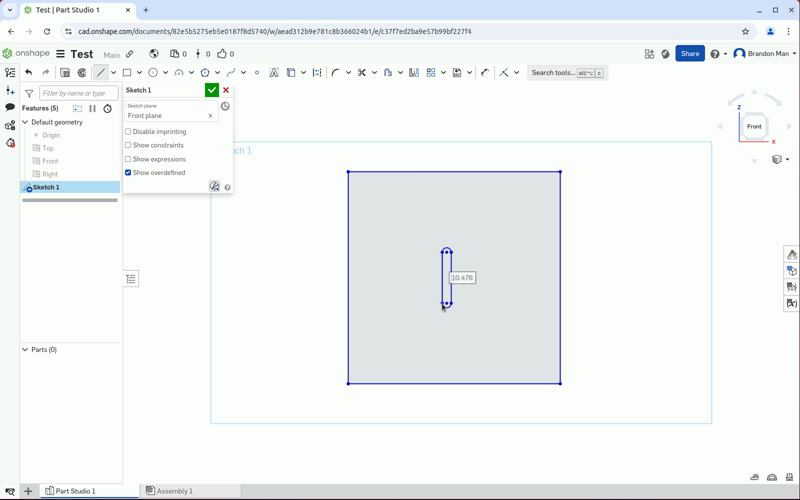
key(a)
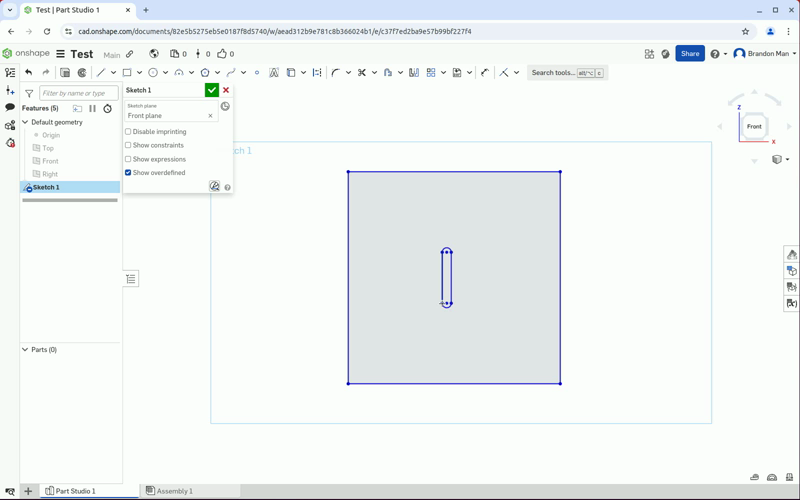
key_down(shift)
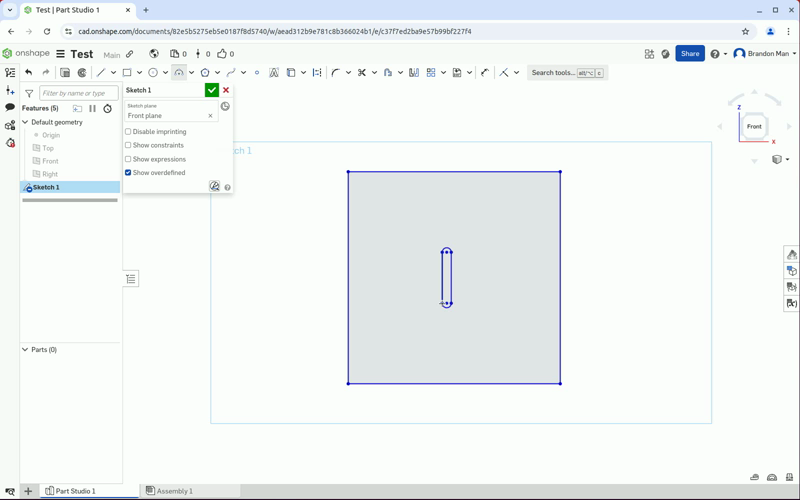
mouse_move(468, 303)
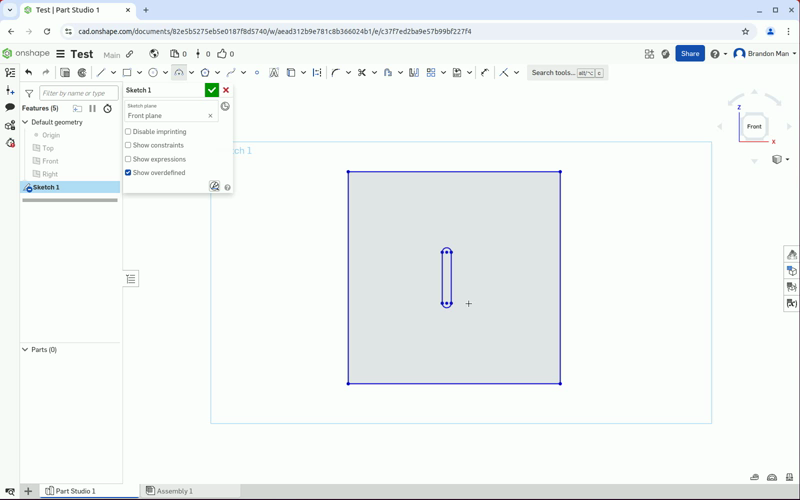
click(468, 303)
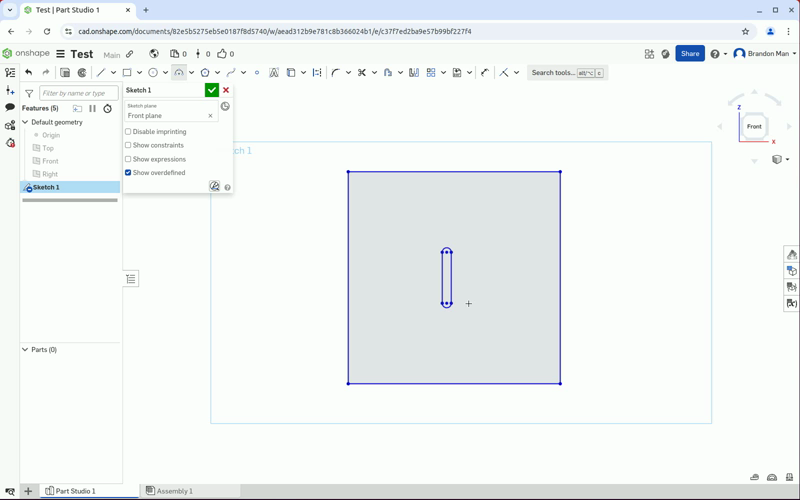
key_up(shift)
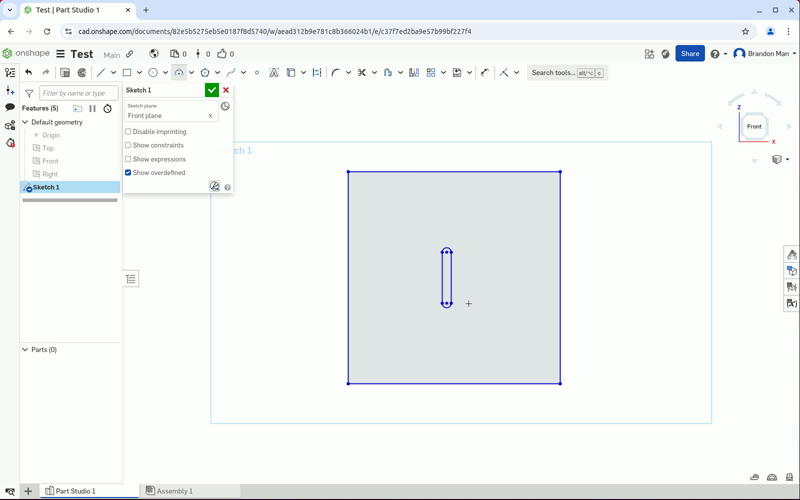
key_down(shift)
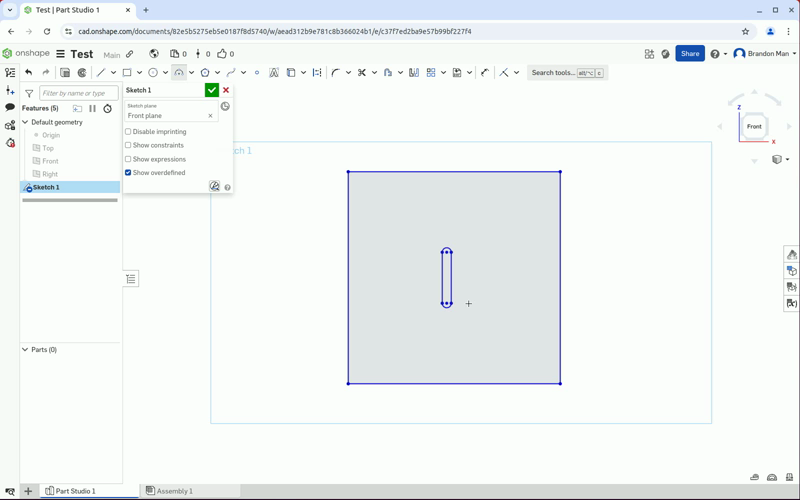
mouse_move(477, 303)
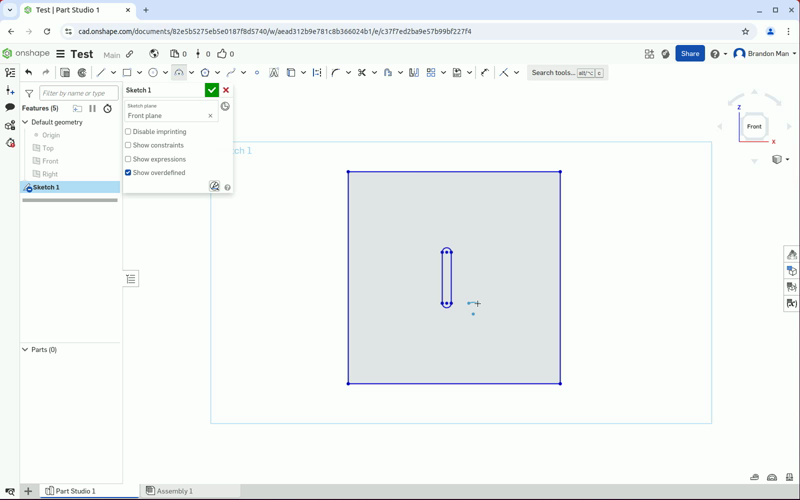
click(477, 303)
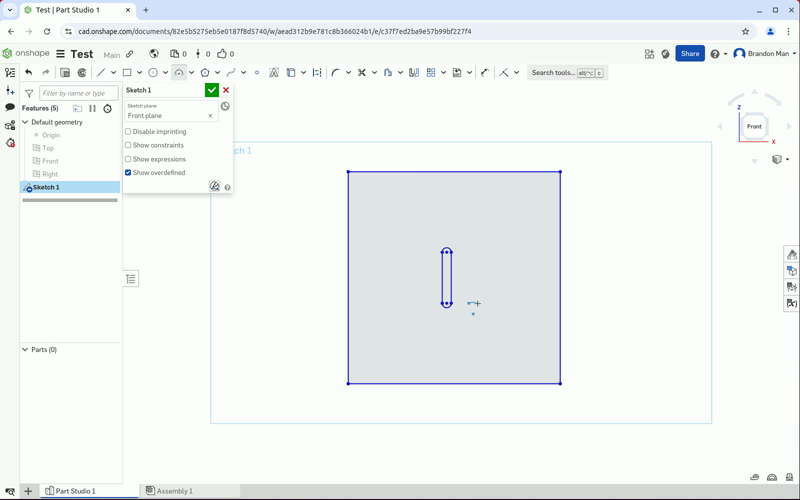
mouse_move(473, 307)
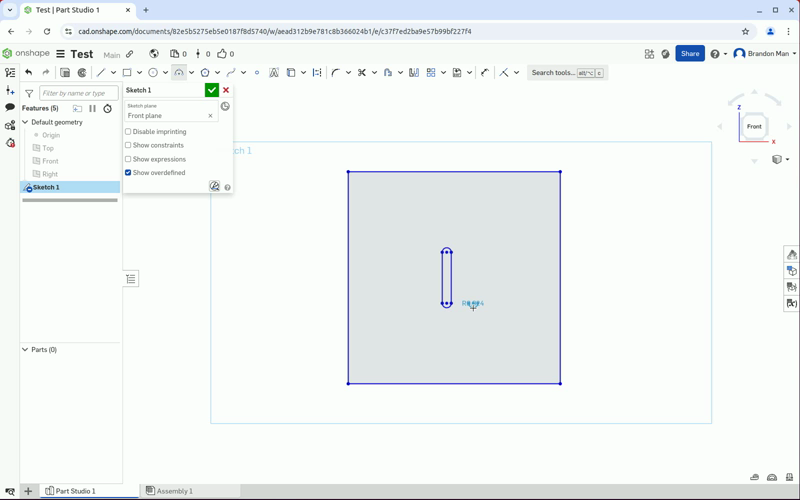
click(473, 307)
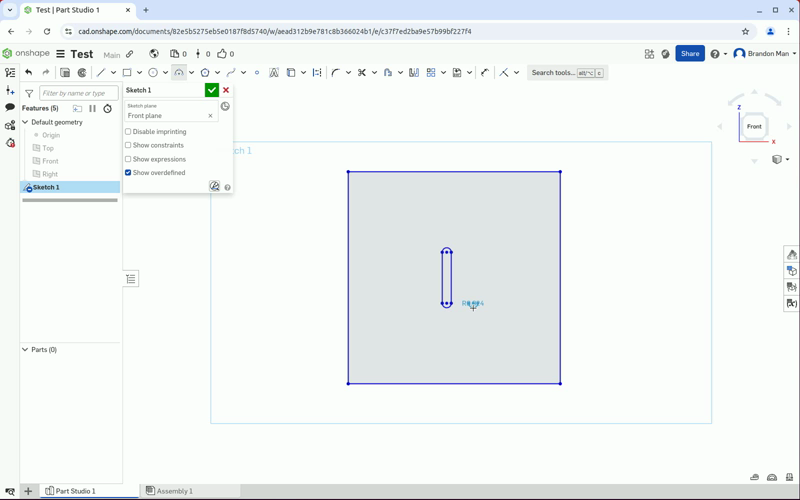
key_up(shift)
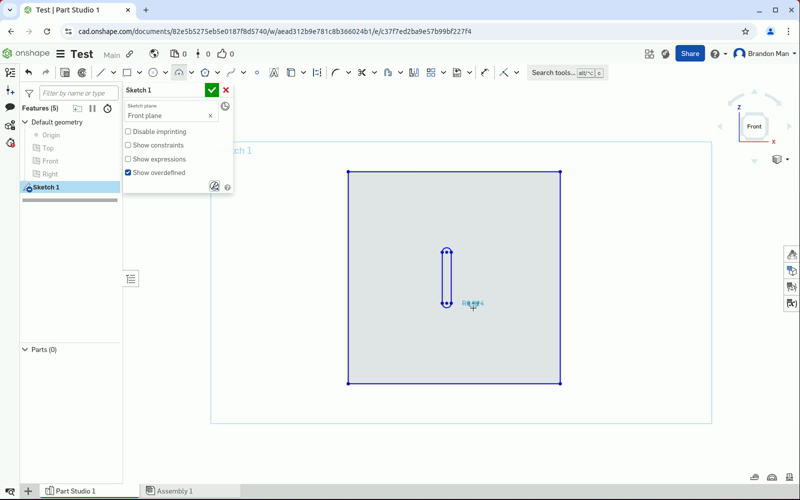
key(esc)
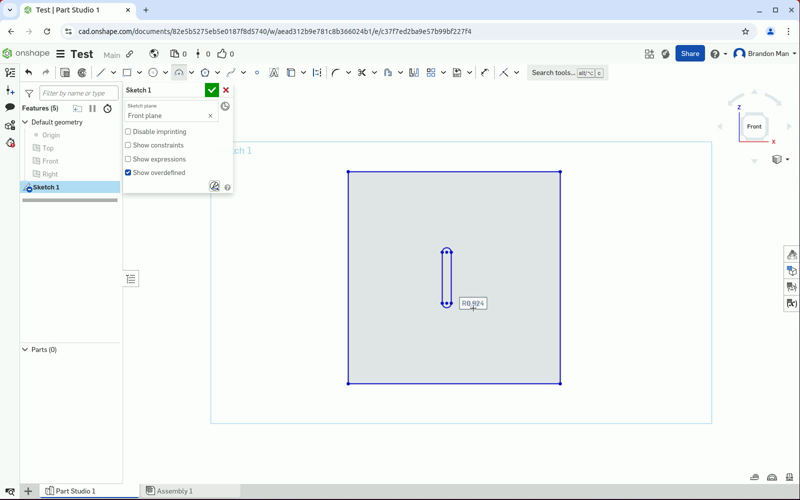
key(l)
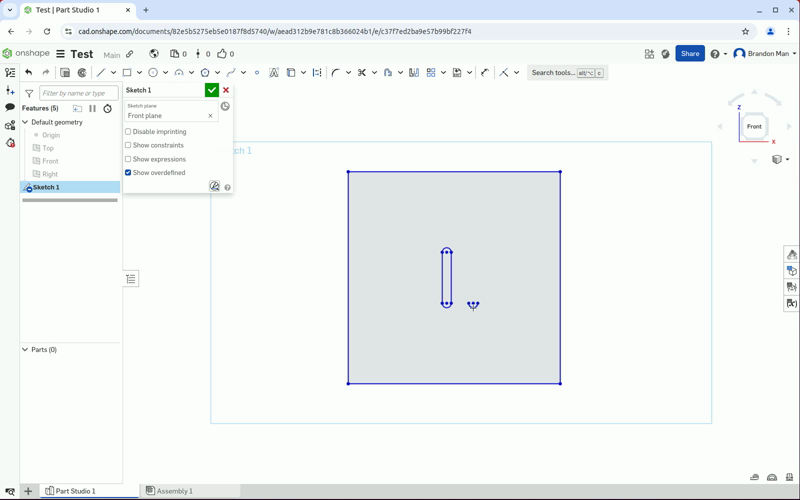
mouse_move(477, 303)
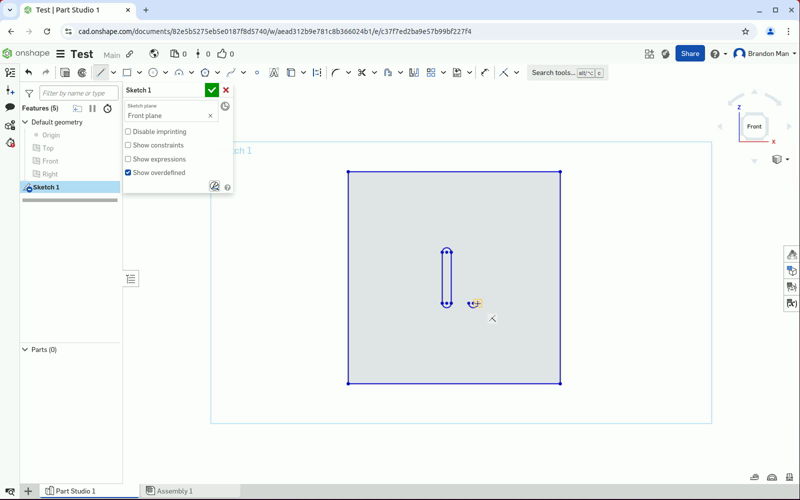
click(477, 303)
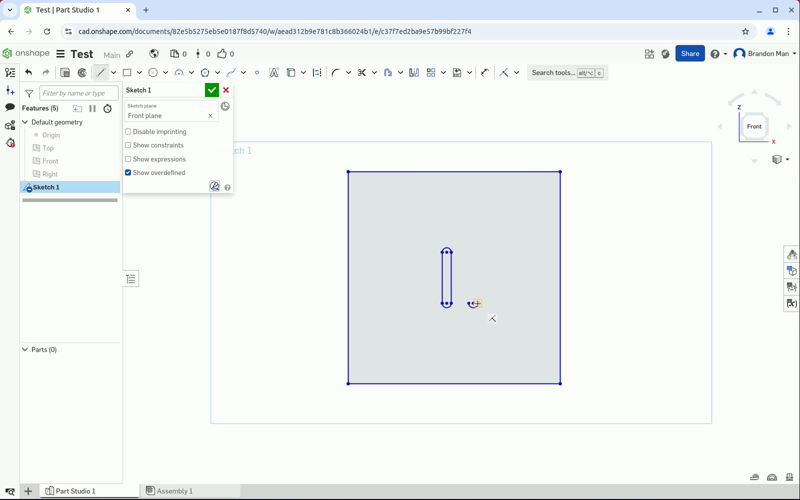
key_down(shift)
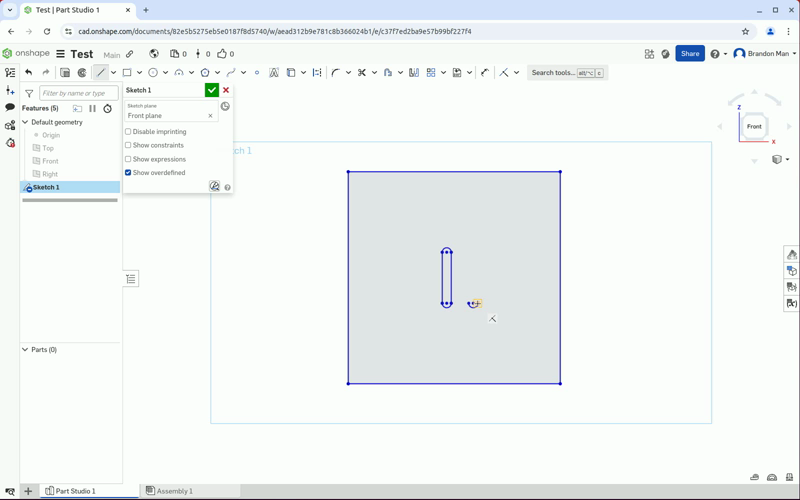
mouse_move(507, 303)
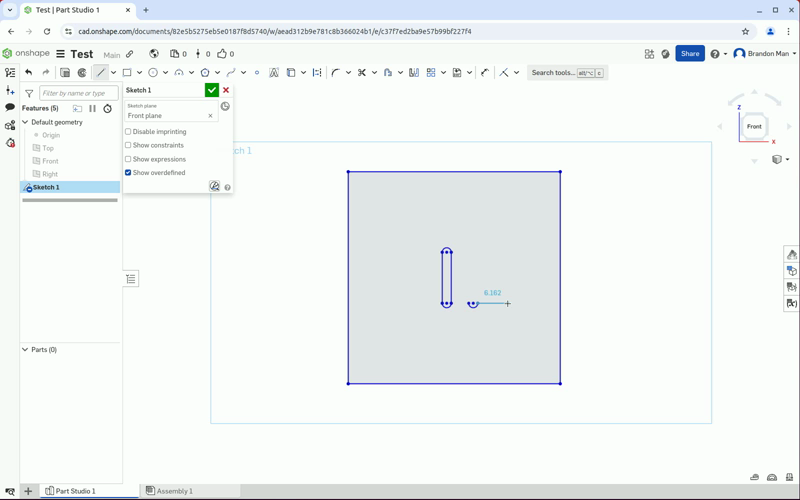
mouse_move(477, 252)
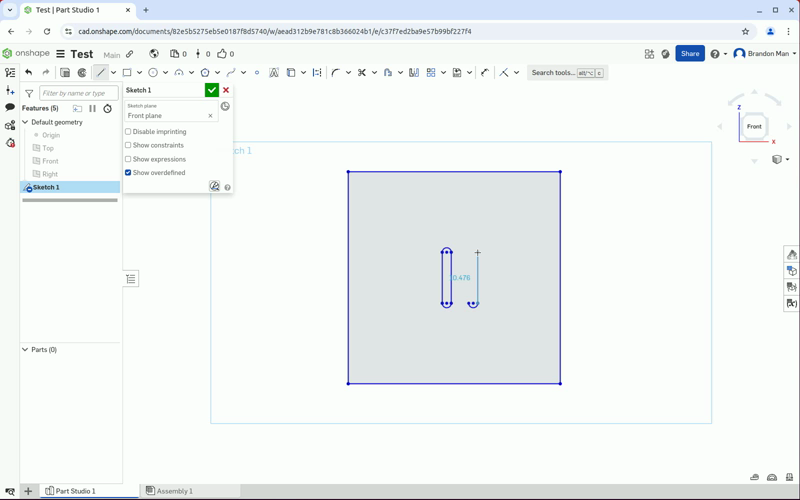
click(477, 252)
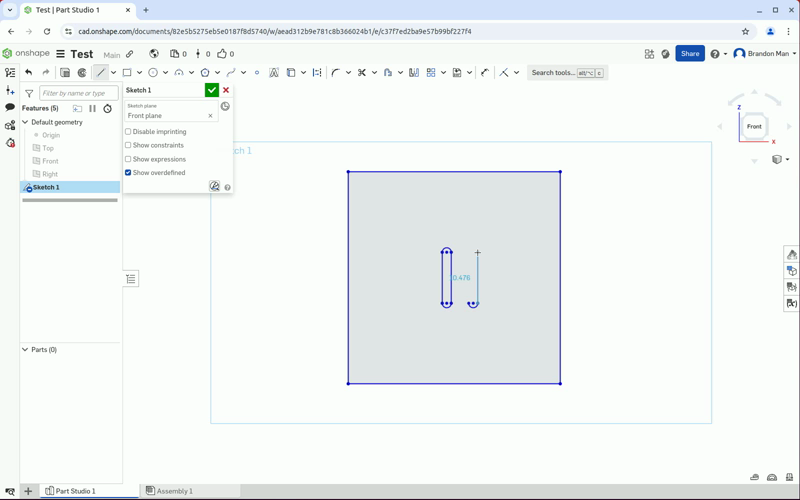
key_up(shift)
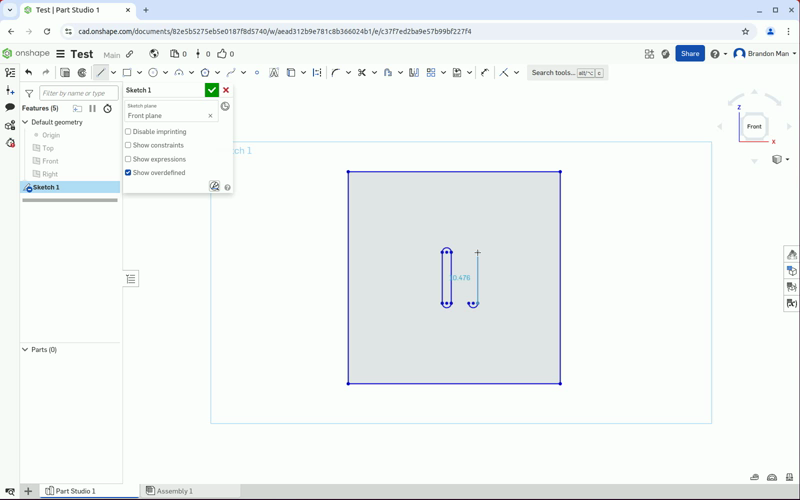
key(esc)
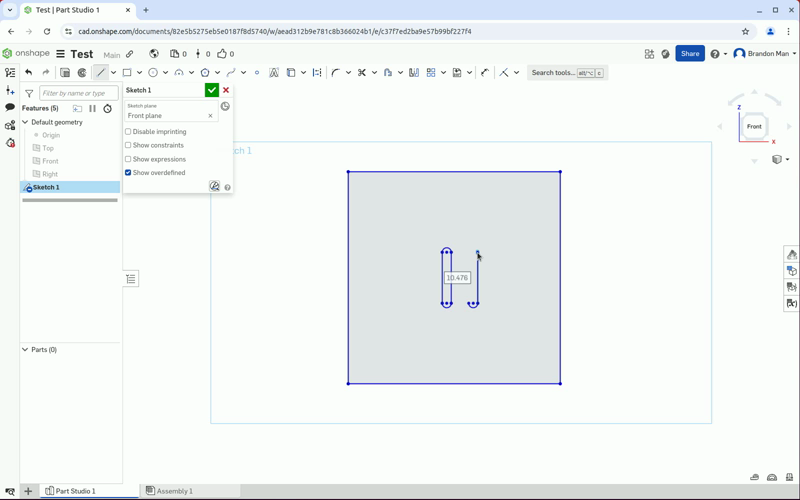
key(a)
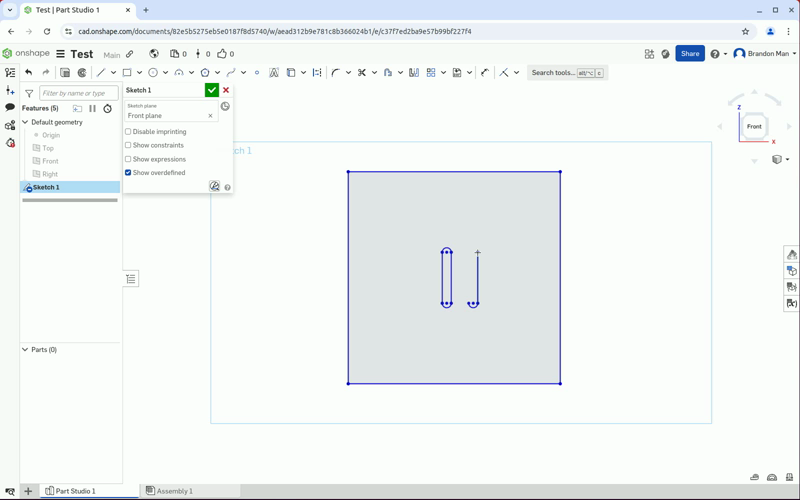
mouse_move(477, 252)
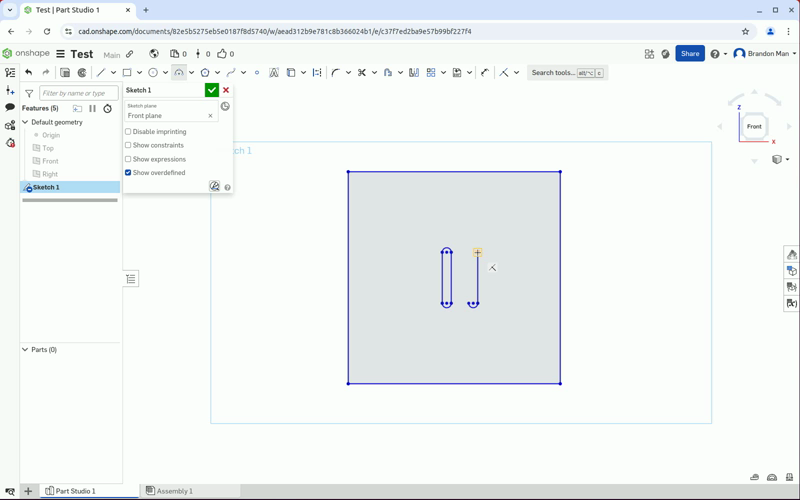
click(477, 252)
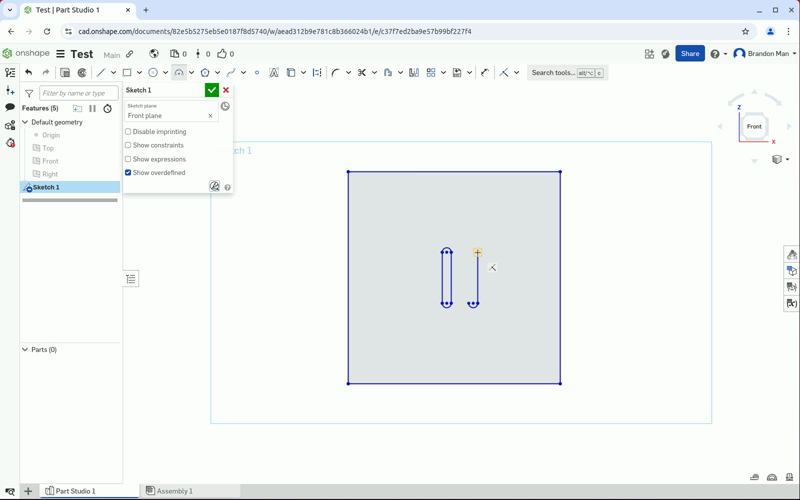
key_down(shift)
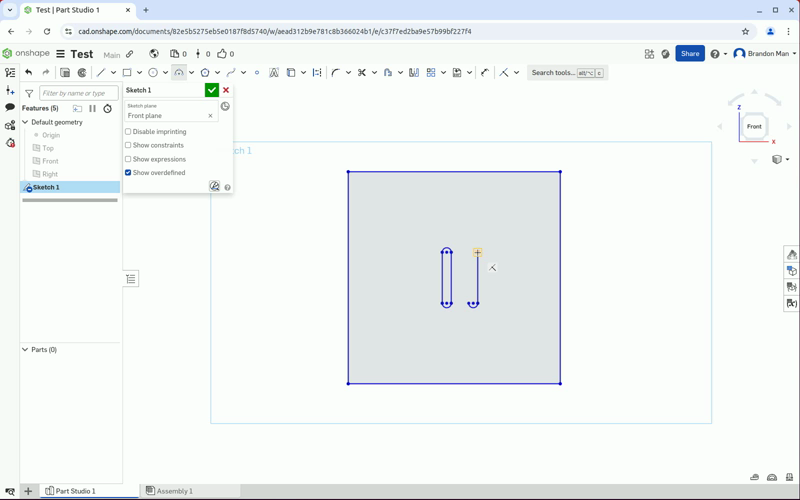
mouse_move(468, 252)
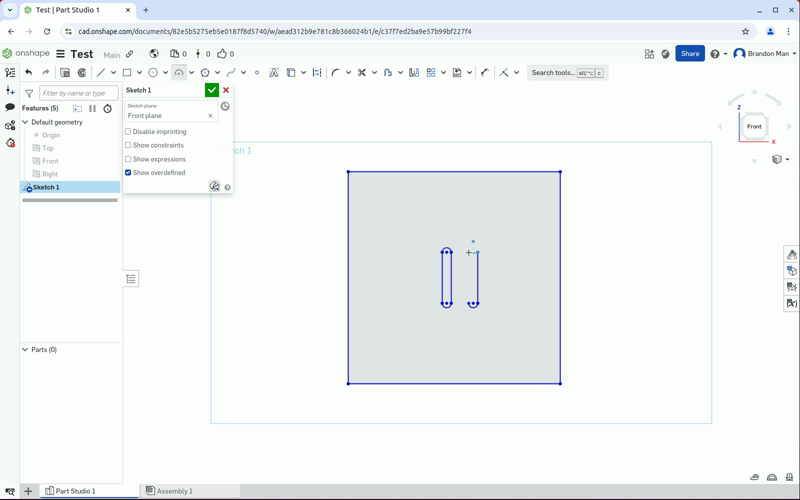
click(468, 252)
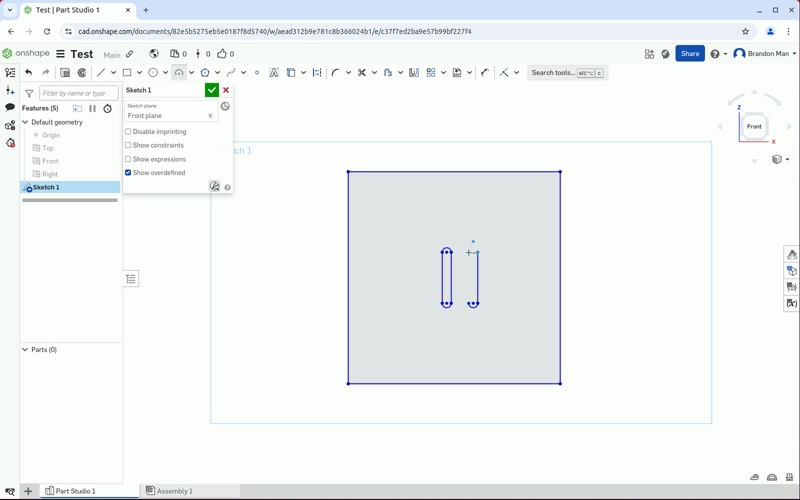
mouse_move(473, 247)
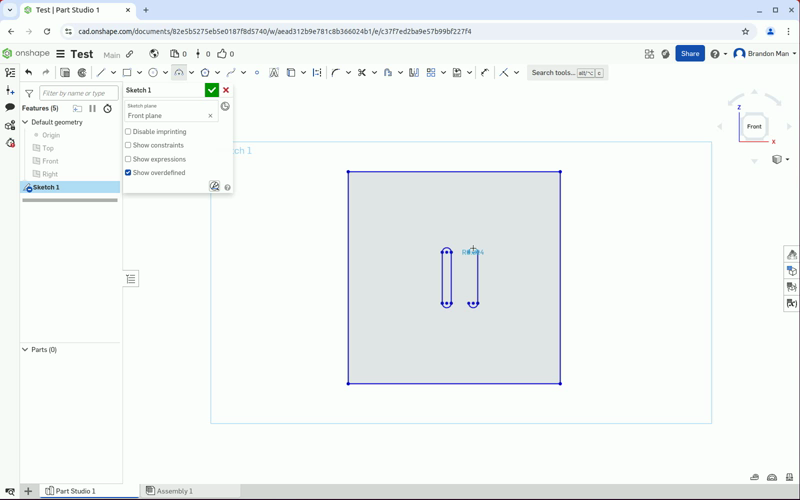
click(473, 247)
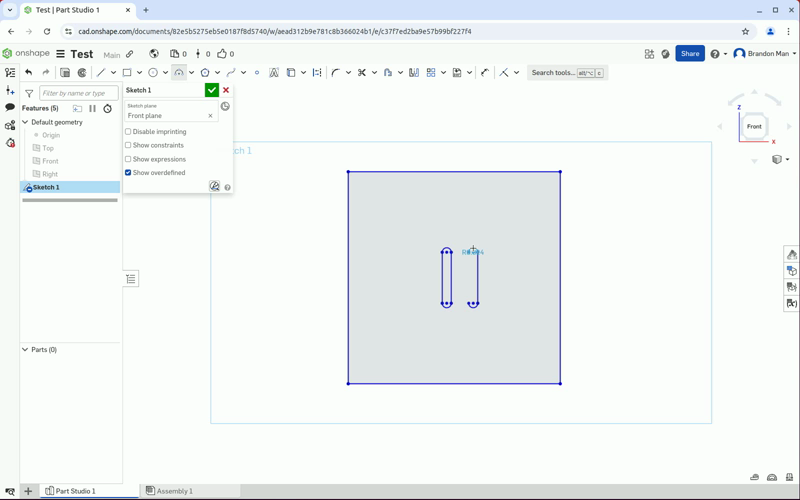
key_up(shift)
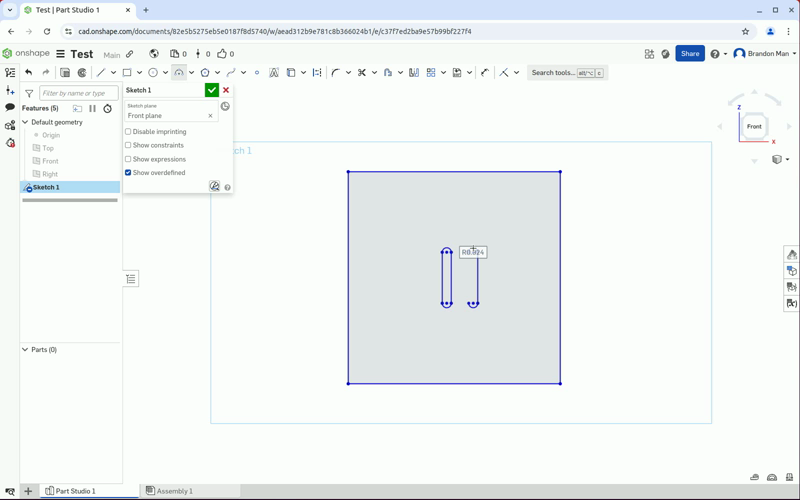
key(esc)
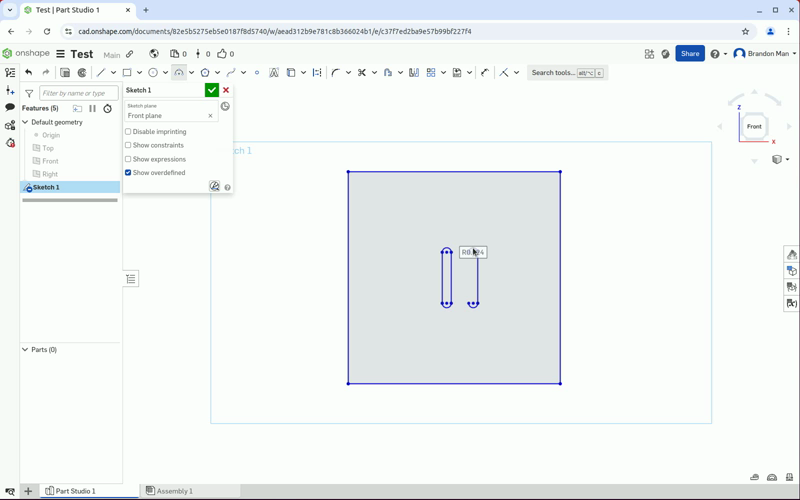
key(l)
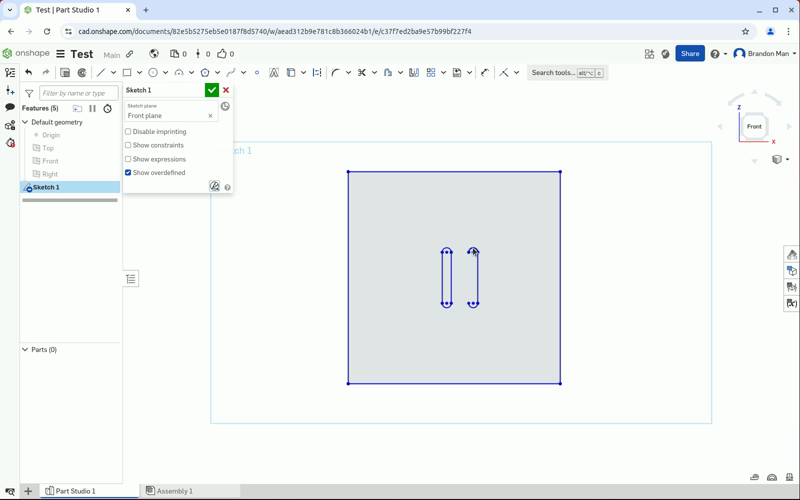
mouse_move(468, 252)
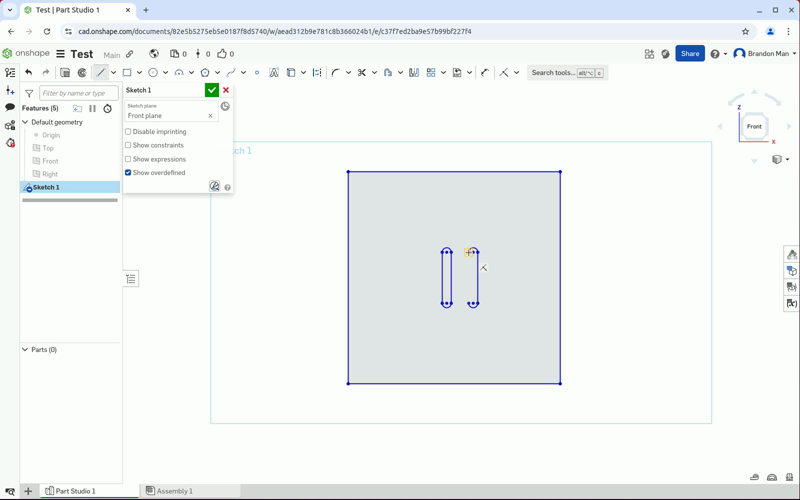
click(468, 252)
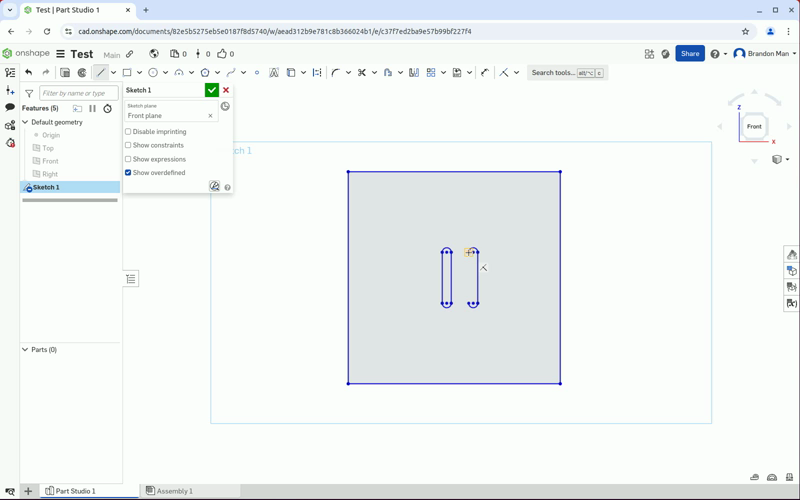
mouse_move(498, 252)
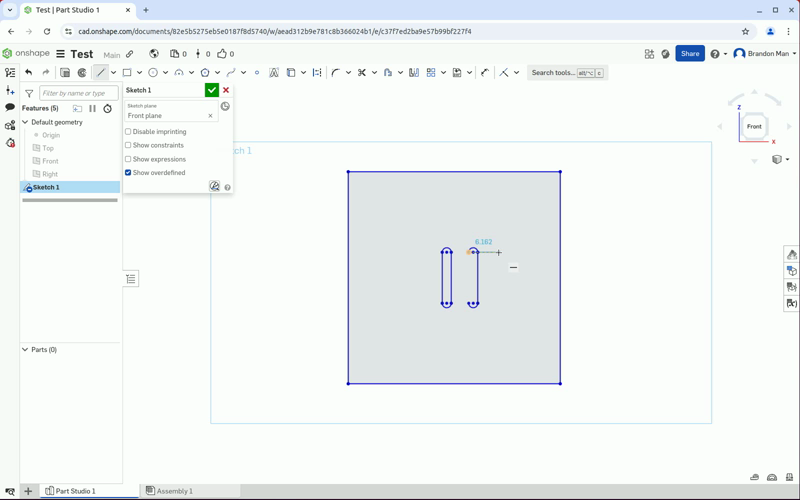
key_down(shift)
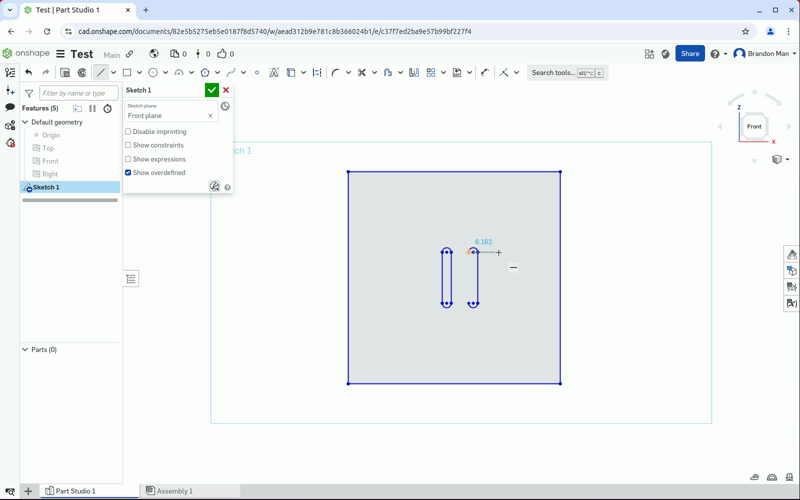
mouse_move(468, 303)
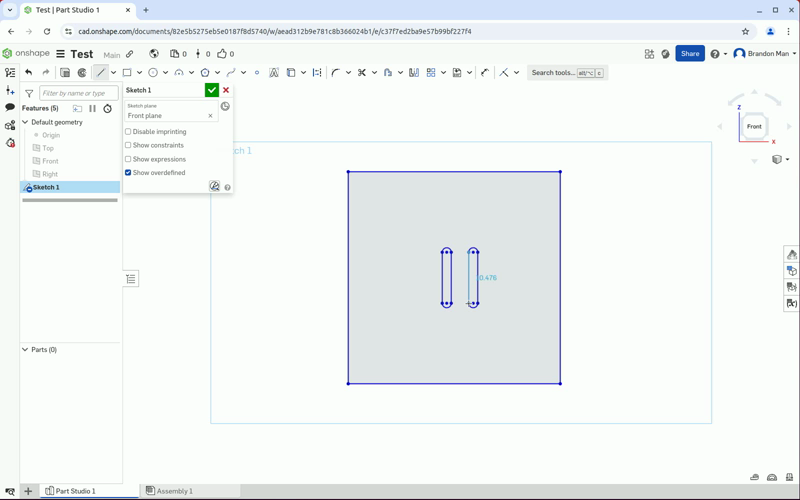
key_up(shift)
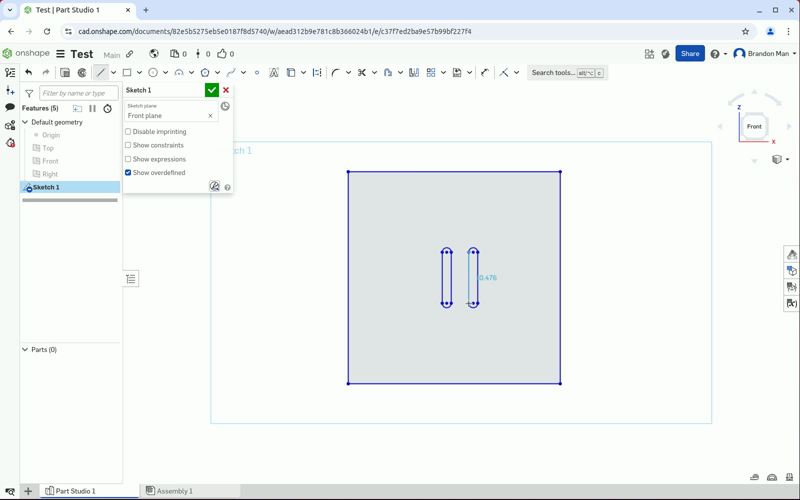
click(468, 303)
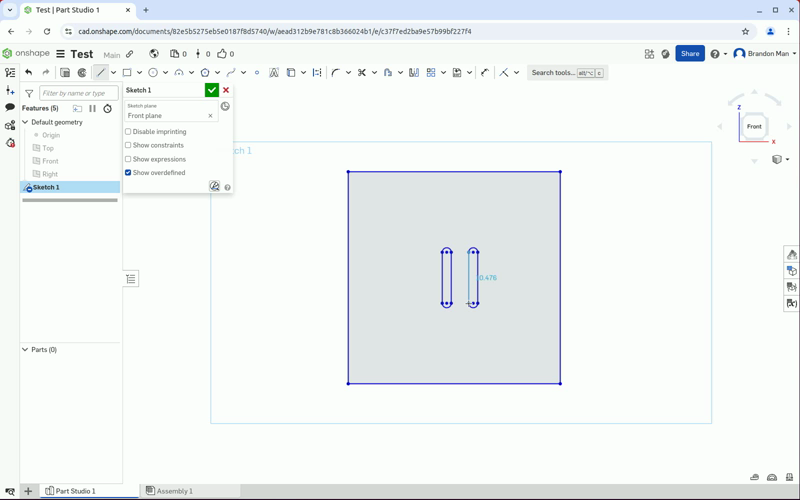
key(esc)
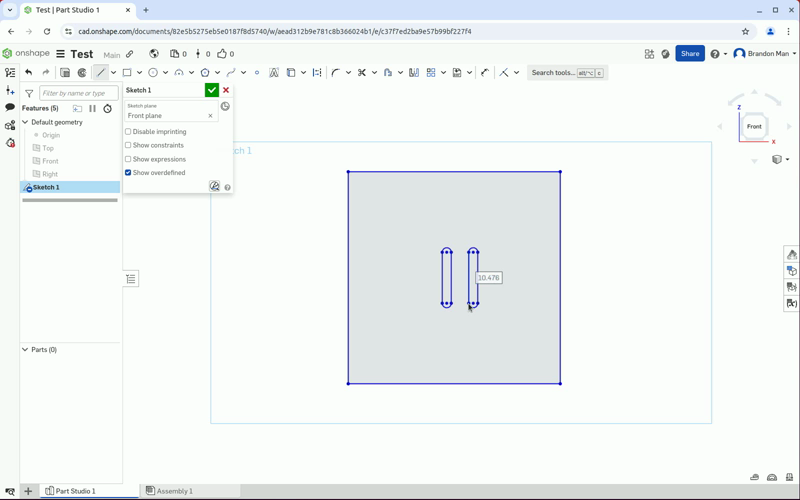
mouse_move(519, 294)
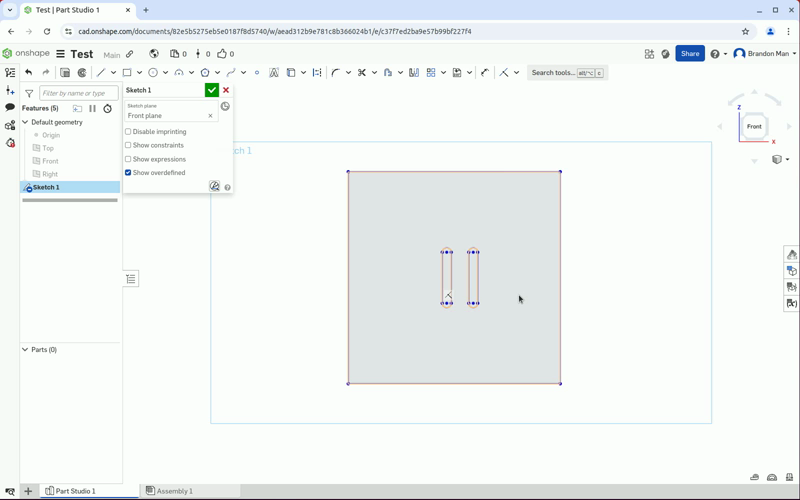
click(519, 294)
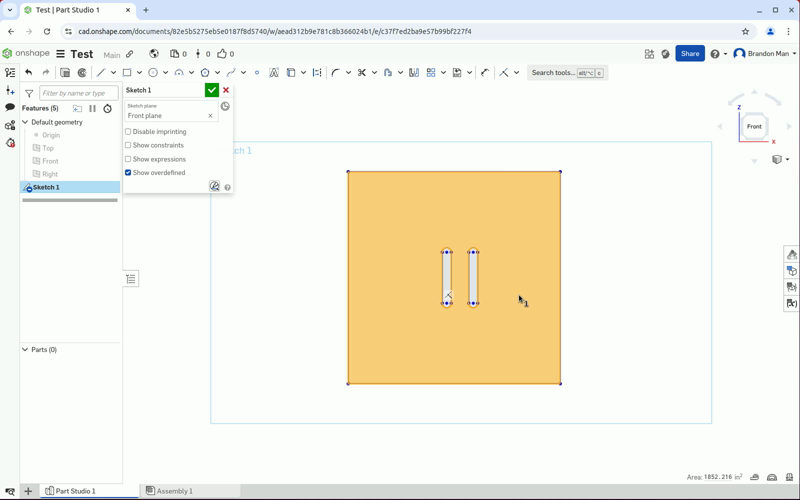
mouse_move(73, 352)
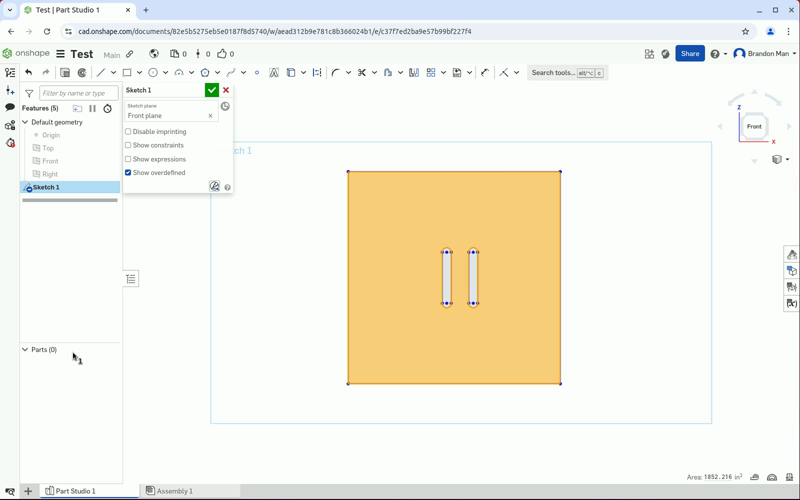
key(shift+y)
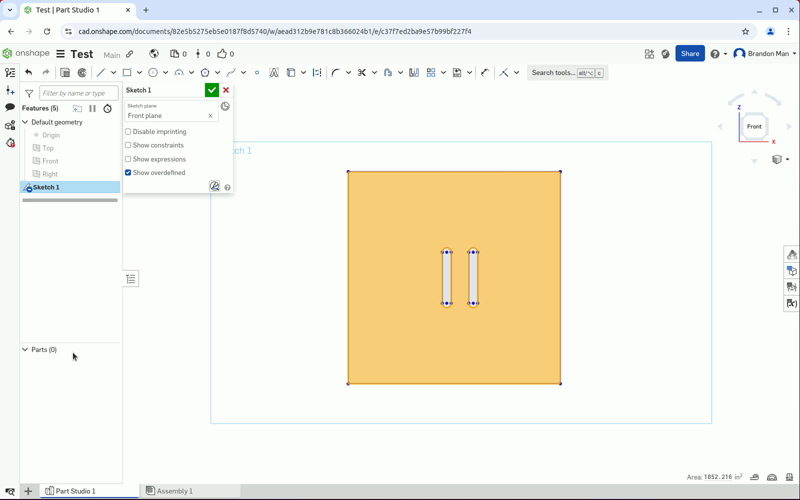
key(shift+e)
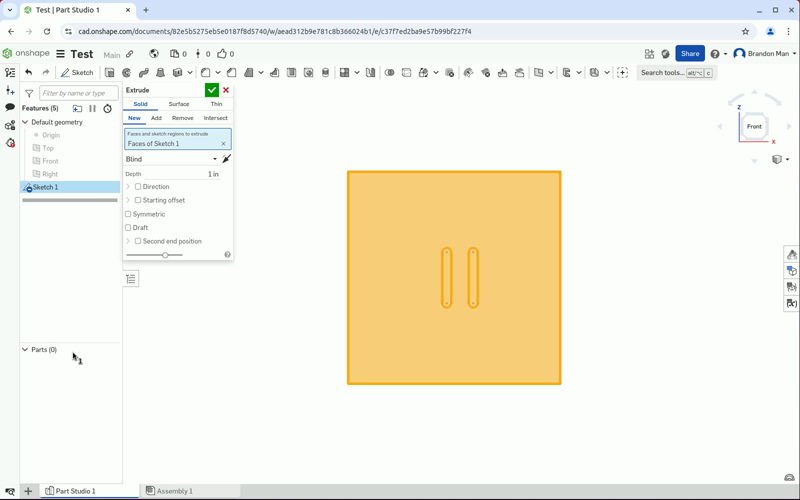
mouse_move(143, 106)
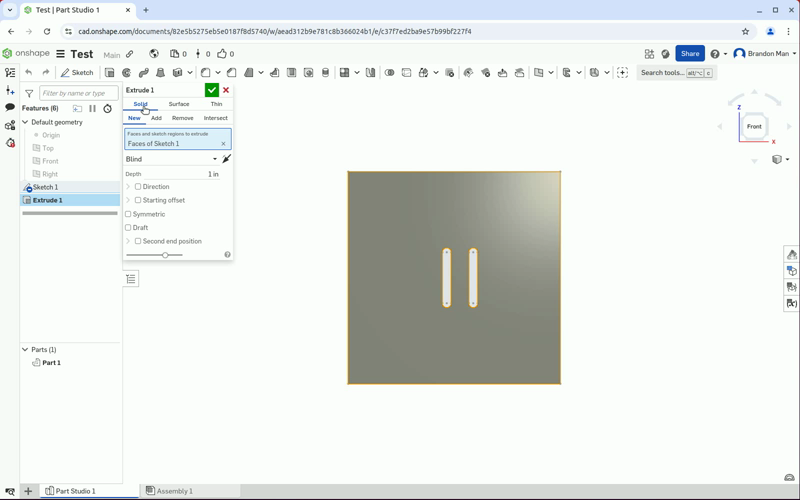
click(143, 106)
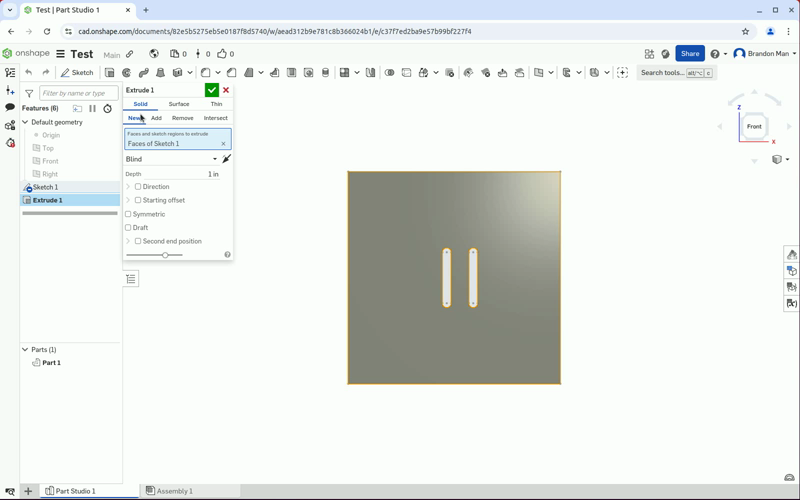
mouse_move(137, 120)
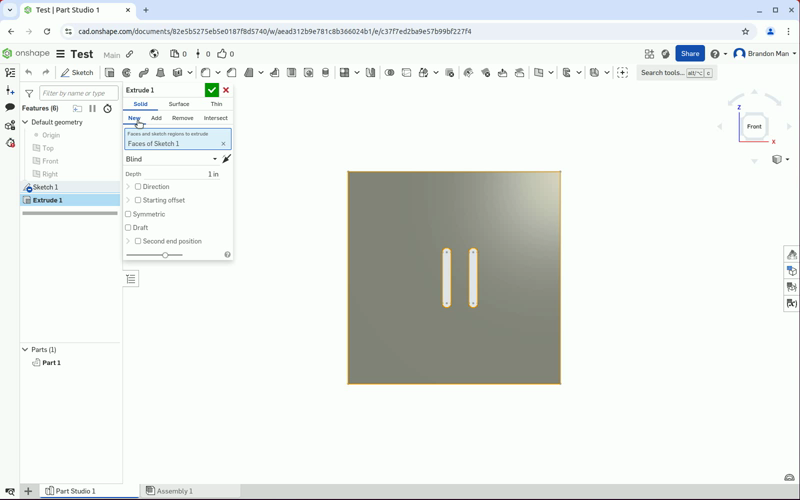
click(137, 120)
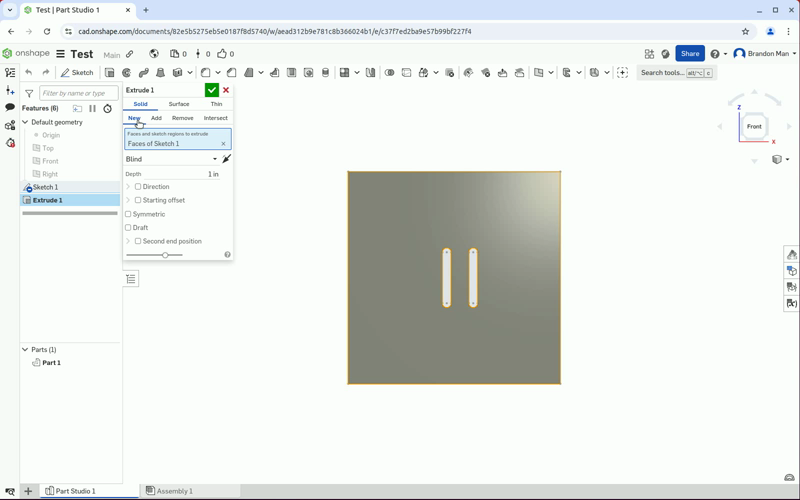
key(tab, 4)
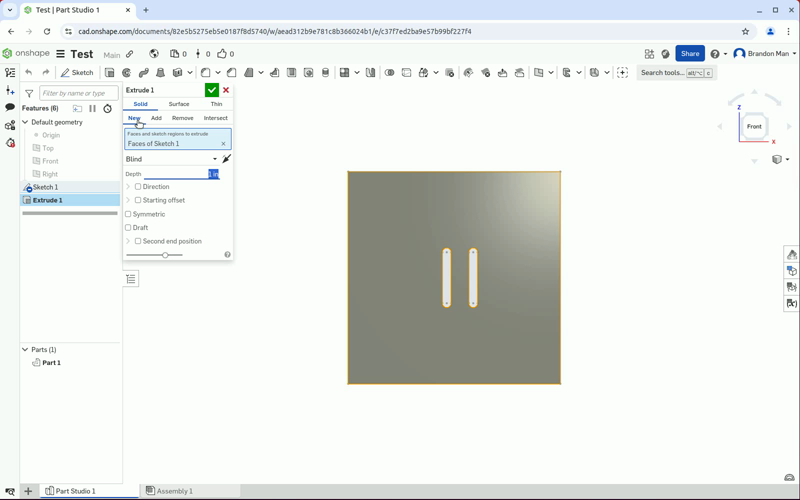
text(1.685)
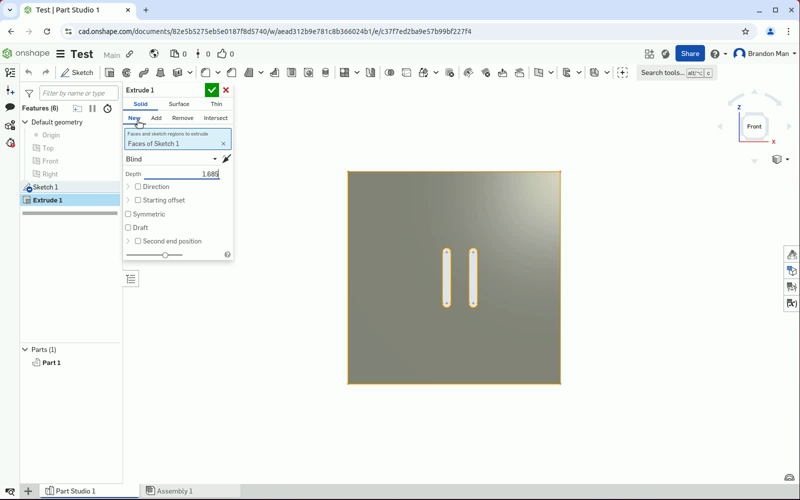
key(enter)
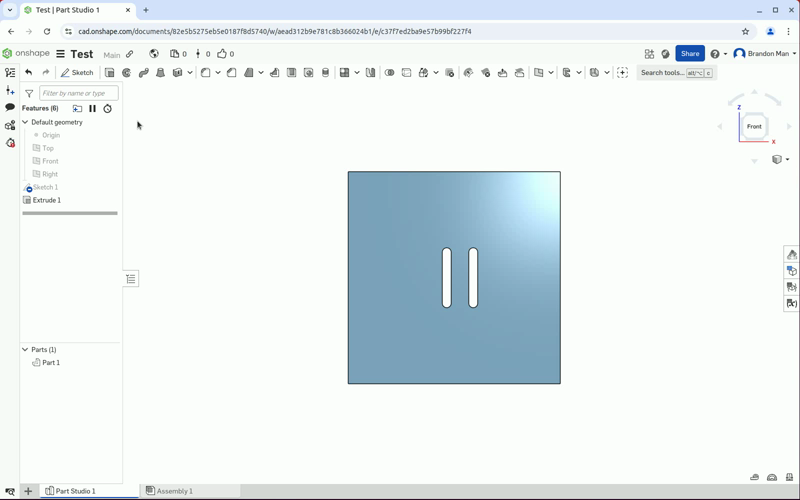
key(shift+h)
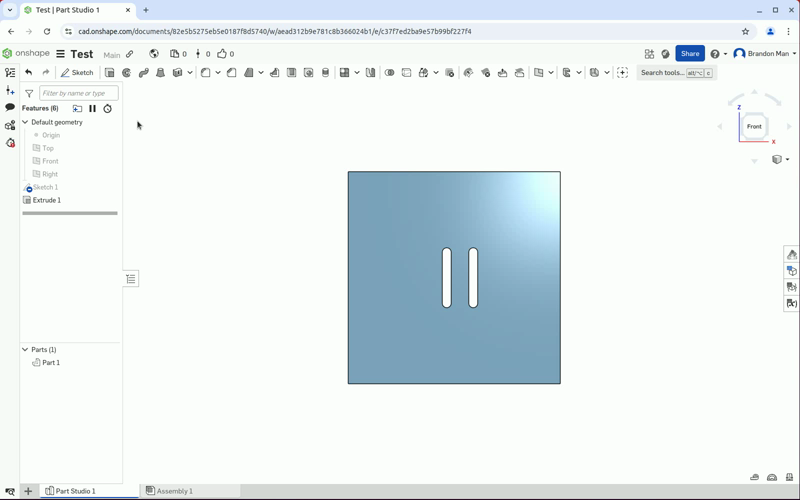
key(shift+h)
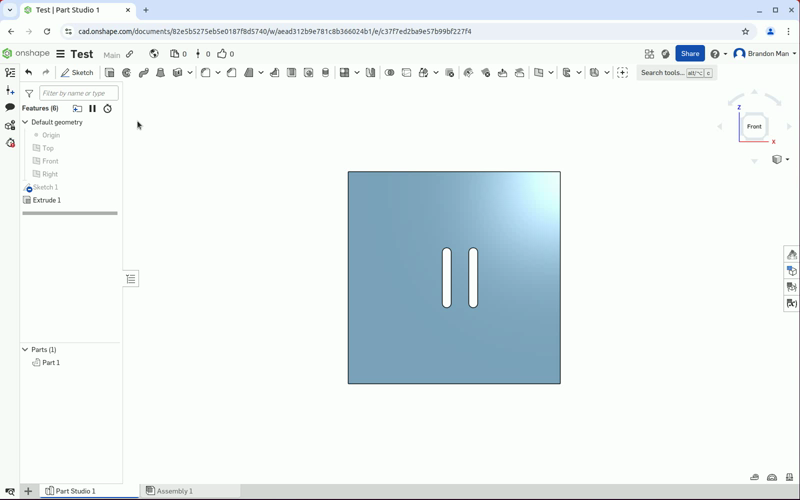
mouse_move(73, 189)
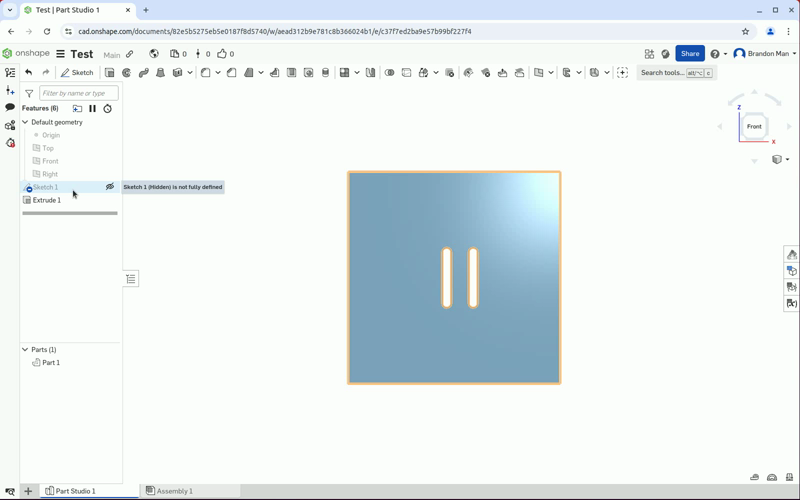
click(73, 189)
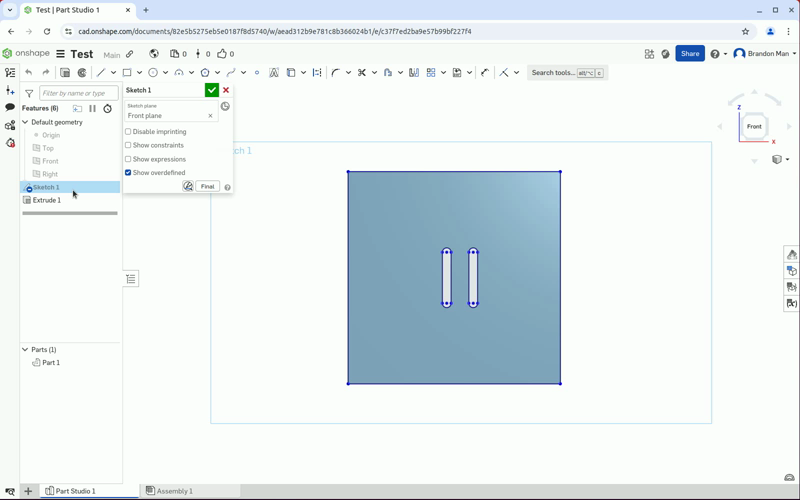
mouse_move(229, 92)
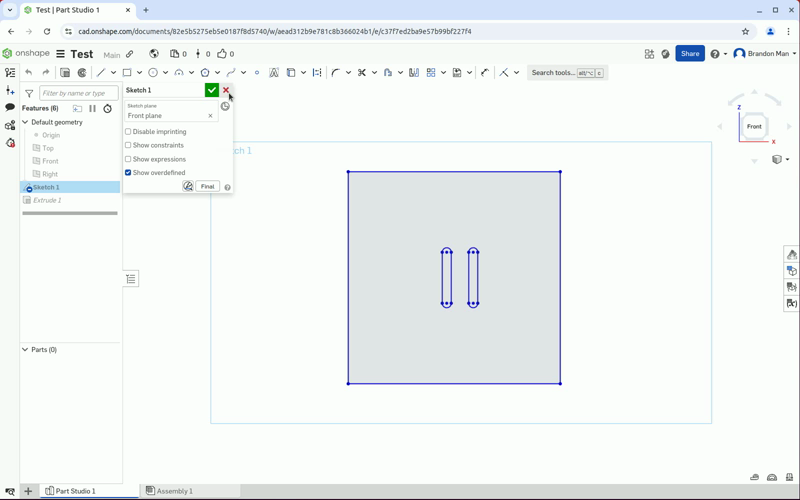
click(229, 92)
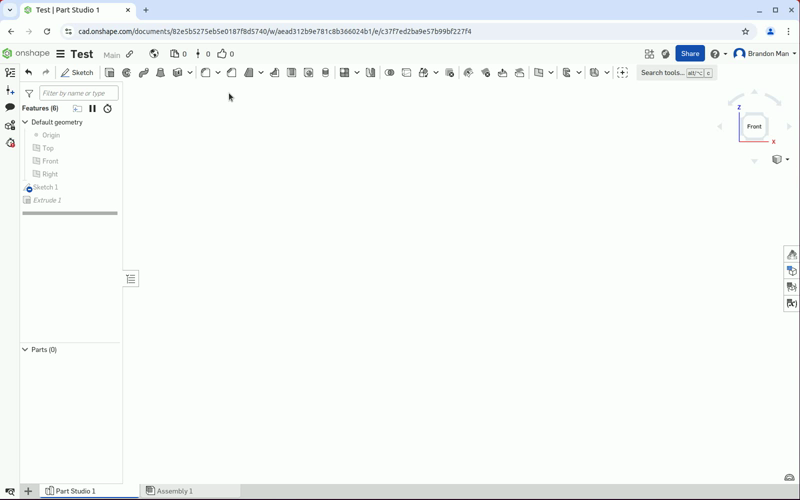
mouse_move(73, 352)
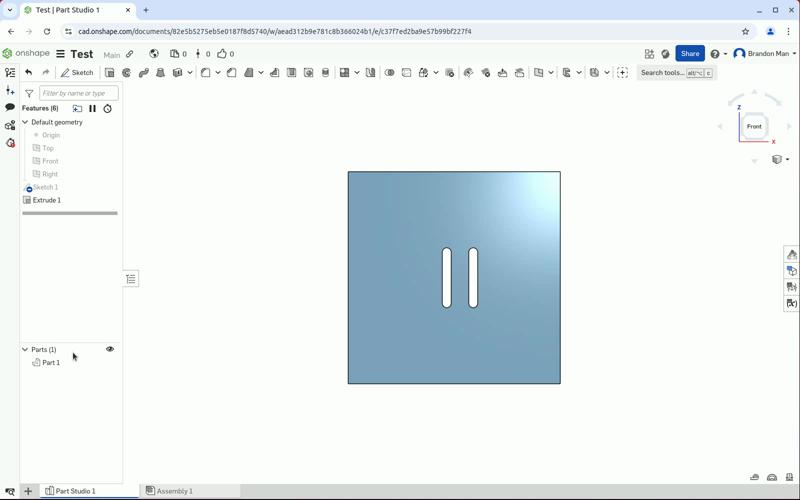
key(y)
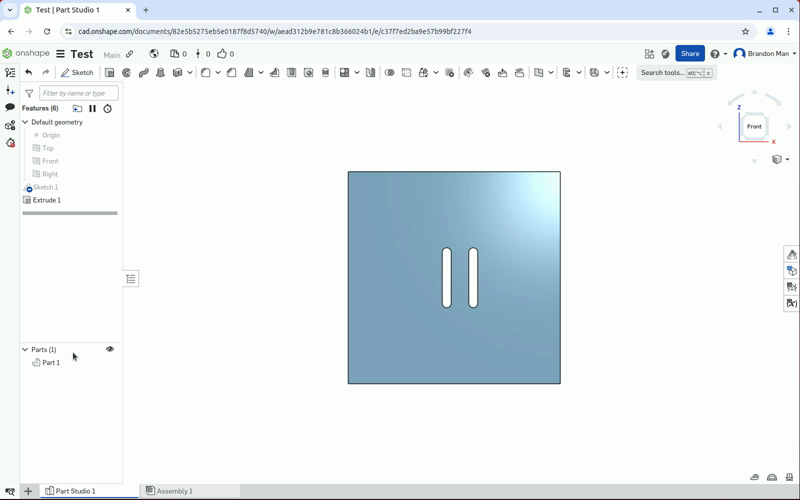
key(shift+p)
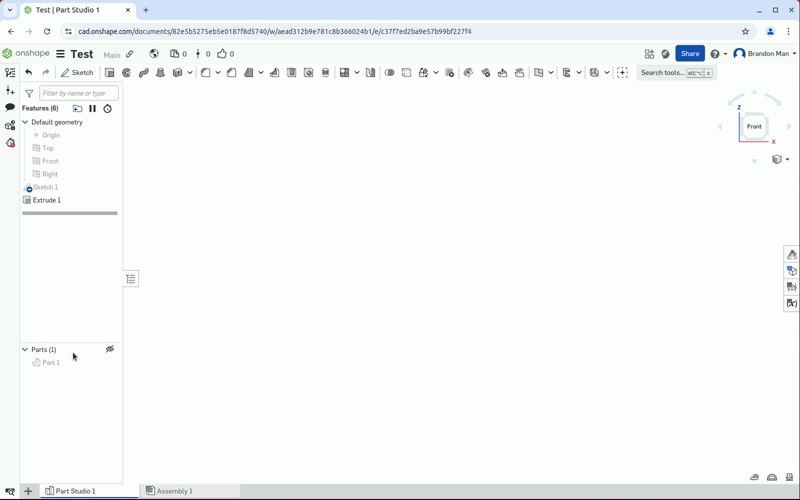
key(space)
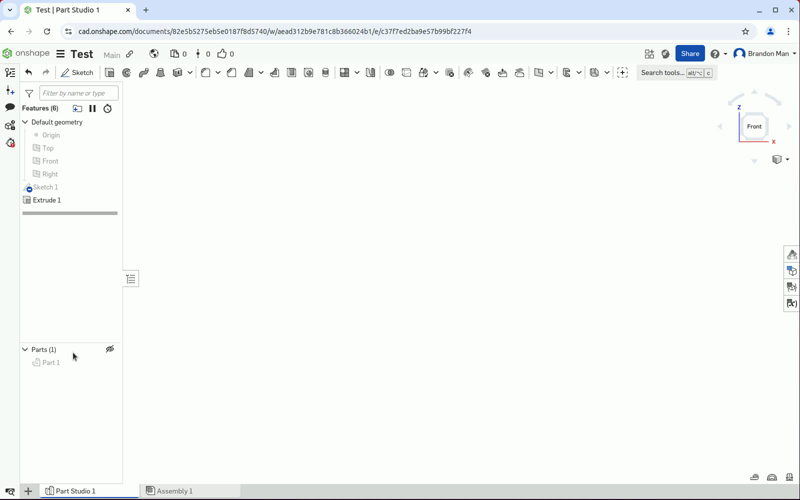
key_down(shift)
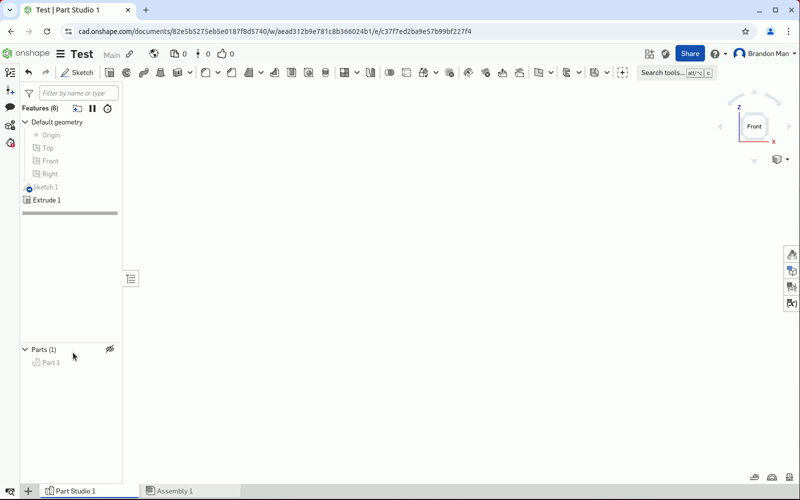
key(left)
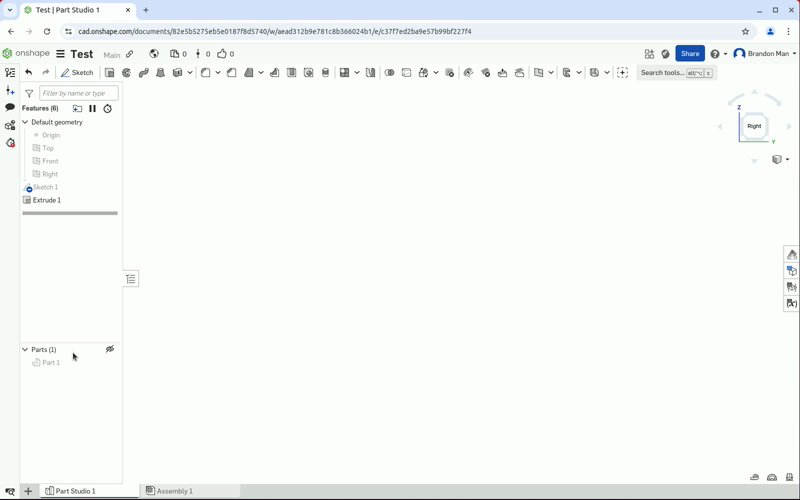
key_up(shift)
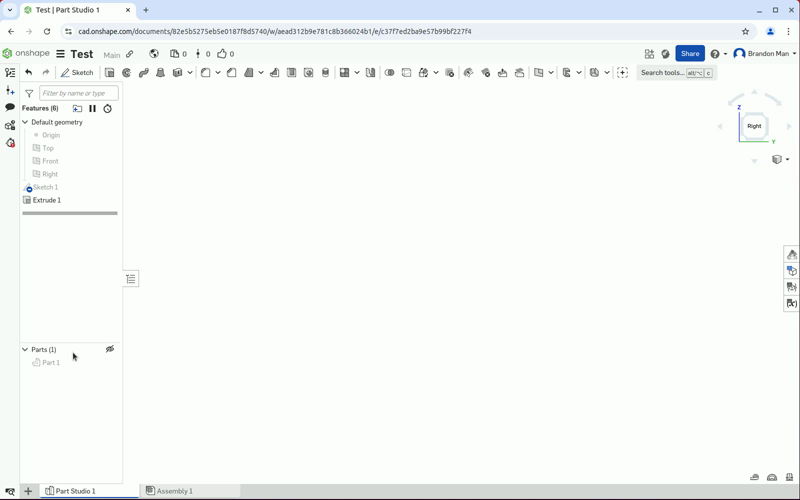
mouse_move(73, 352)
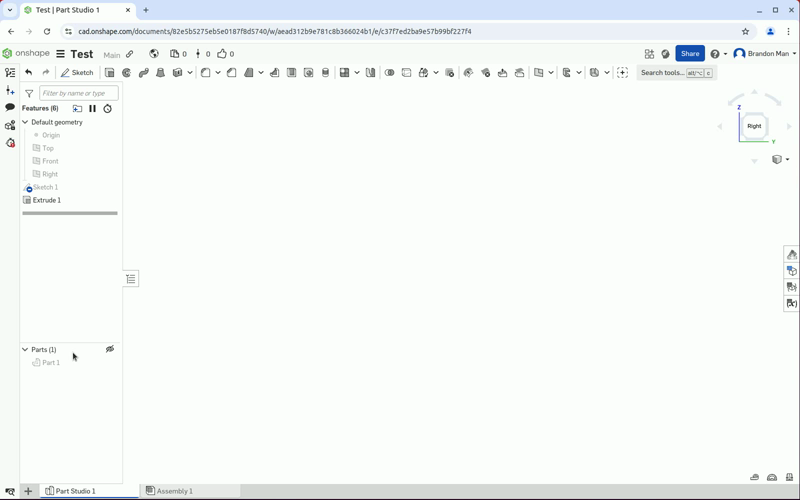
key(shift+y)
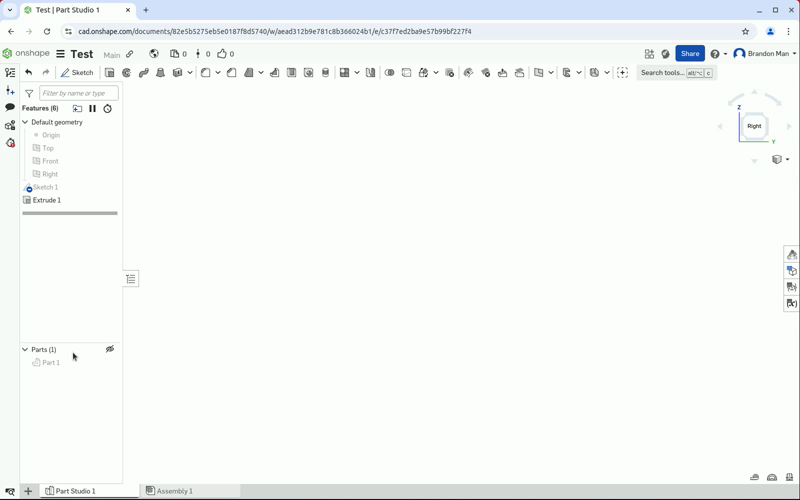
key(shift+s)
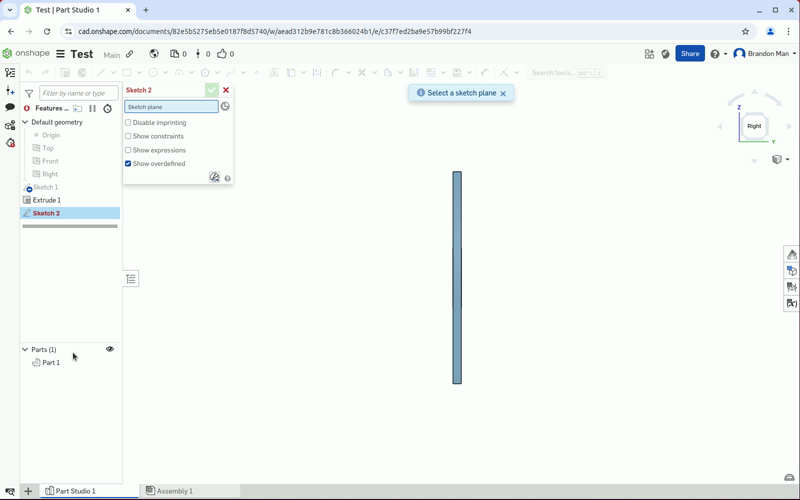
mouse_move(73, 176)
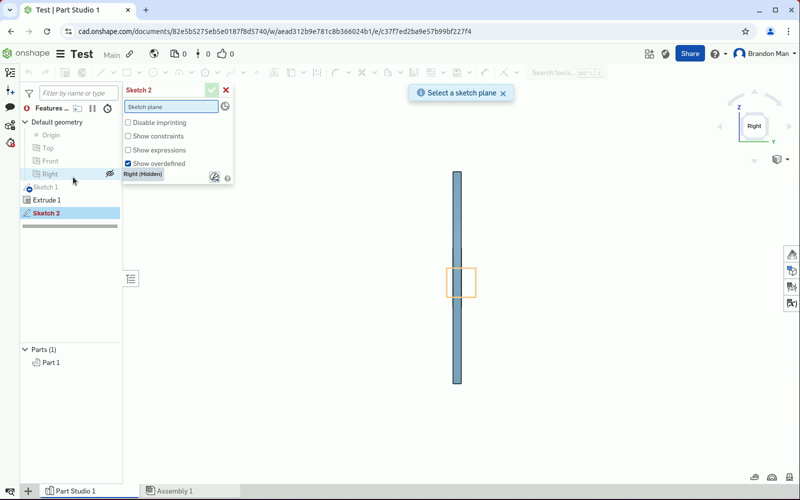
click(73, 176)
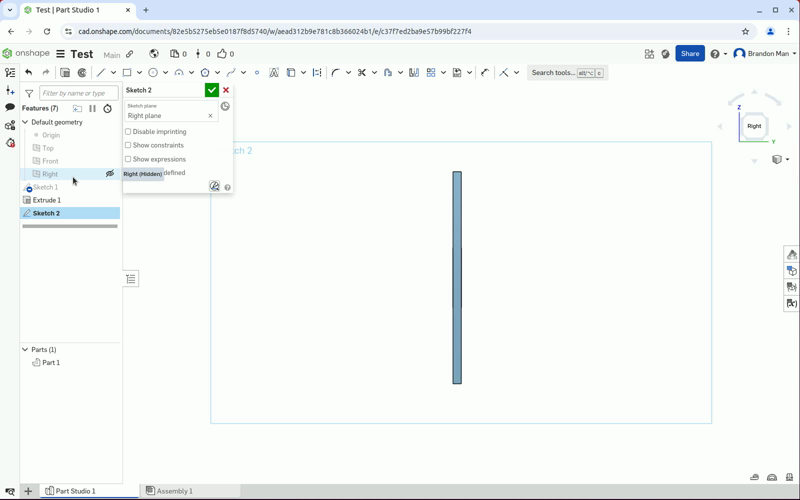
mouse_move(73, 352)
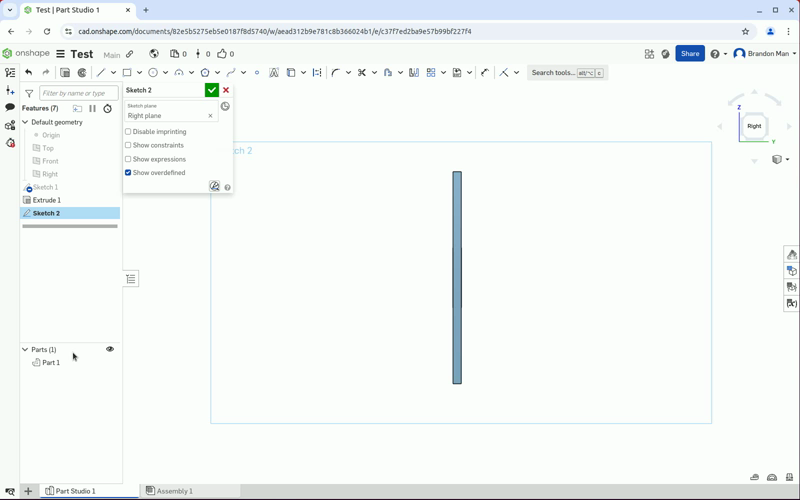
key(y)
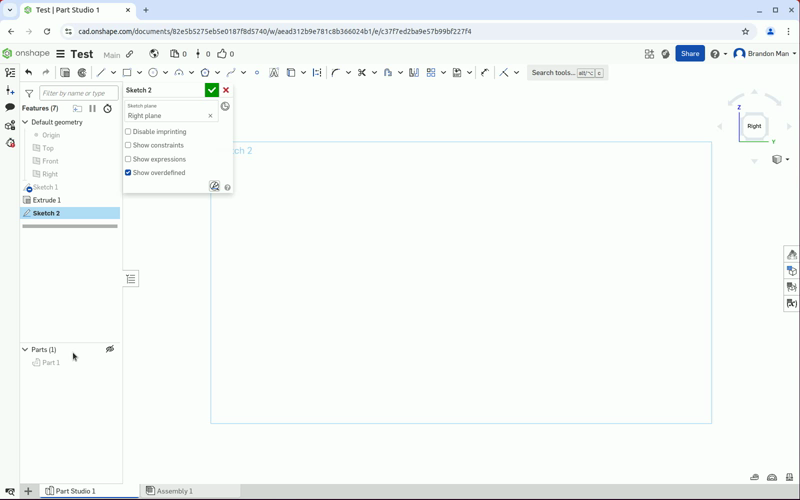
key(l)
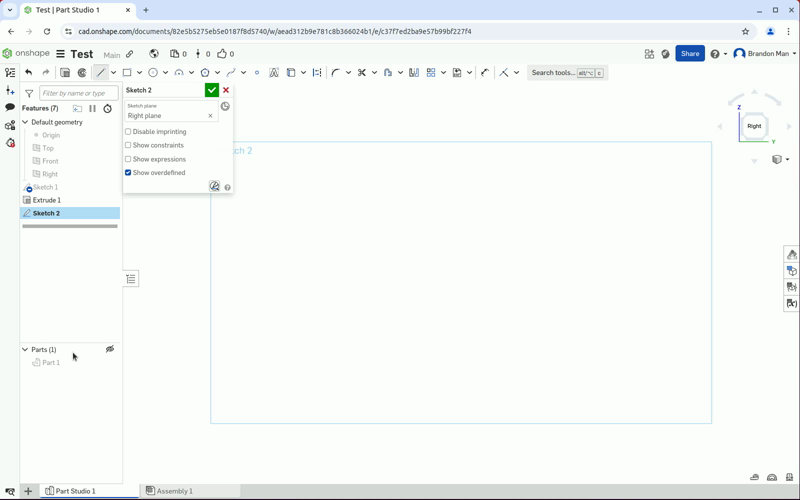
key_down(shift)
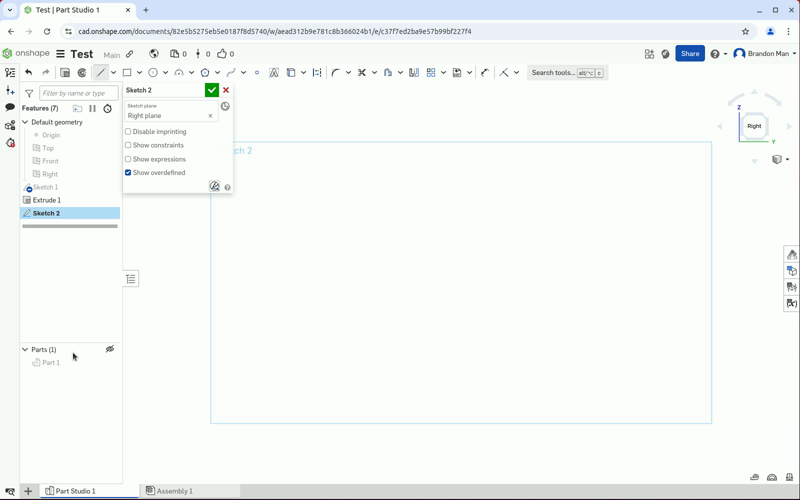
mouse_move(352, 271)
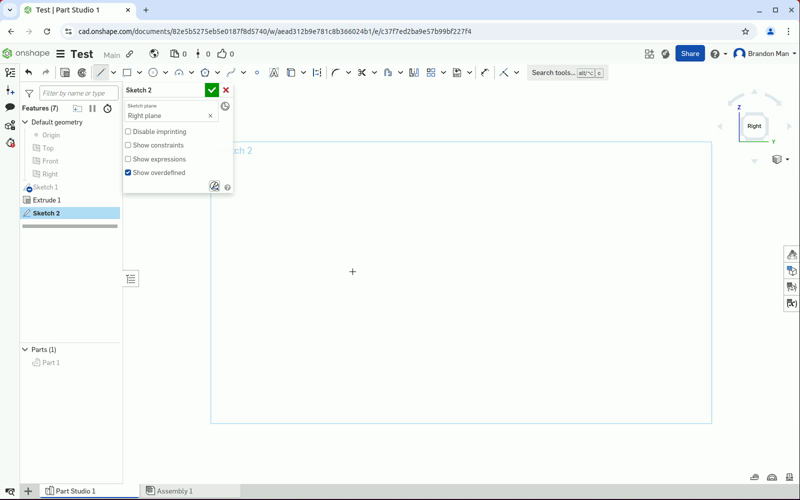
click(352, 271)
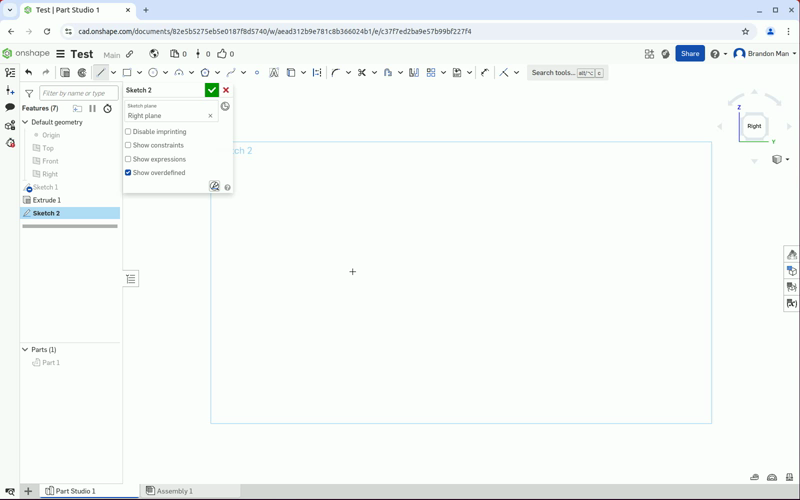
key_up(shift)
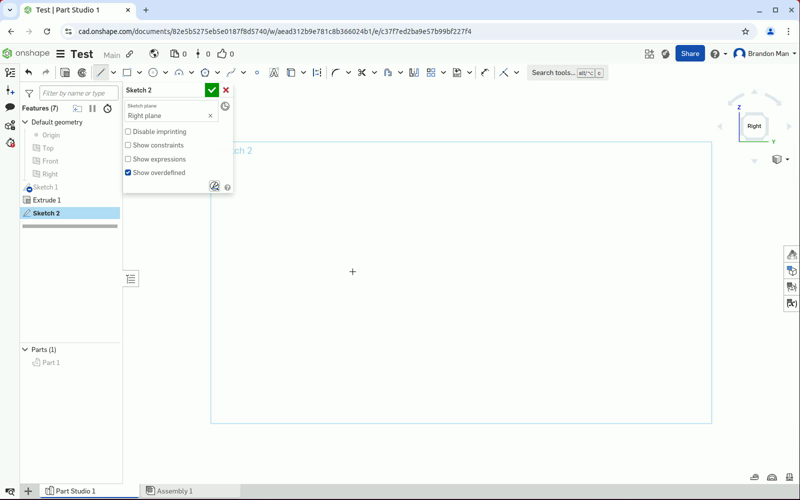
key_down(shift)
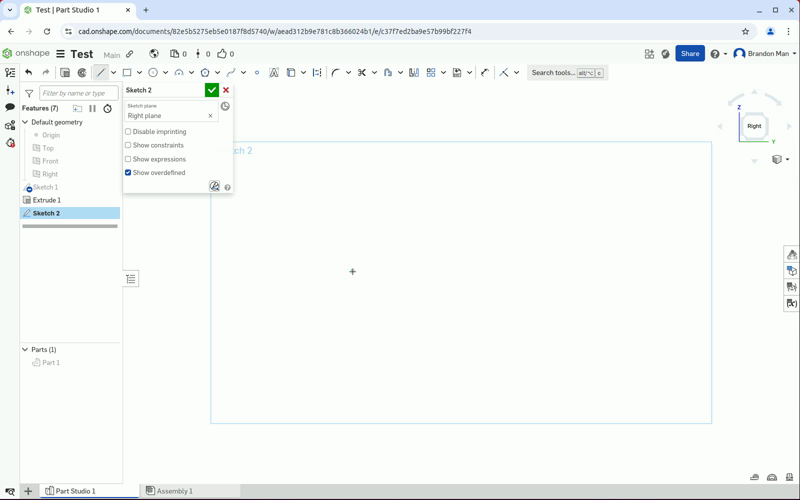
mouse_move(446, 271)
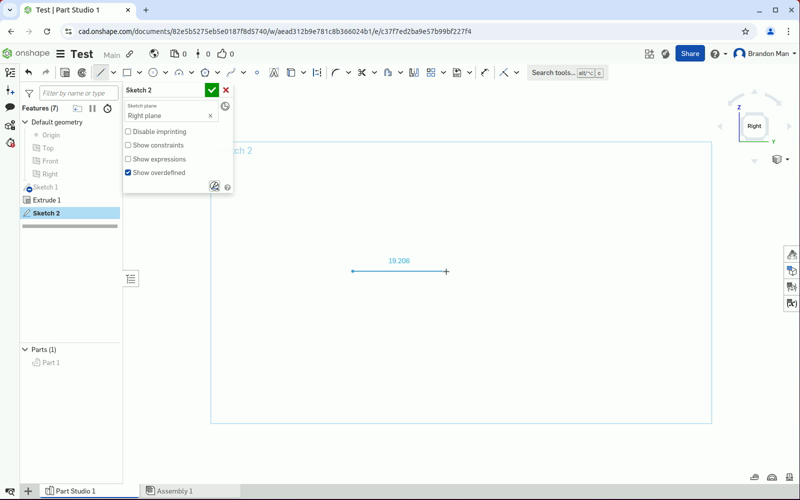
click(446, 271)
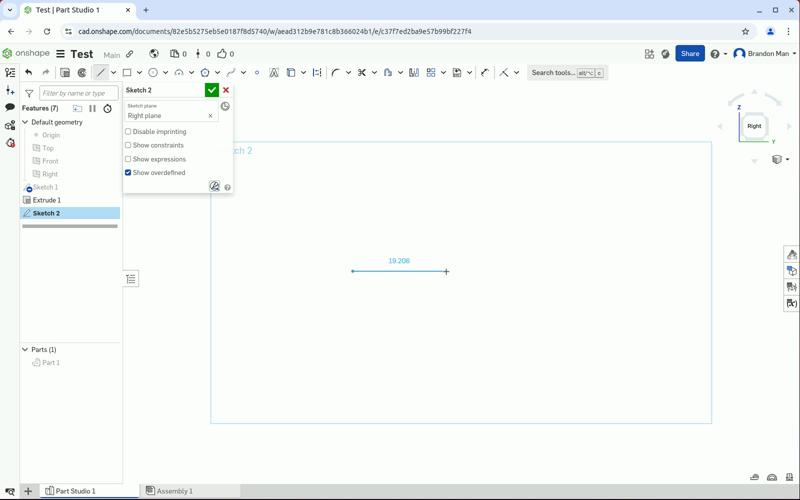
key_up(shift)
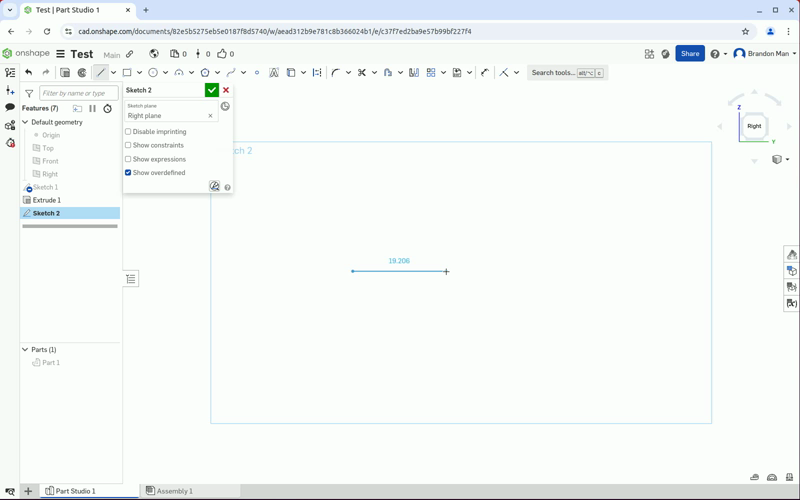
key_down(shift)
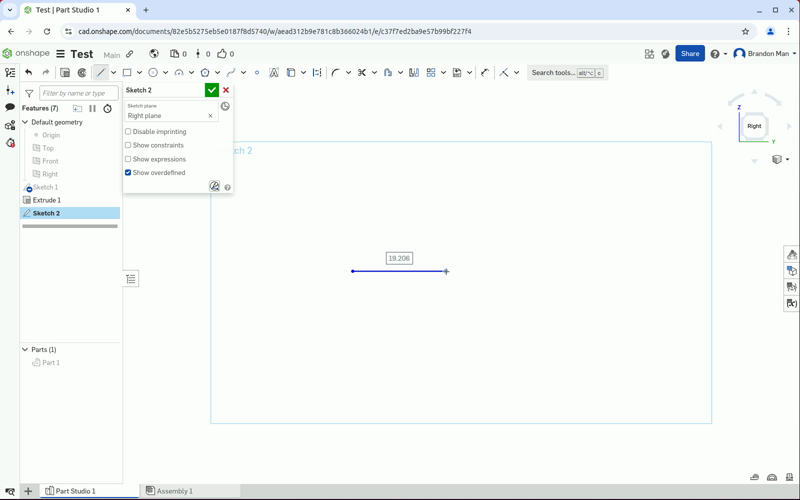
mouse_move(476, 271)
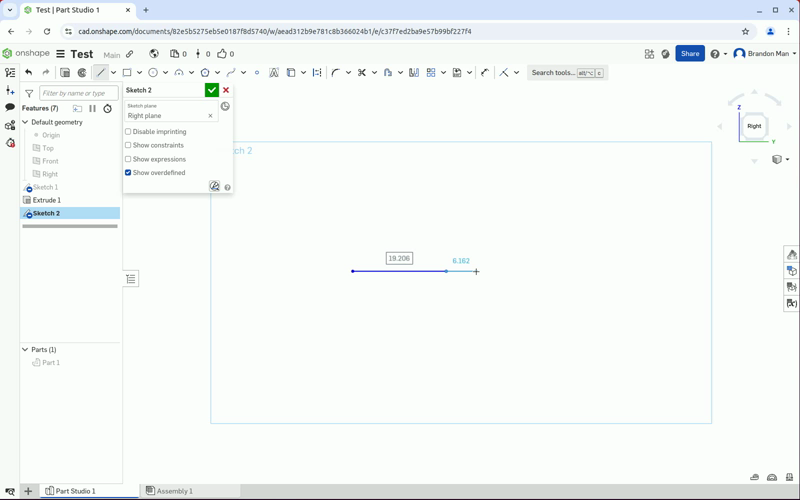
mouse_move(446, 267)
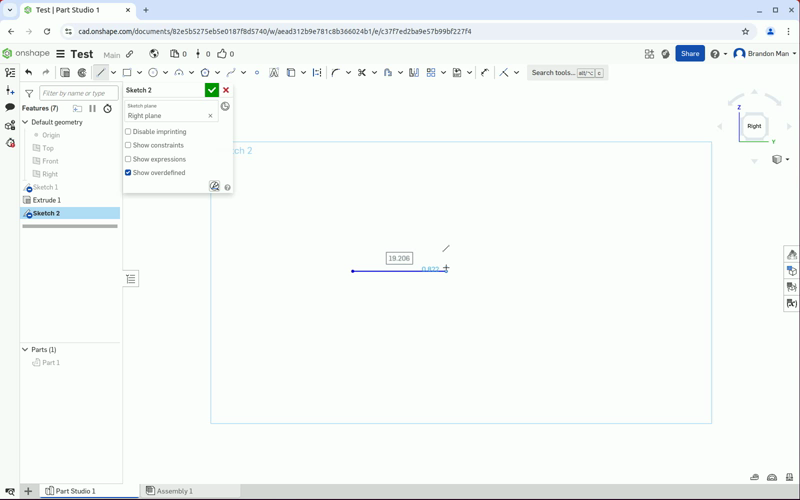
scroll(6)
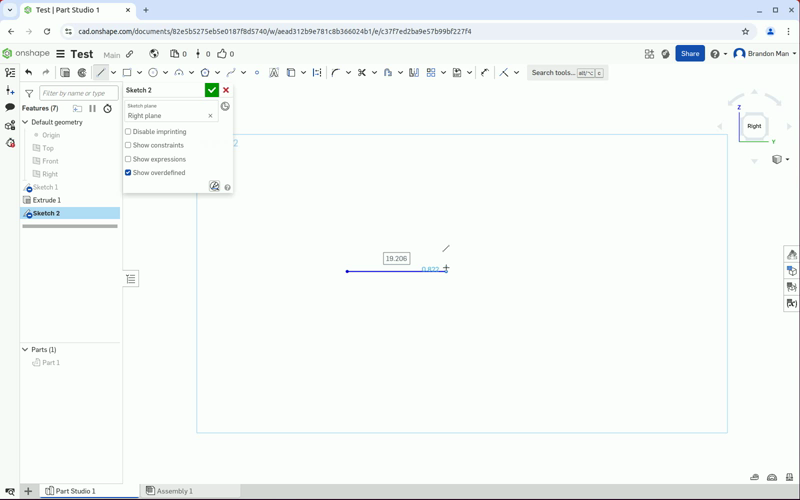
scroll(6)
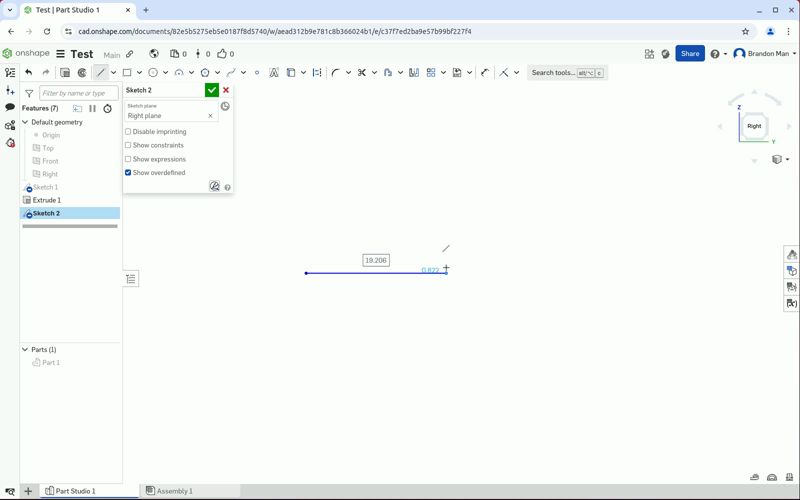
scroll(6)
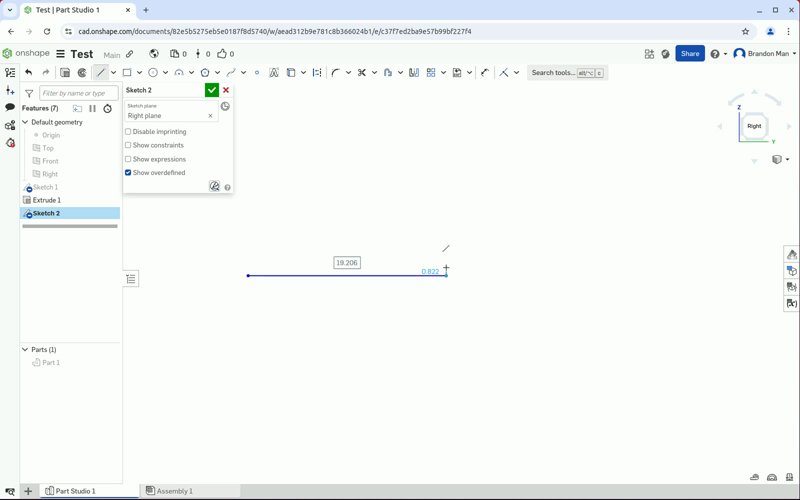
scroll(6)
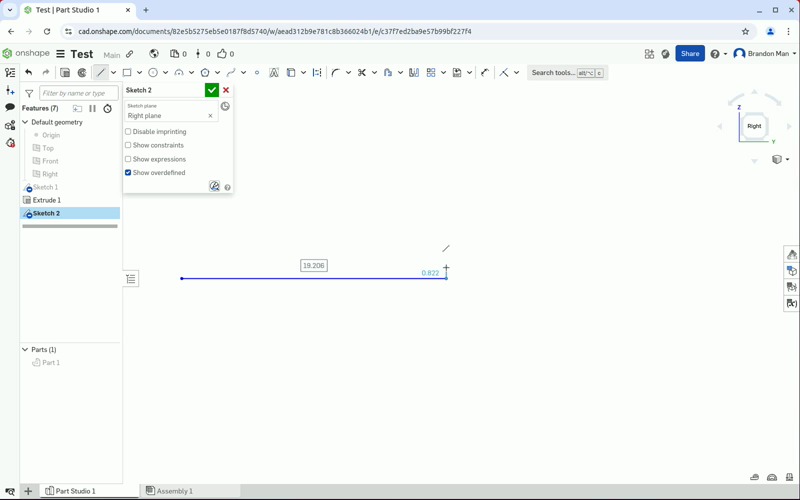
scroll(6)
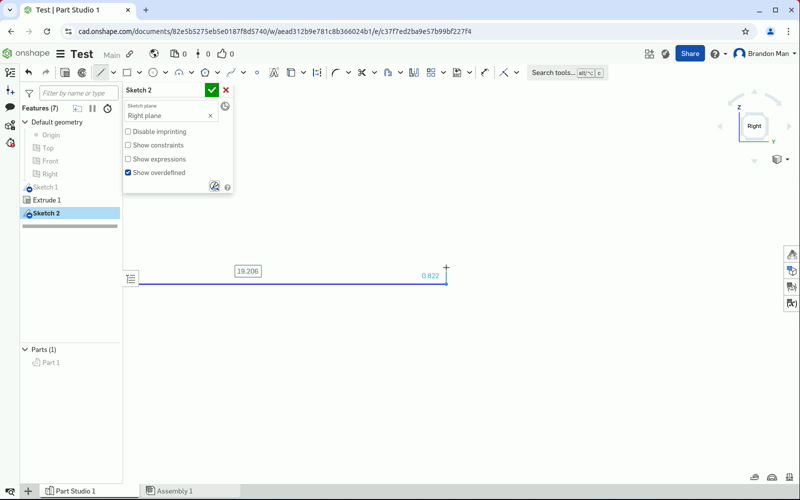
scroll(6)
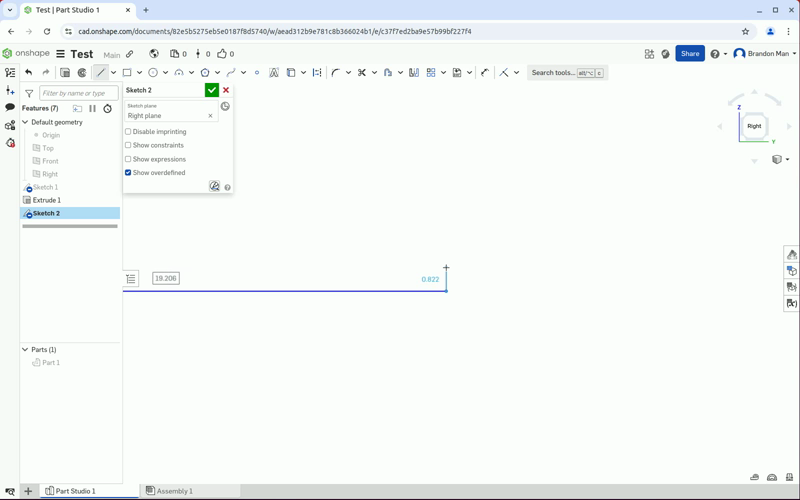
scroll(6)
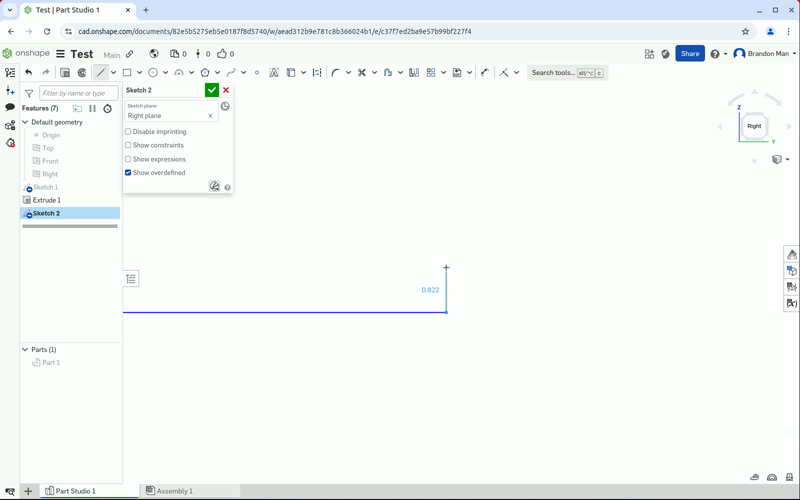
click(446, 267)
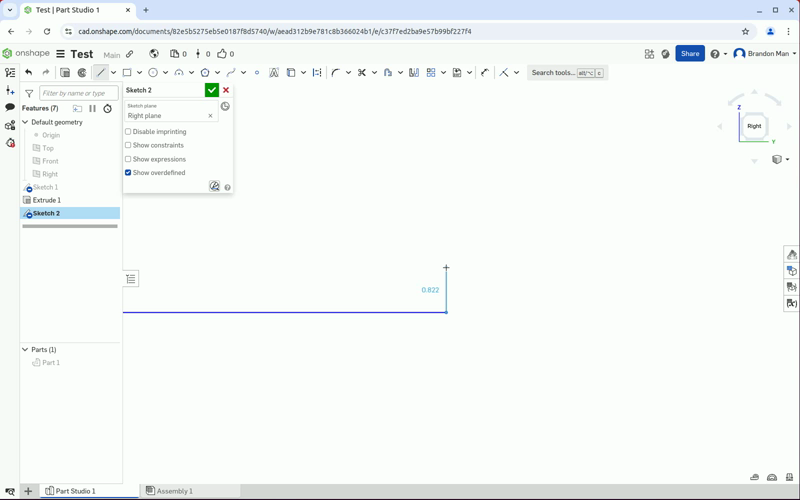
scroll(-6)
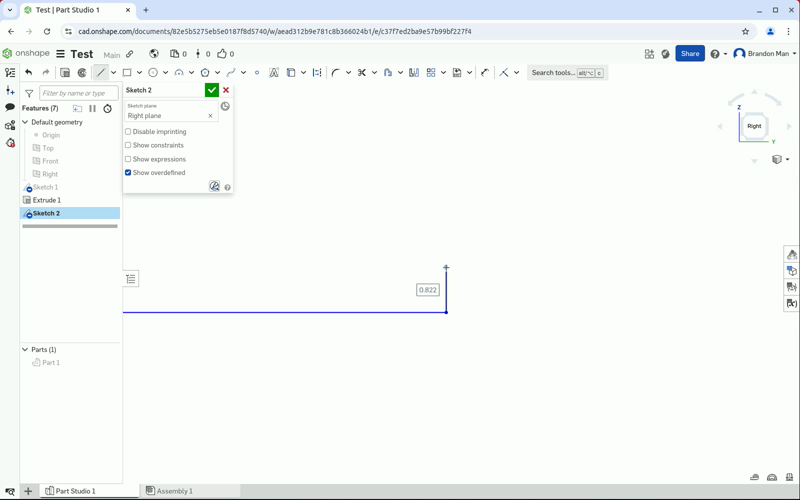
scroll(-6)
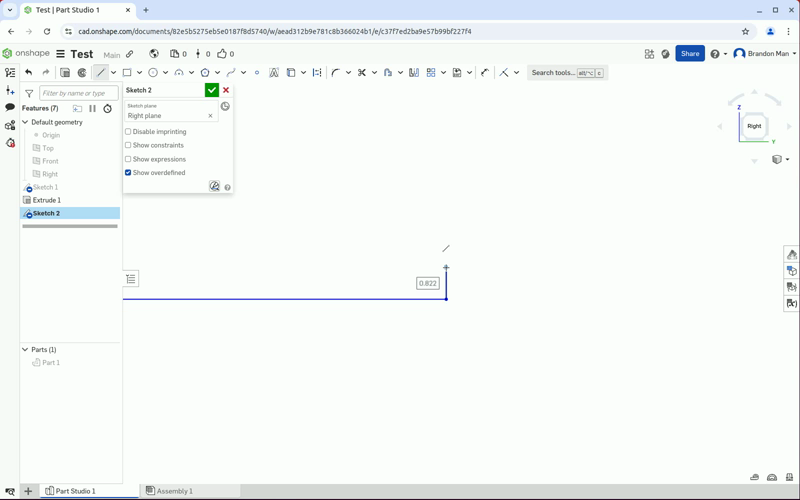
scroll(-6)
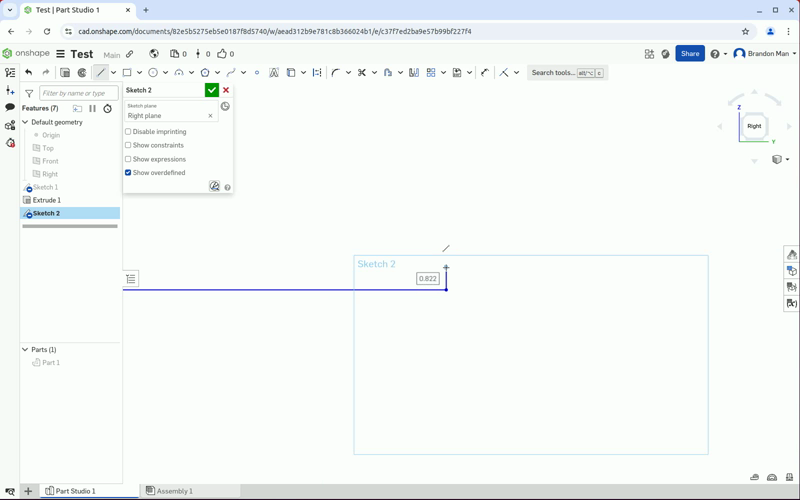
scroll(-6)
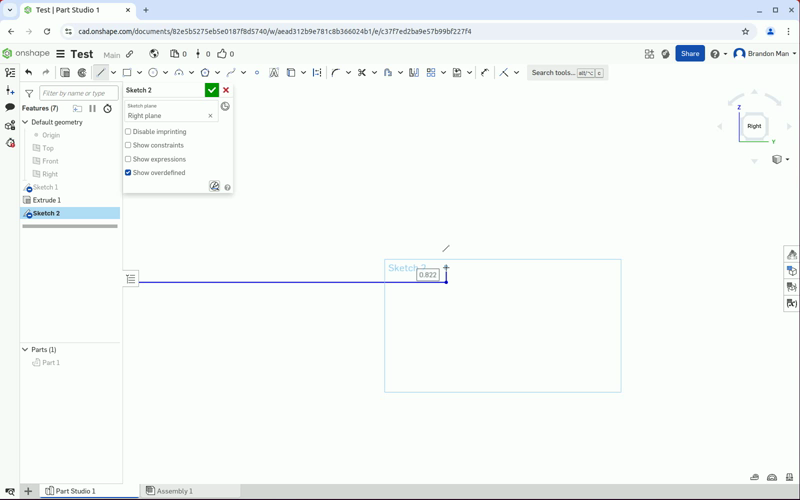
scroll(-6)
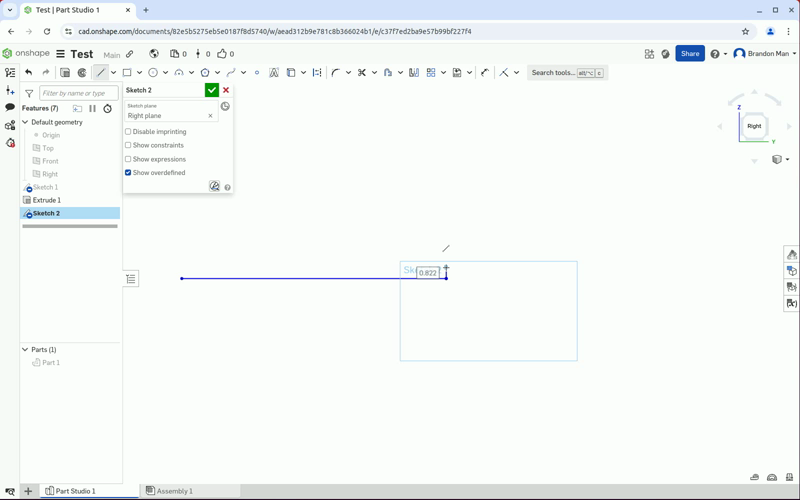
scroll(-6)
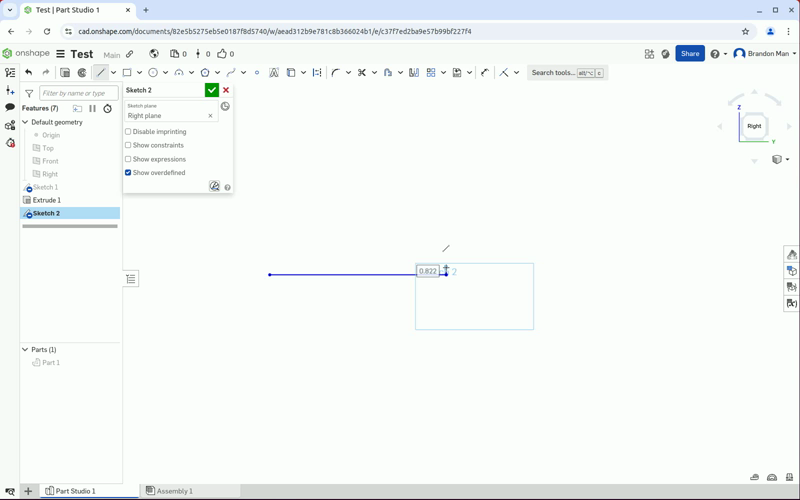
scroll(-6)
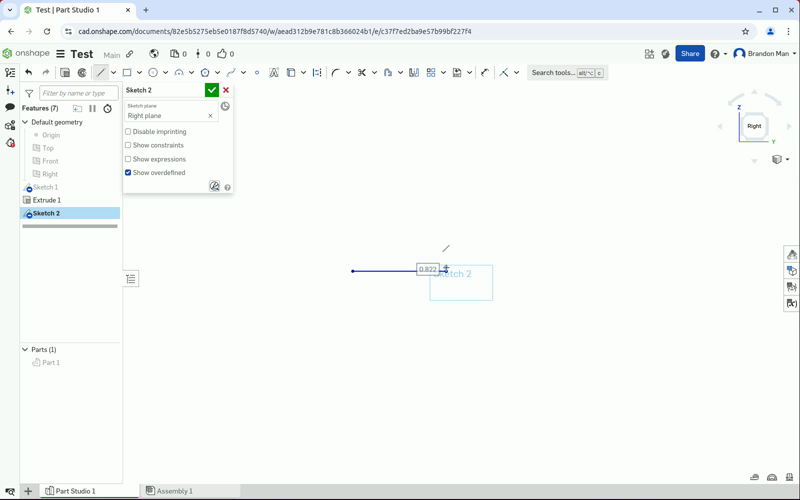
key_up(shift)
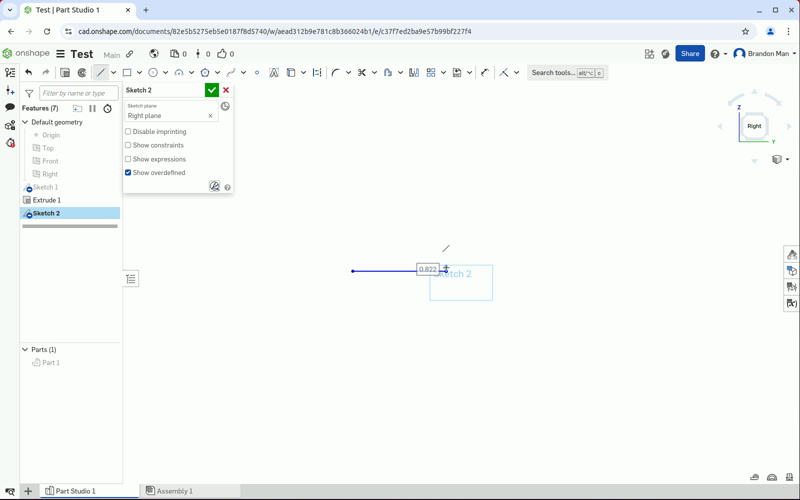
key_down(shift)
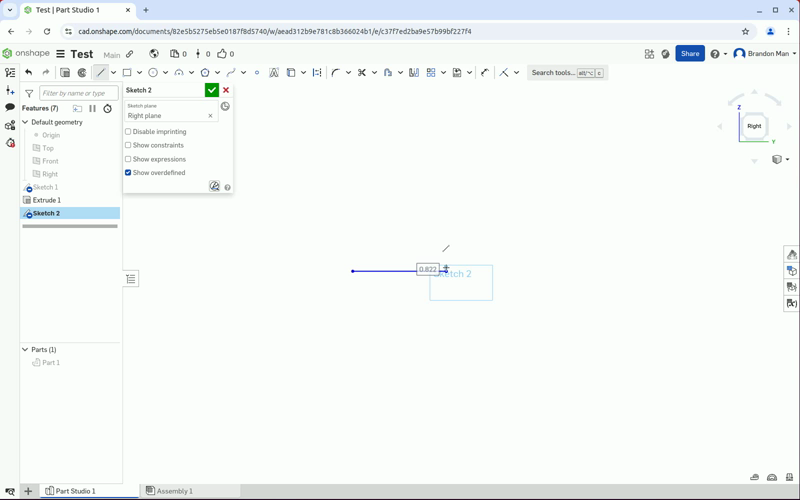
mouse_move(476, 267)
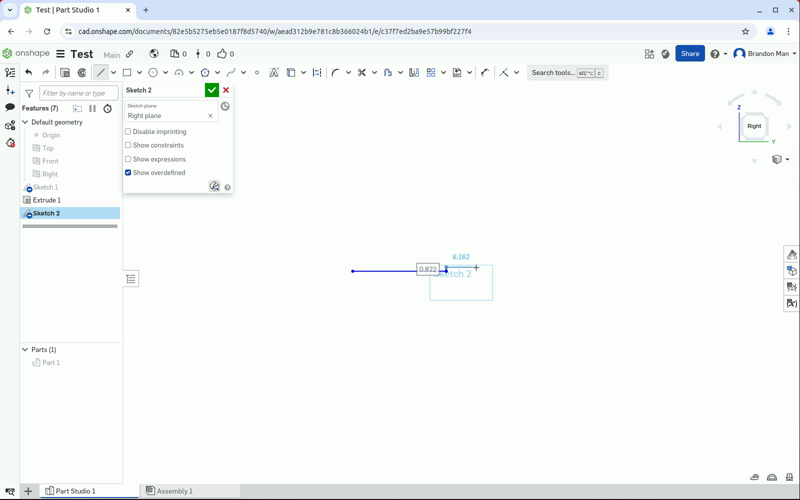
mouse_move(450, 267)
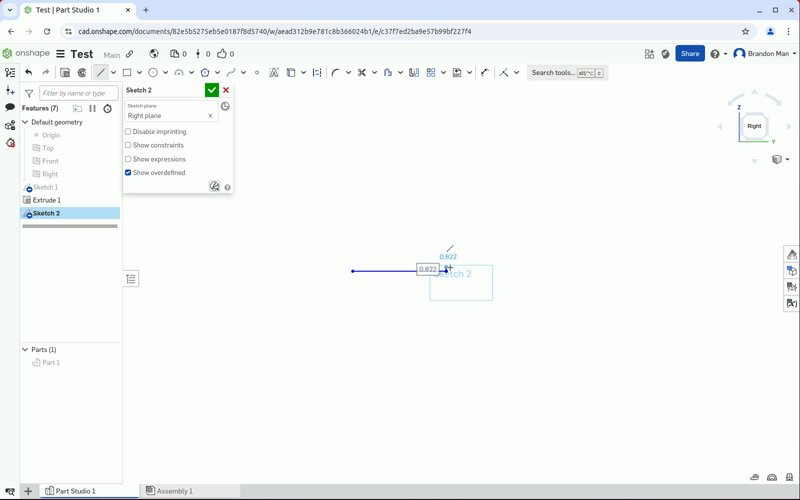
scroll(6)
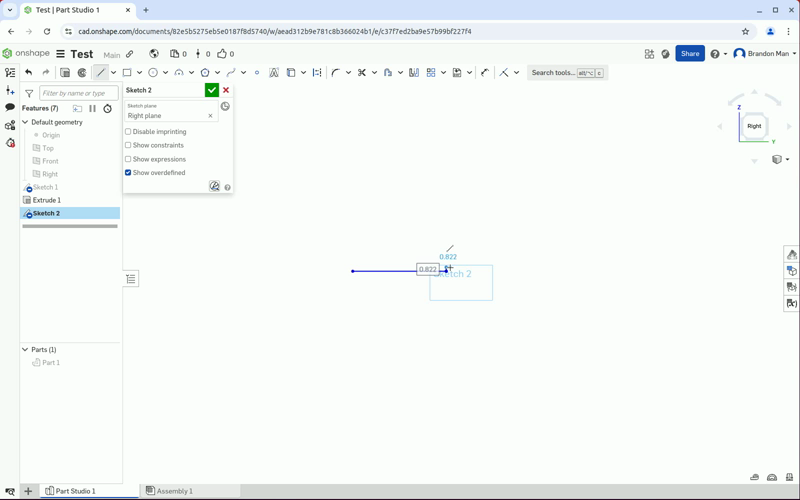
scroll(6)
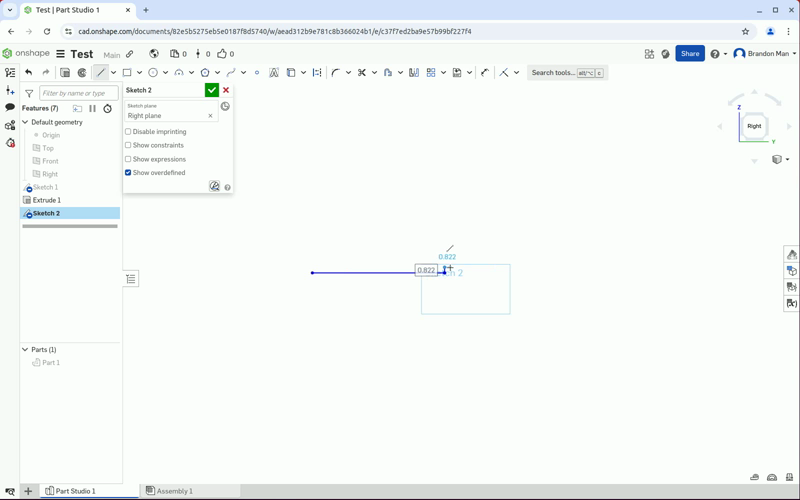
scroll(6)
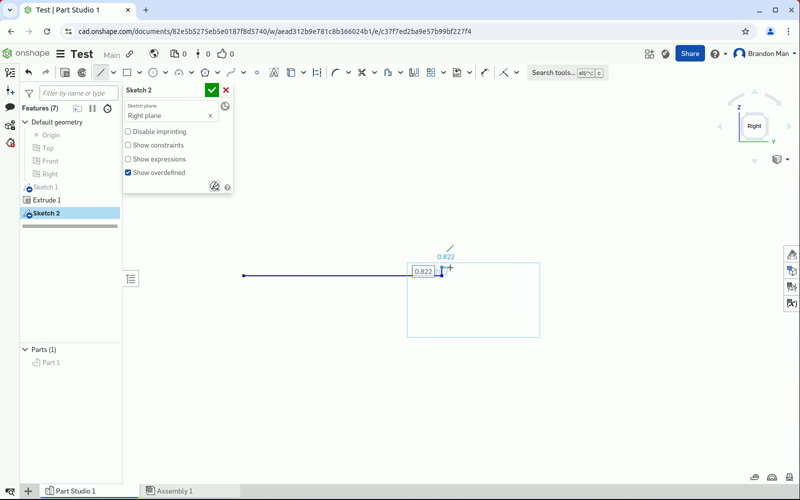
scroll(6)
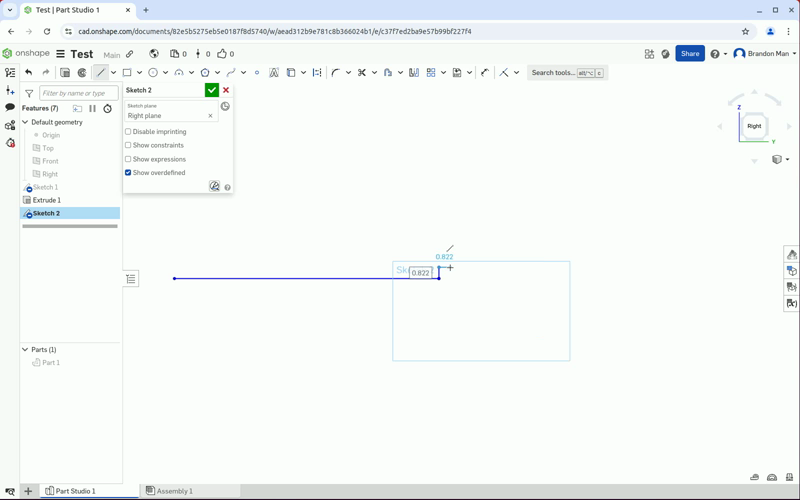
scroll(6)
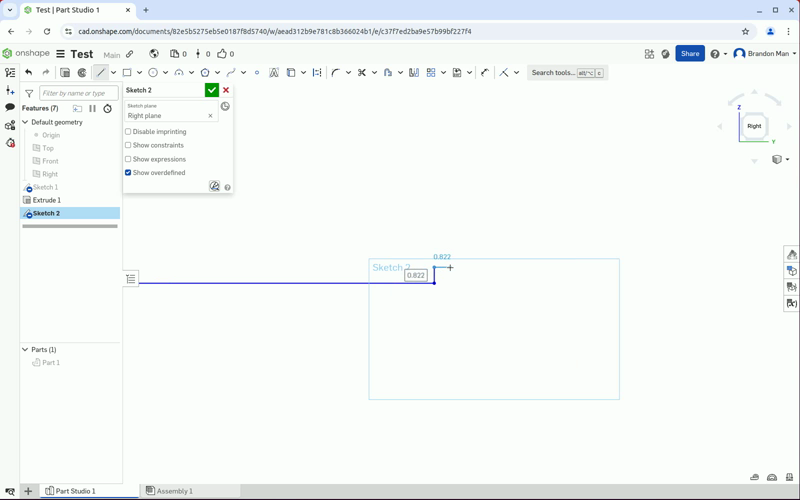
scroll(6)
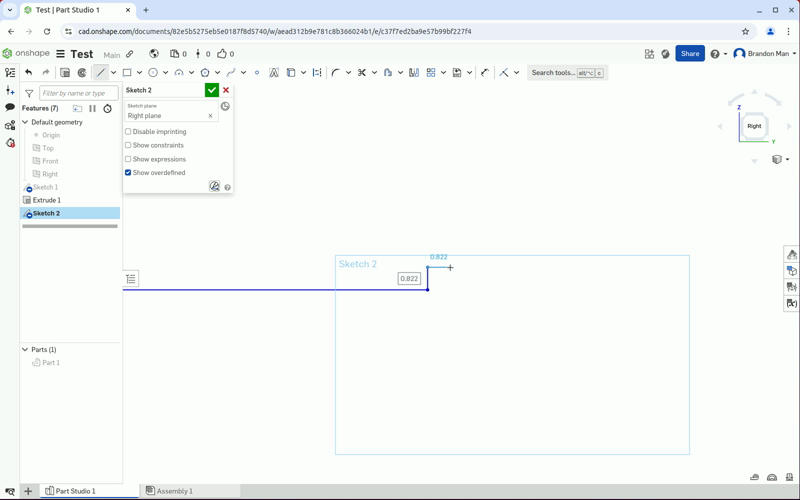
scroll(6)
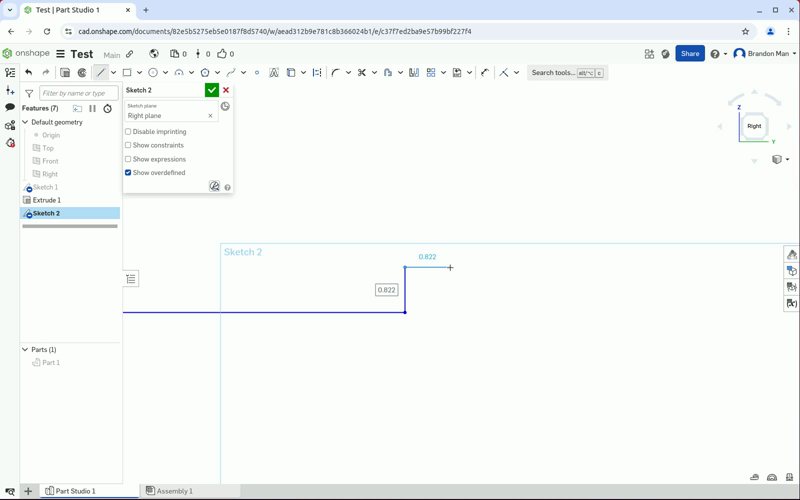
click(450, 267)
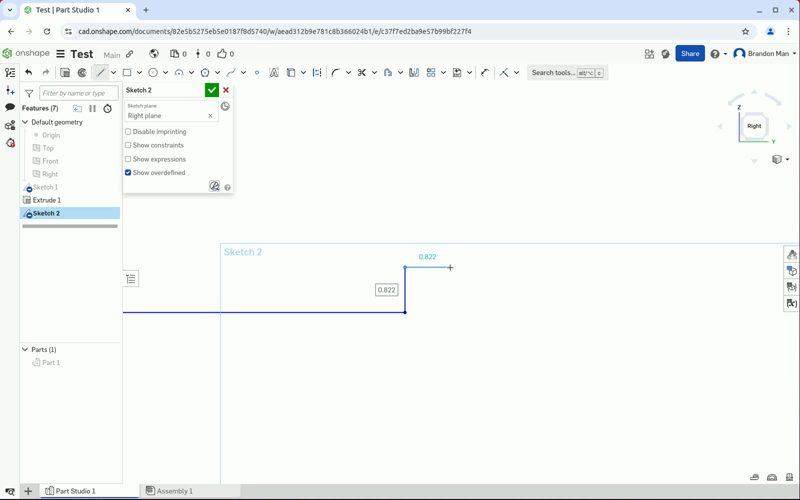
scroll(-6)
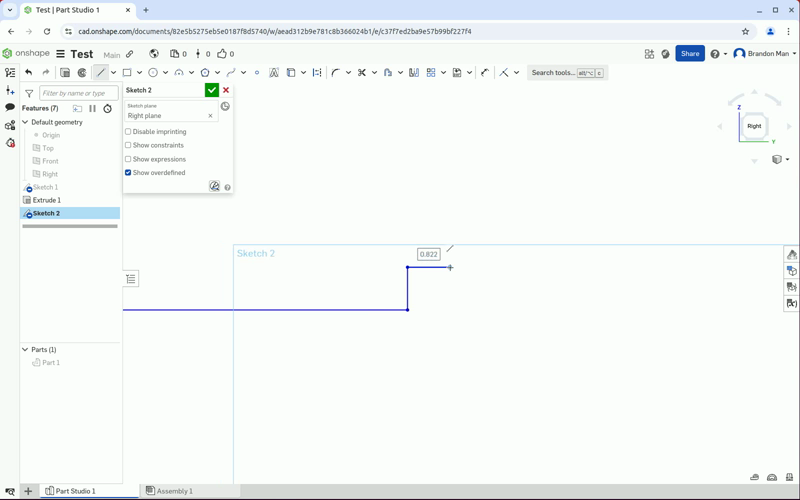
scroll(-6)
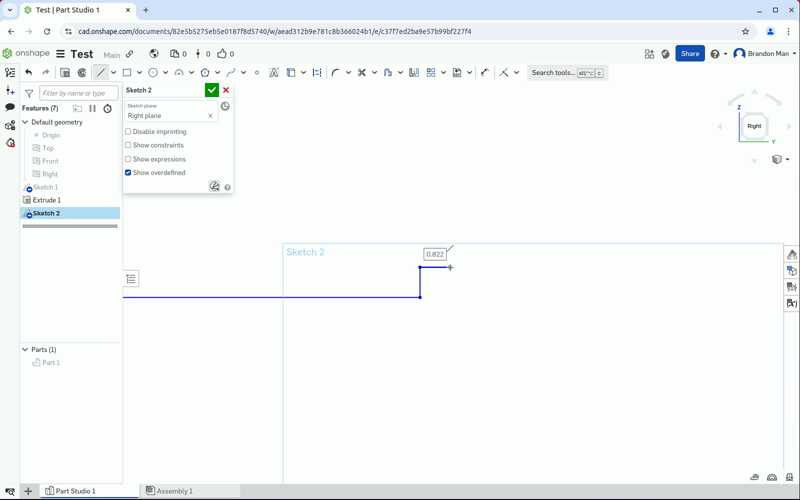
scroll(-6)
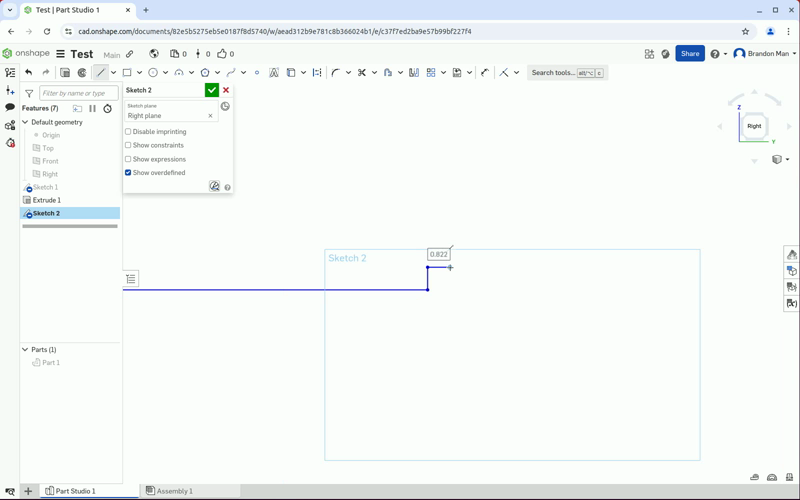
scroll(-6)
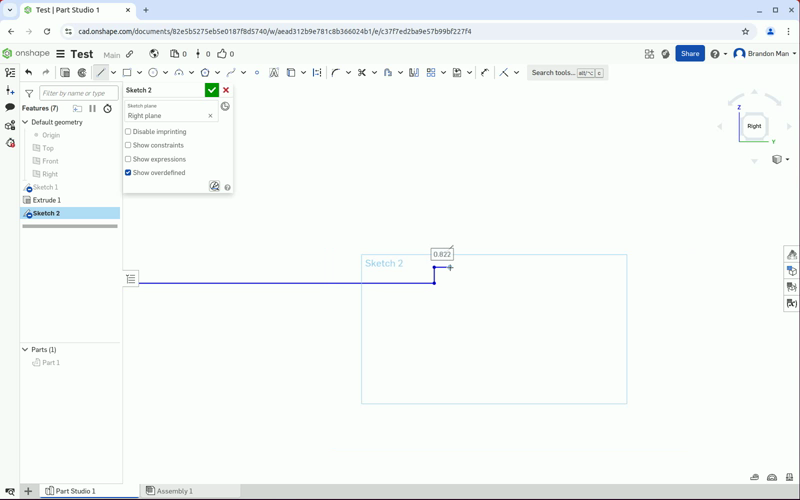
scroll(-6)
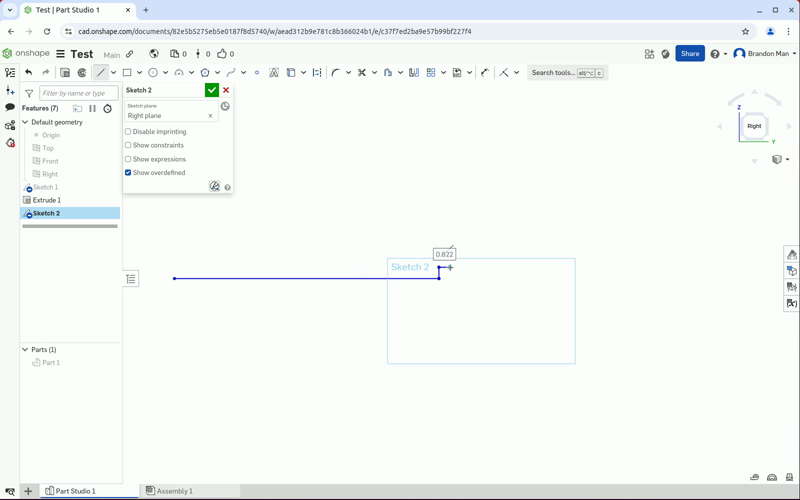
scroll(-6)
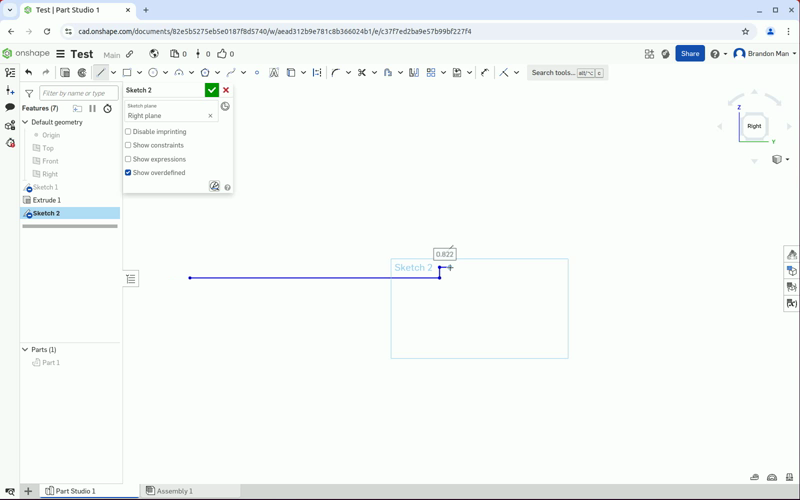
scroll(-6)
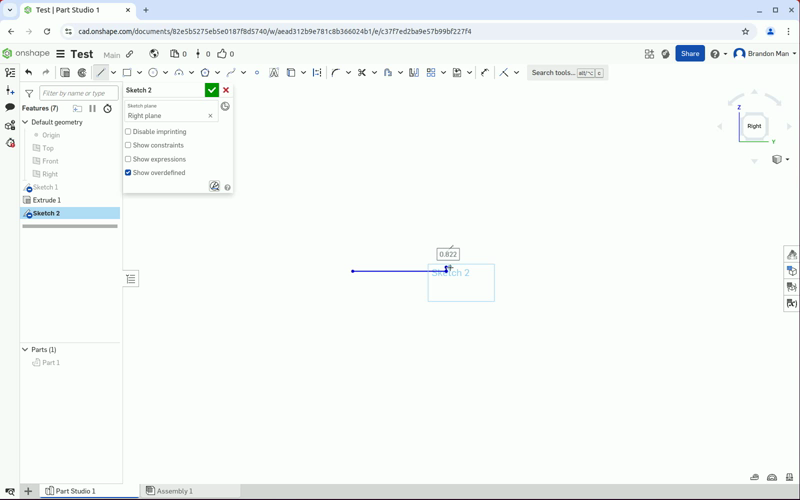
key_up(shift)
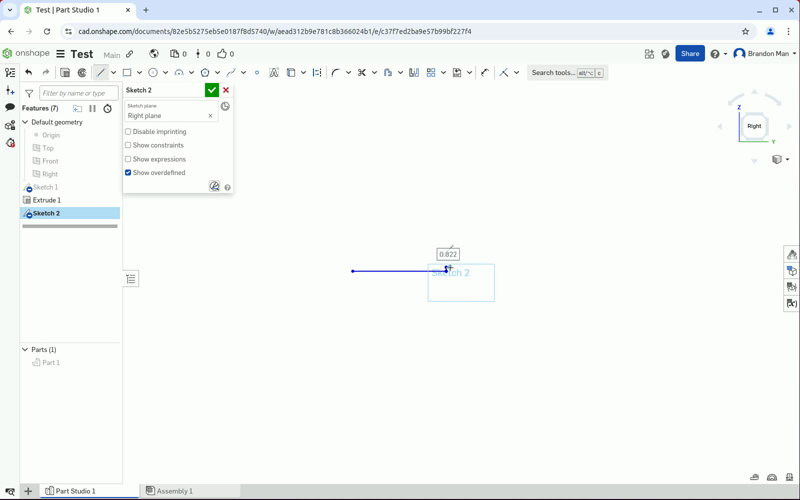
key_down(shift)
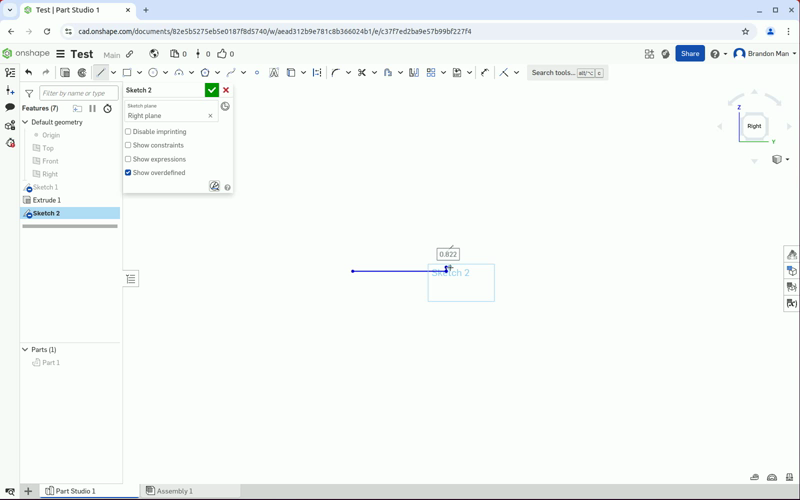
mouse_move(480, 267)
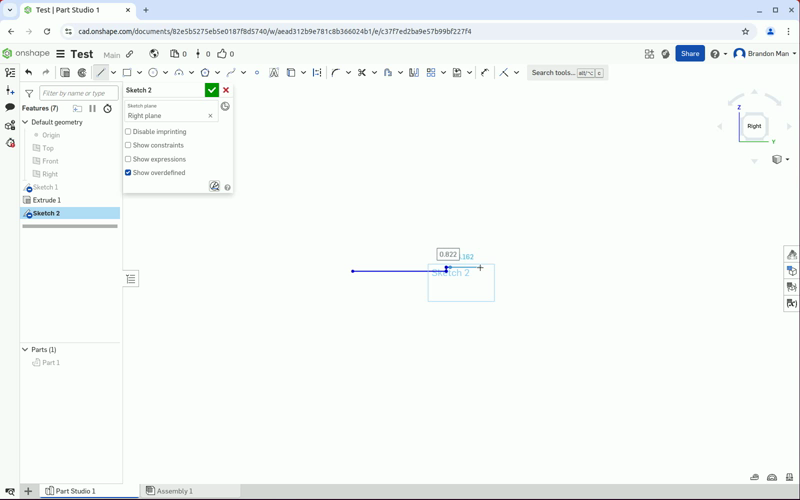
mouse_move(450, 216)
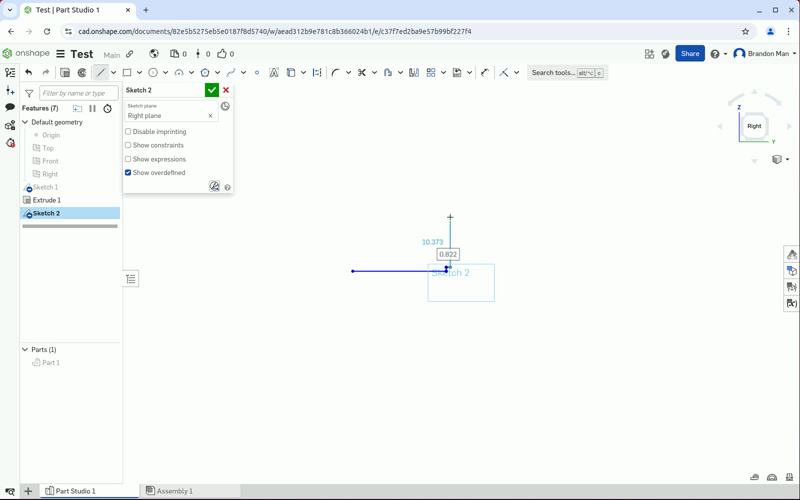
click(450, 216)
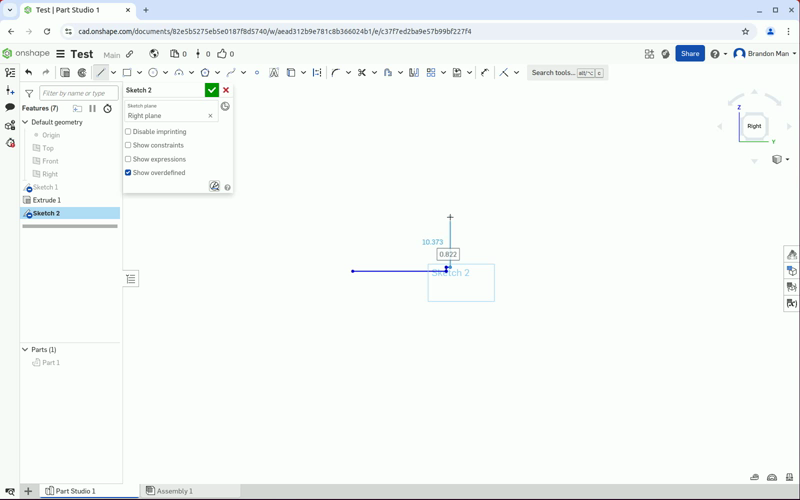
key_up(shift)
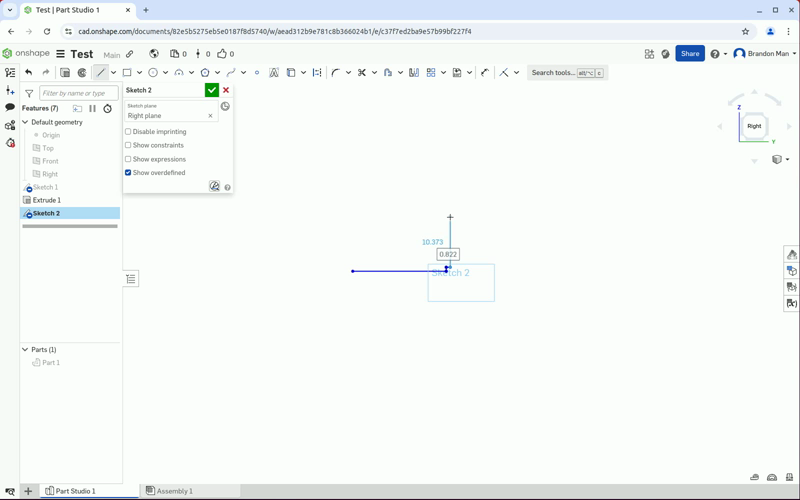
key_down(shift)
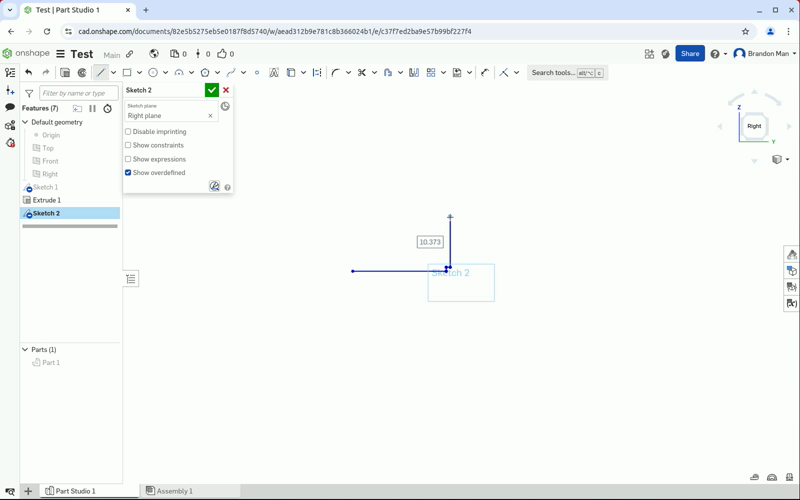
mouse_move(480, 216)
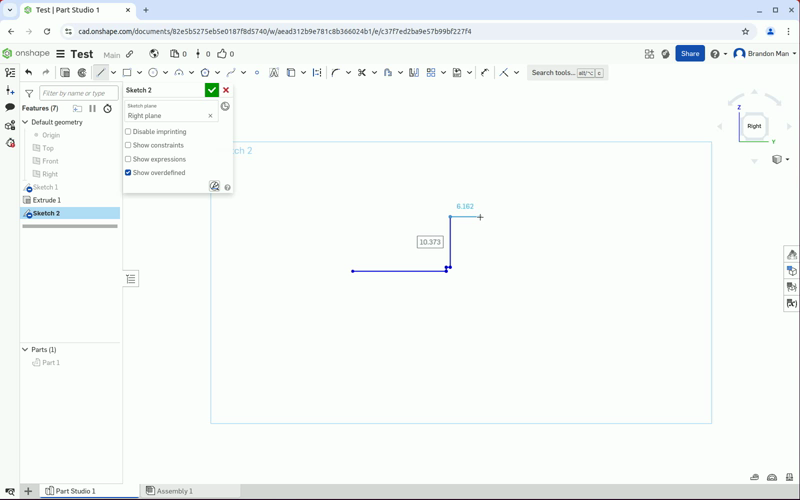
mouse_move(446, 216)
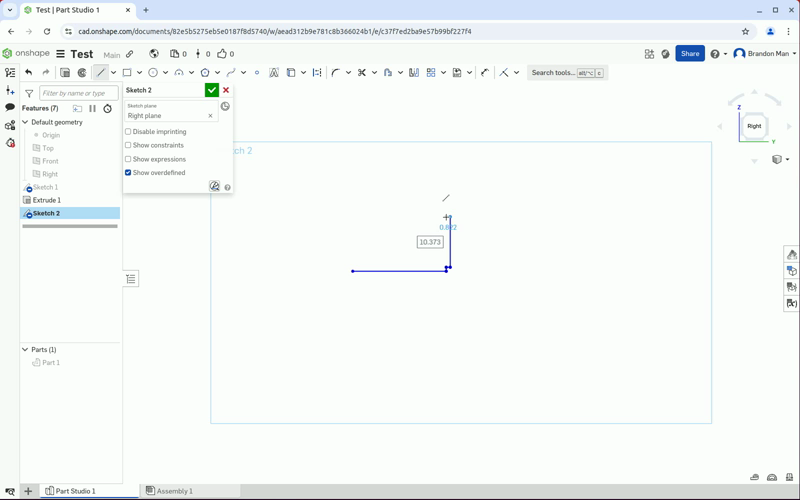
scroll(6)
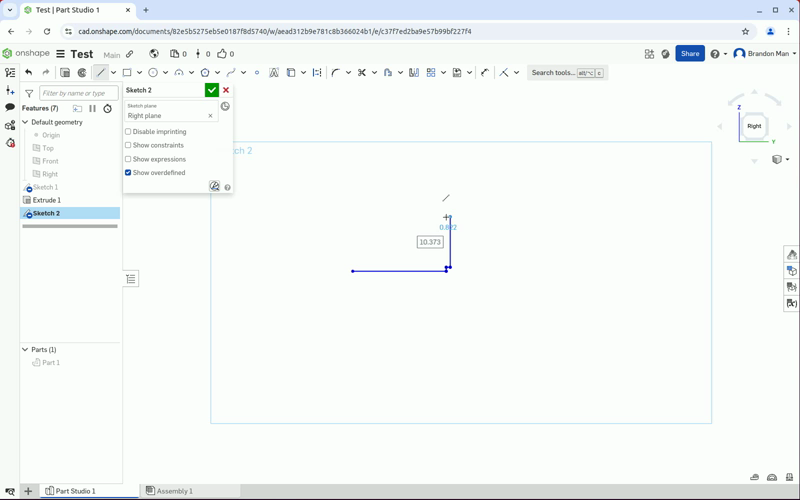
scroll(6)
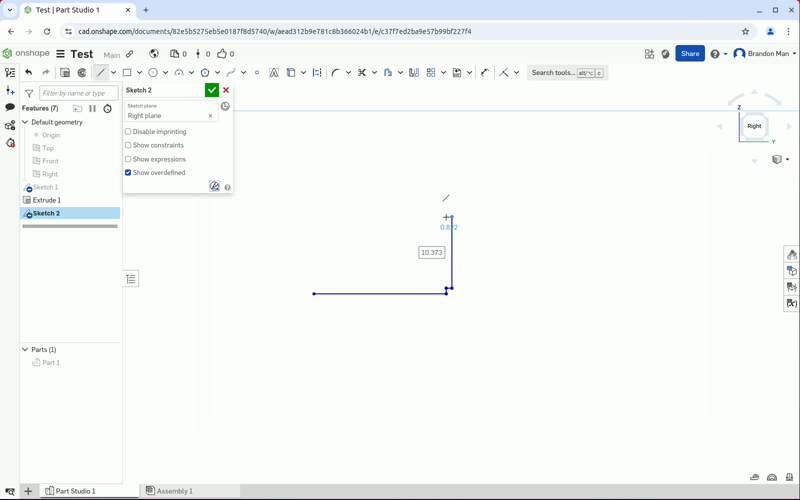
scroll(6)
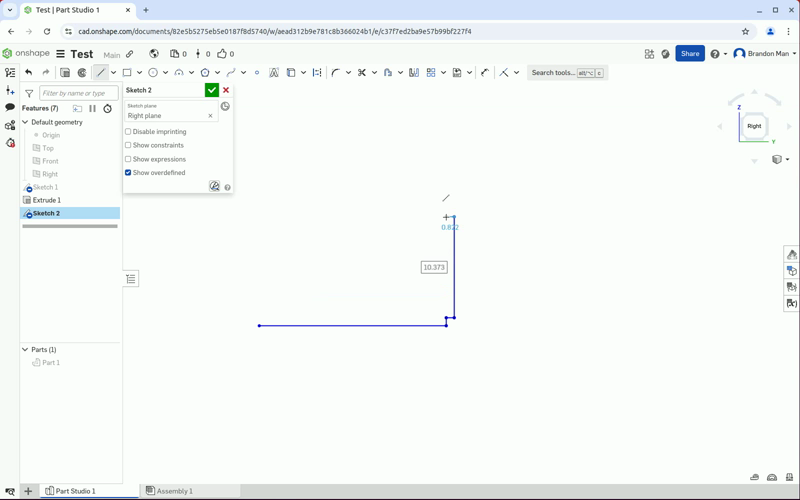
scroll(6)
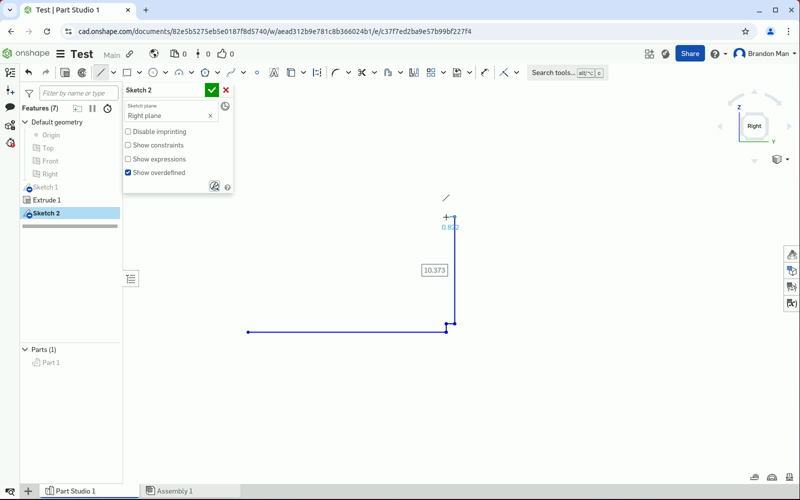
scroll(6)
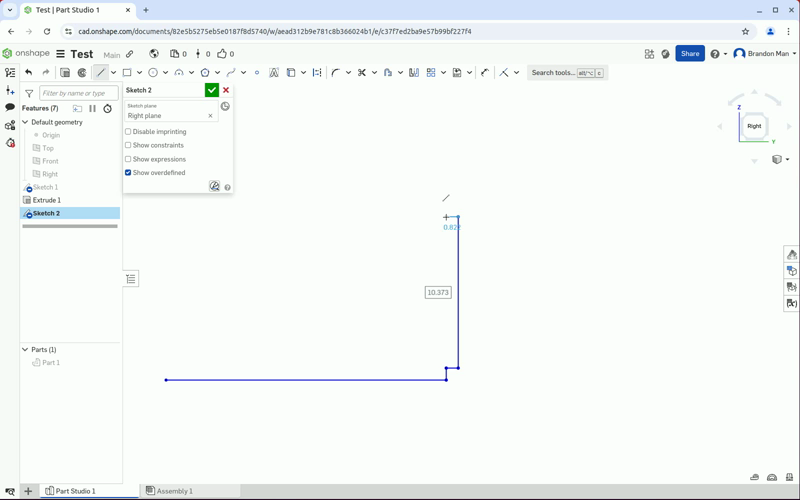
scroll(6)
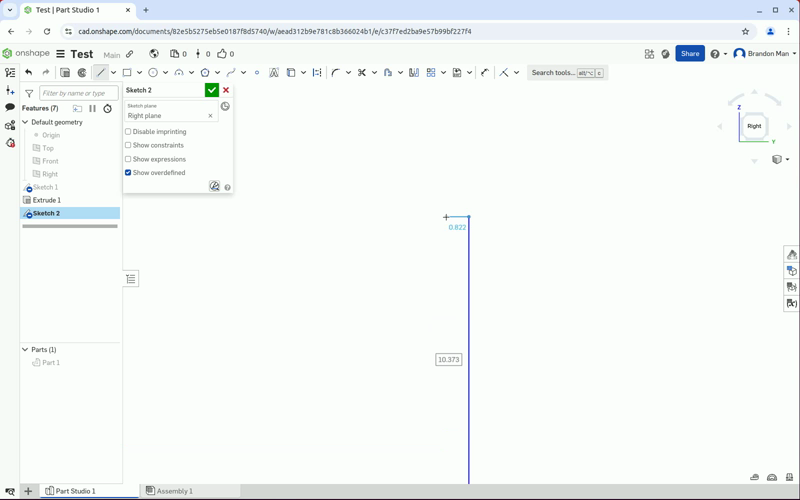
scroll(6)
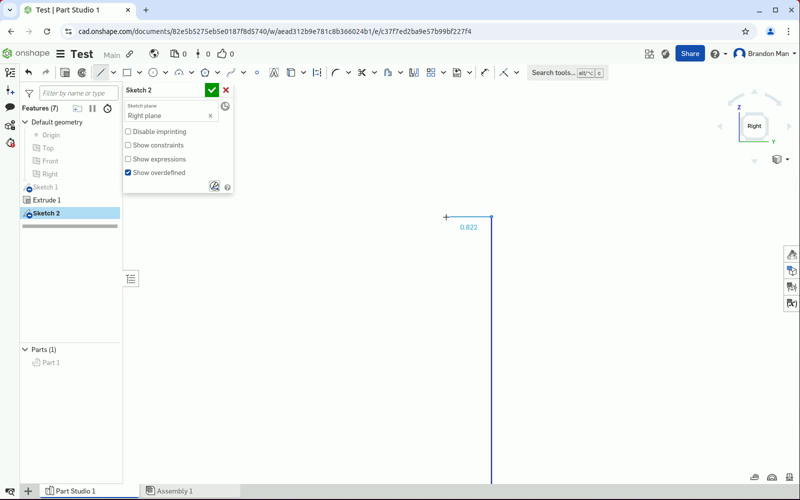
click(446, 216)
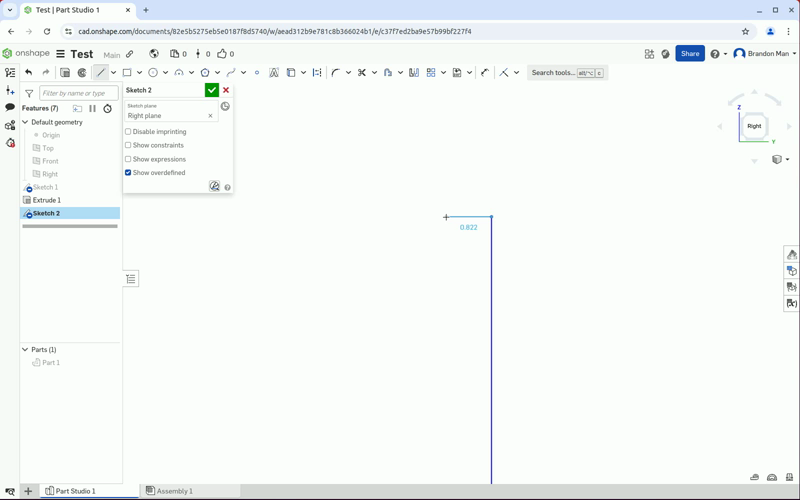
scroll(-6)
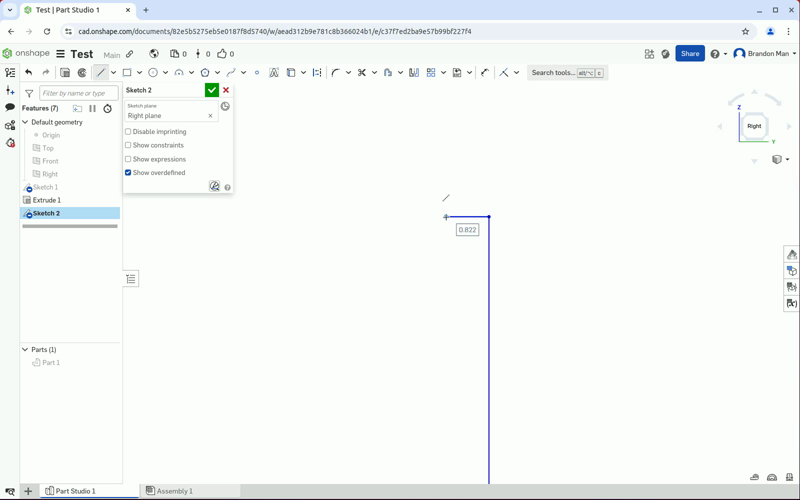
scroll(-6)
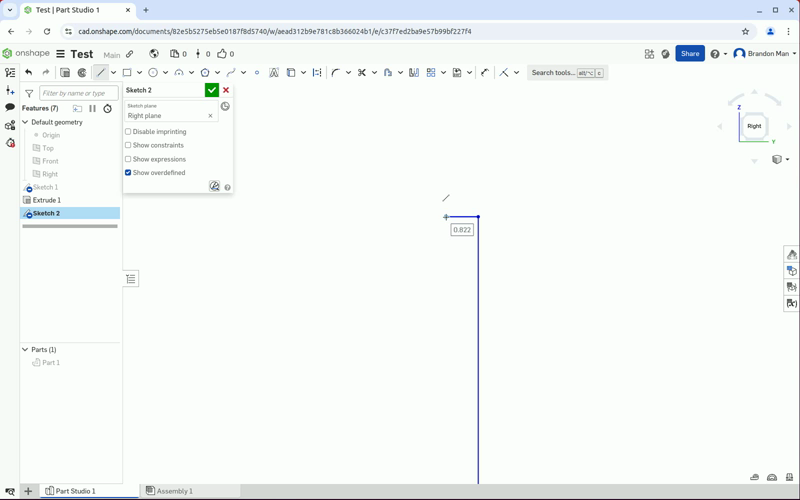
scroll(-6)
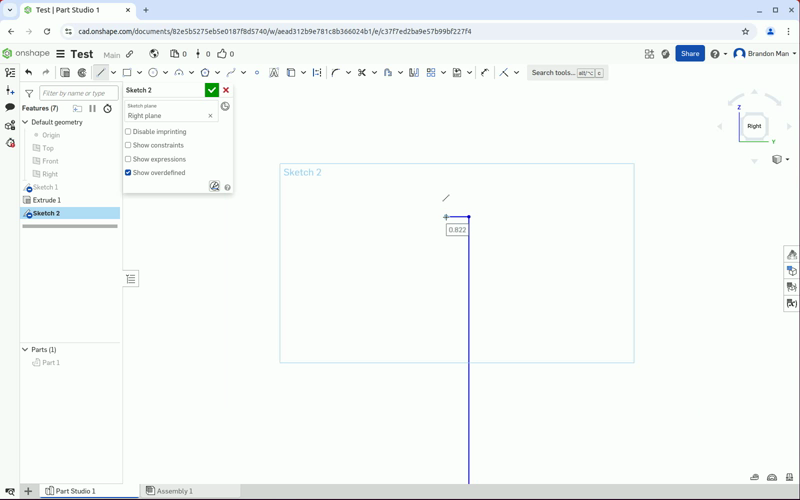
scroll(-6)
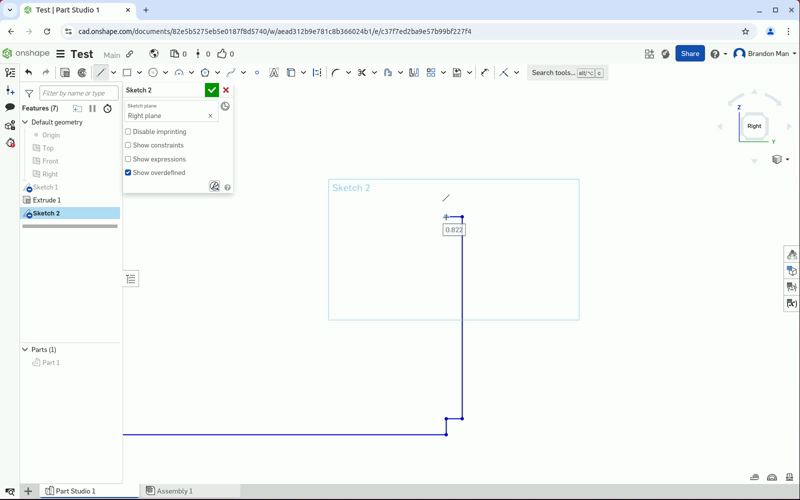
scroll(-6)
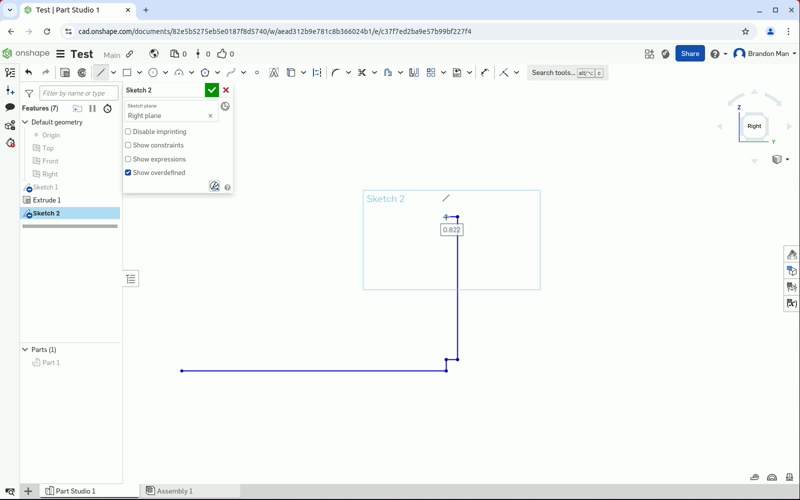
scroll(-6)
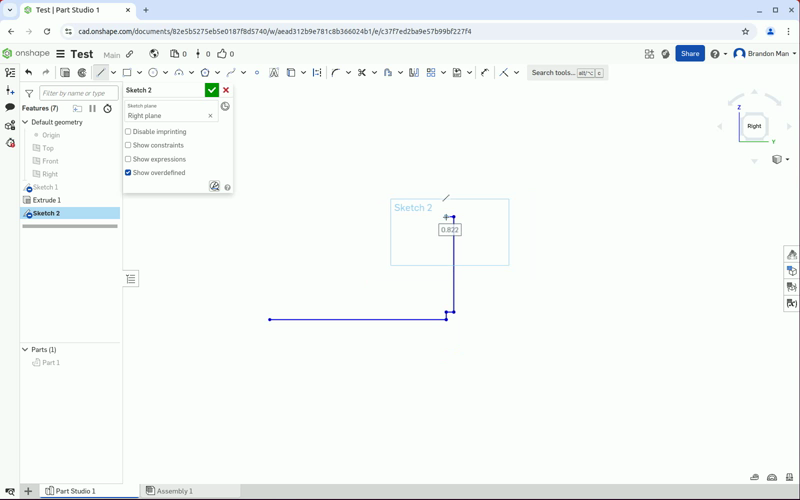
scroll(-6)
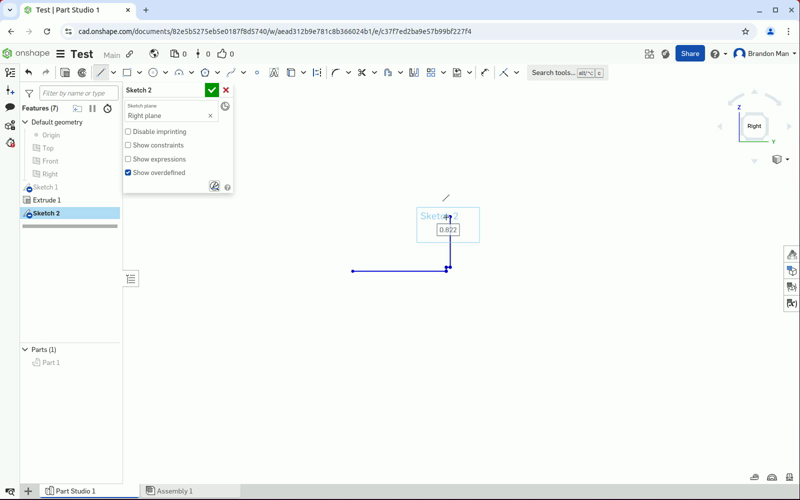
key_up(shift)
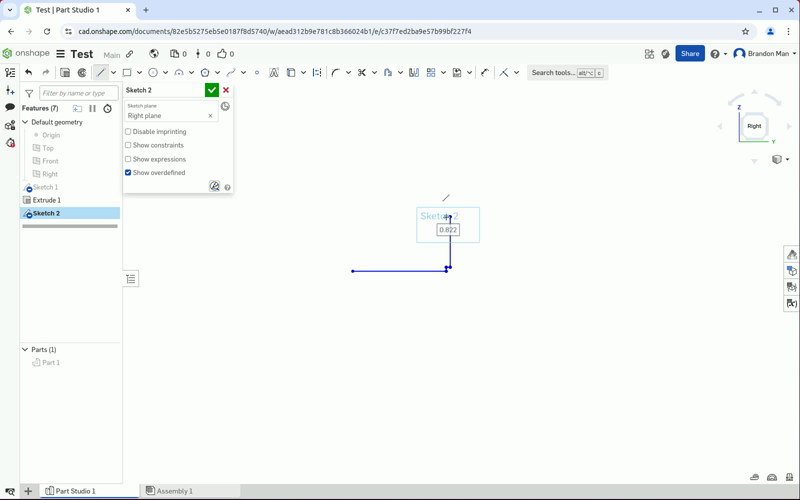
key_down(shift)
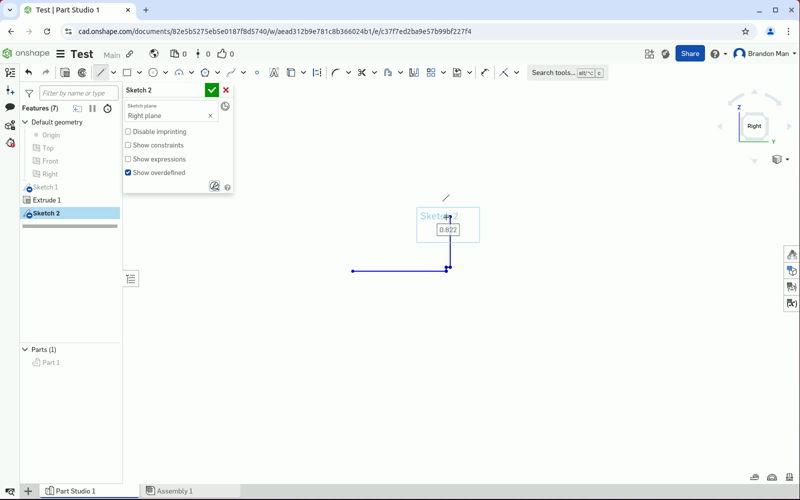
mouse_move(476, 216)
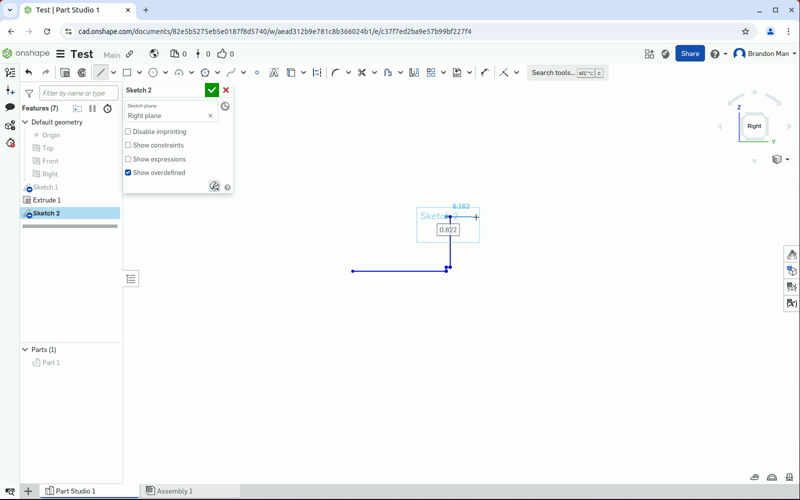
mouse_move(446, 212)
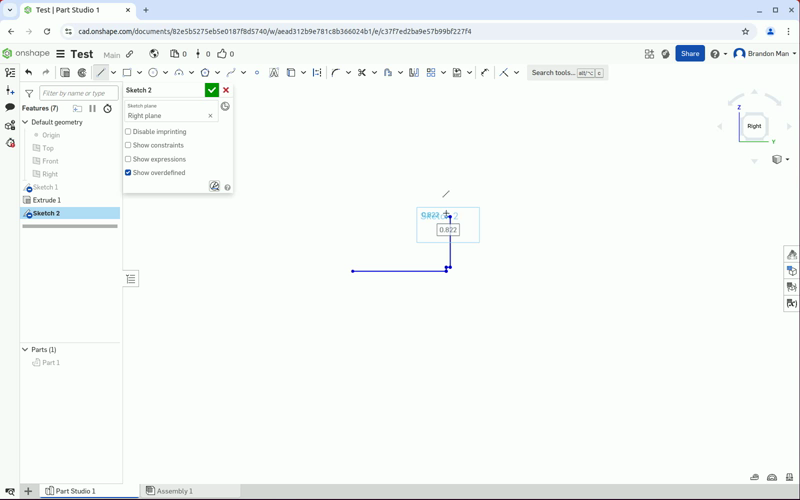
scroll(6)
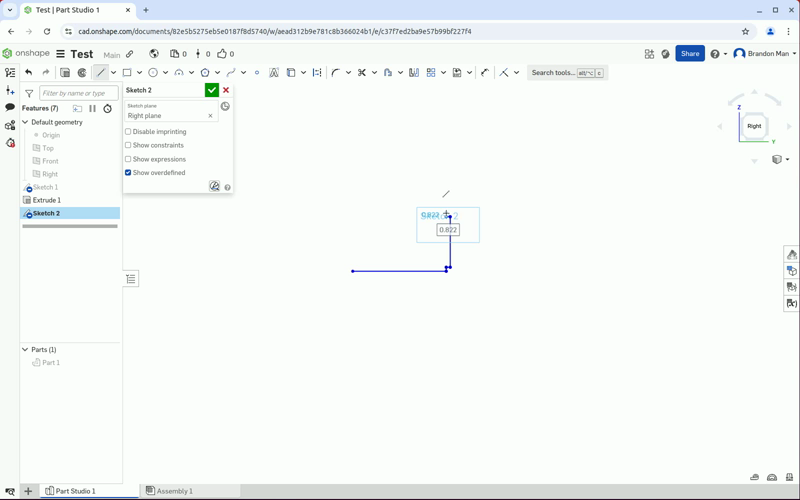
scroll(6)
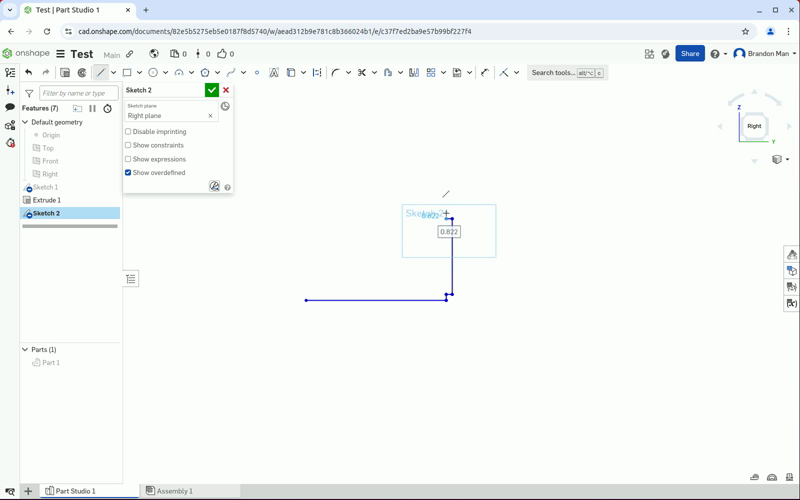
scroll(6)
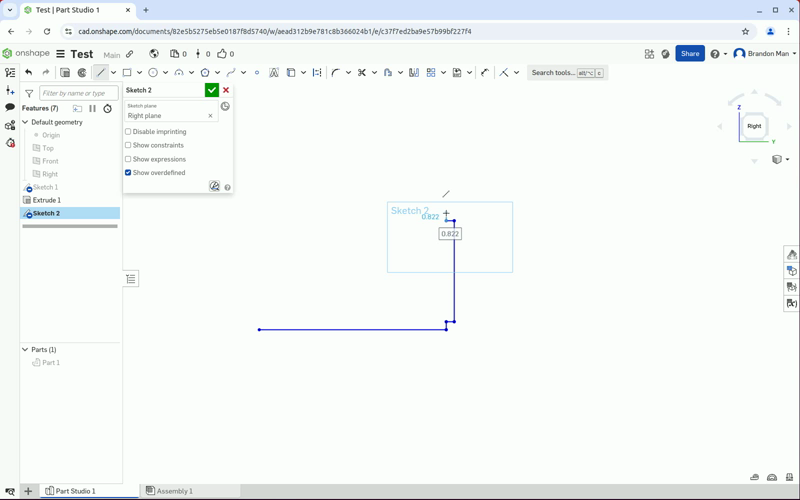
scroll(6)
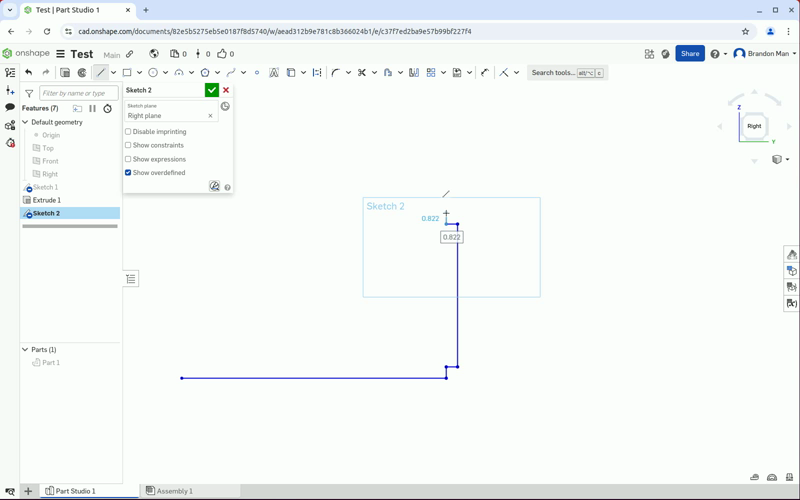
scroll(6)
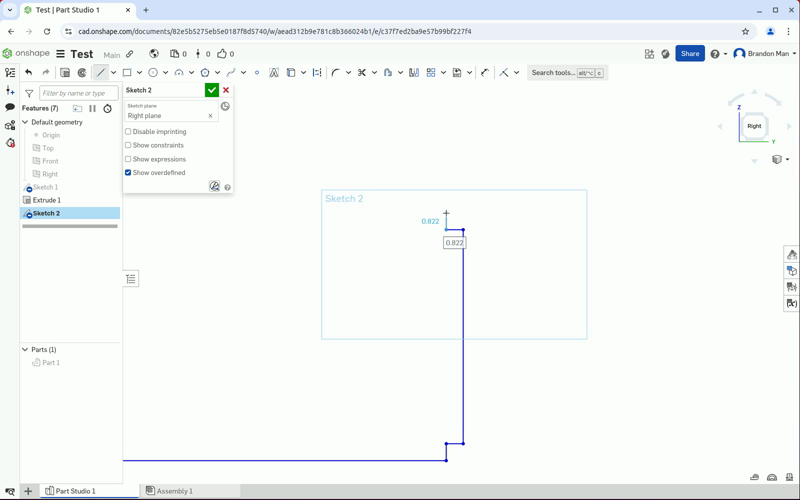
scroll(6)
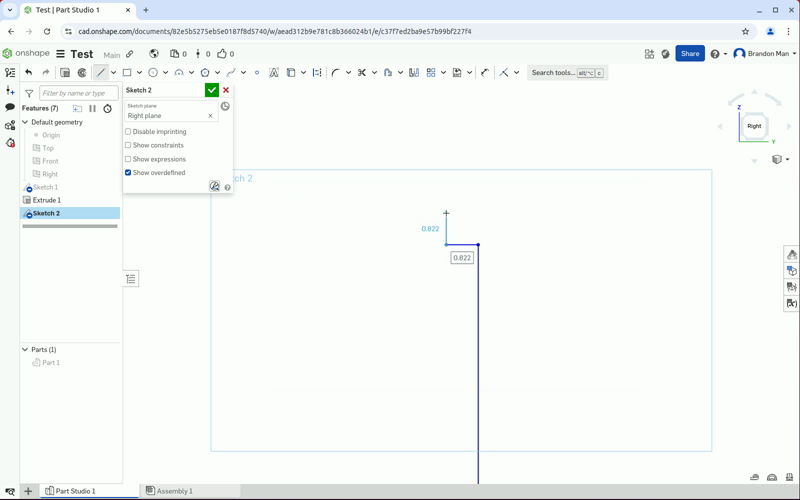
scroll(6)
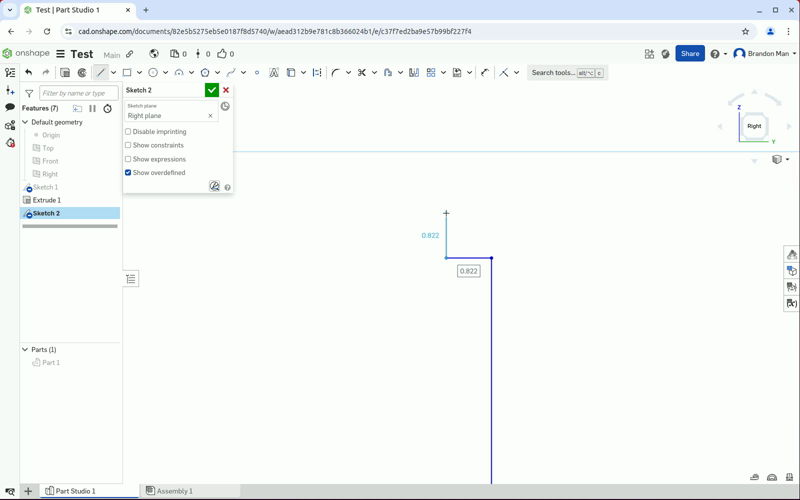
click(446, 212)
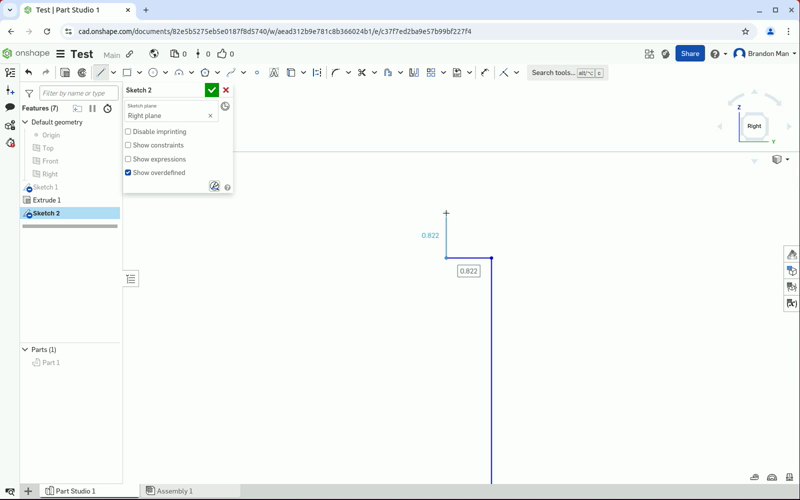
scroll(-6)
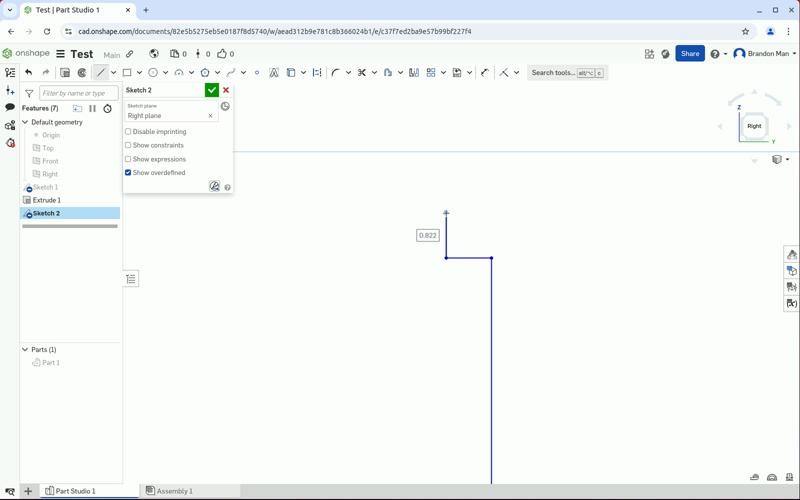
scroll(-6)
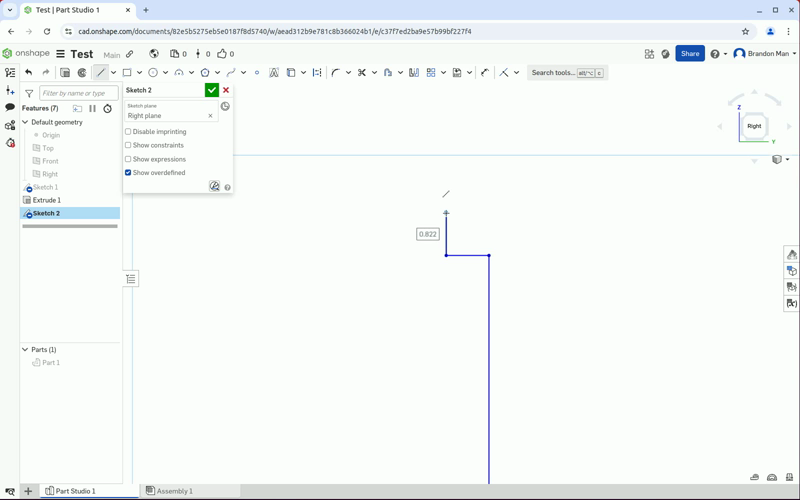
scroll(-6)
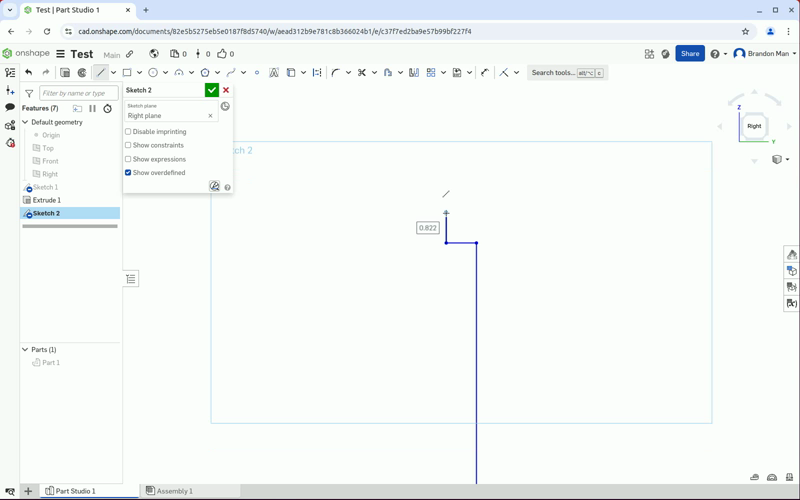
scroll(-6)
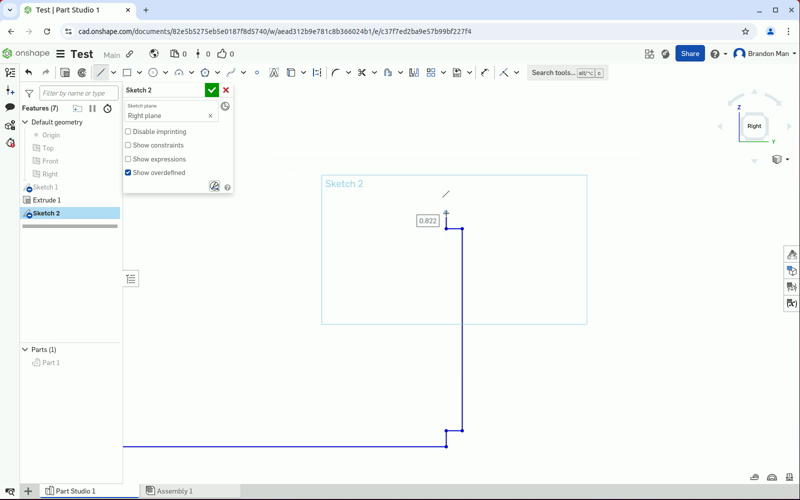
scroll(-6)
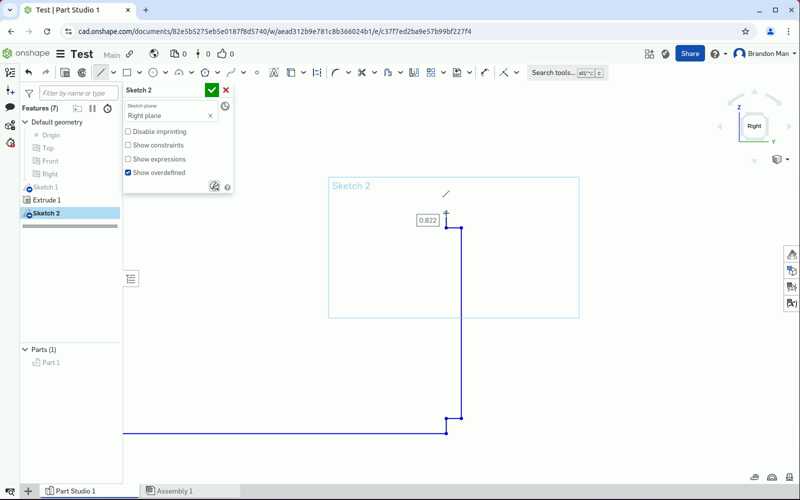
scroll(-6)
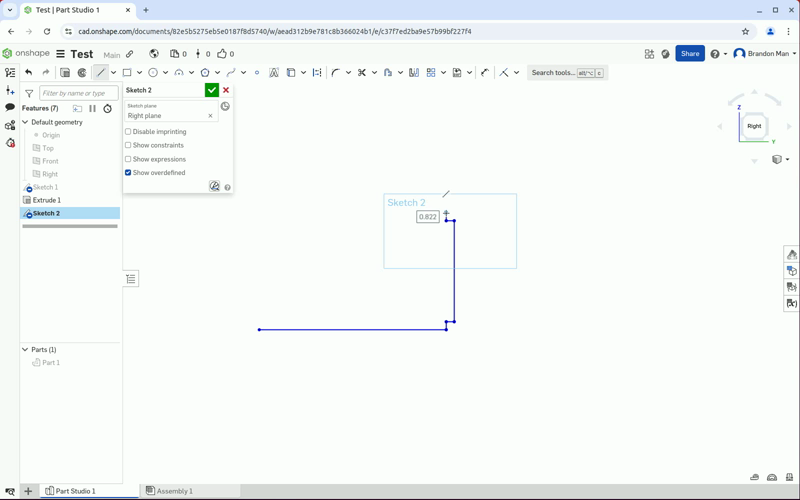
scroll(-6)
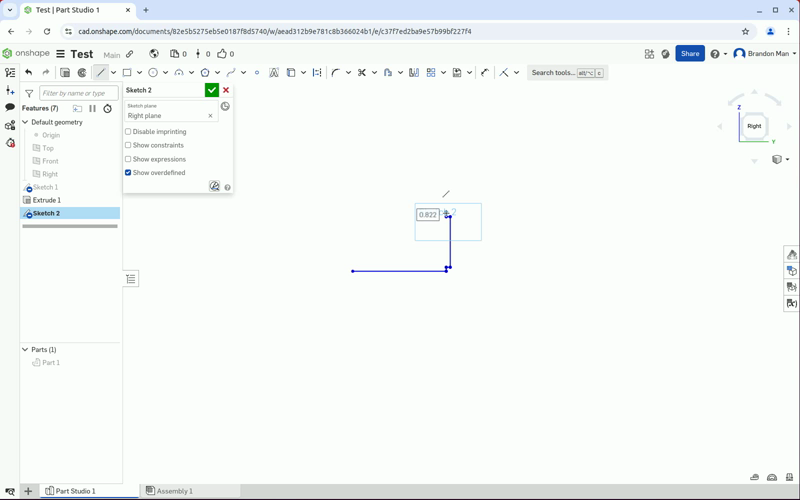
key_up(shift)
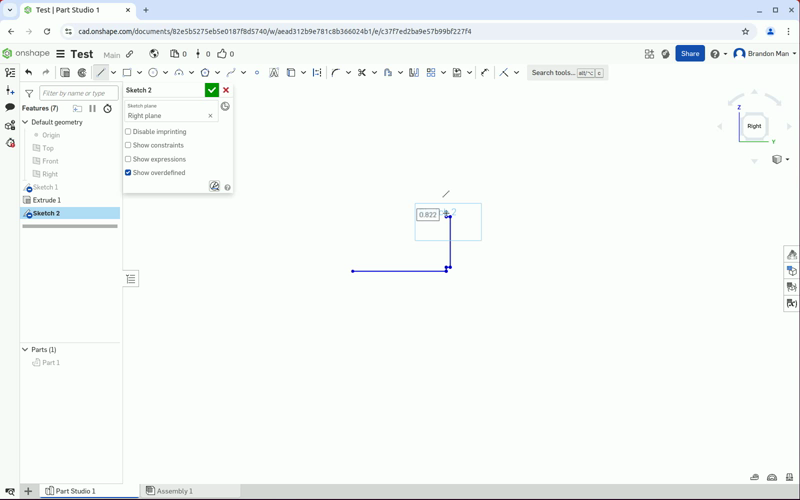
key_down(shift)
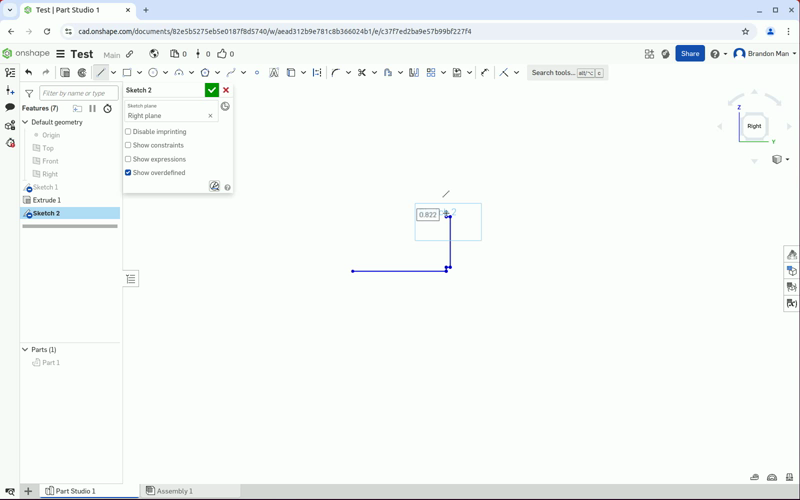
mouse_move(352, 212)
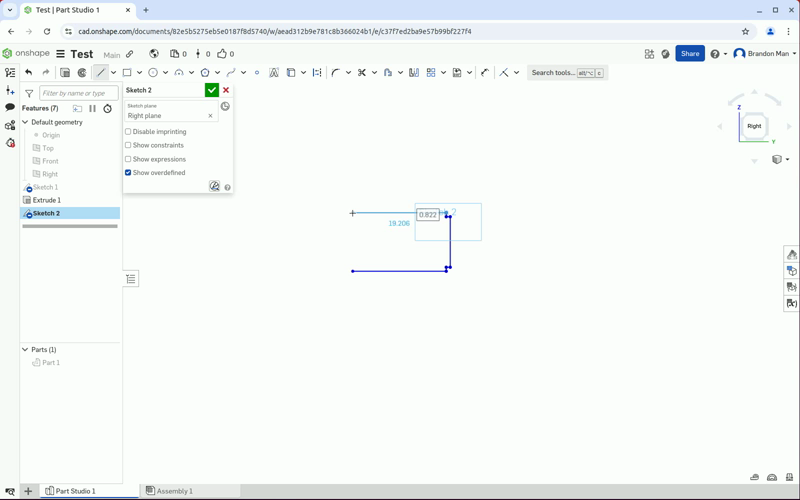
click(352, 212)
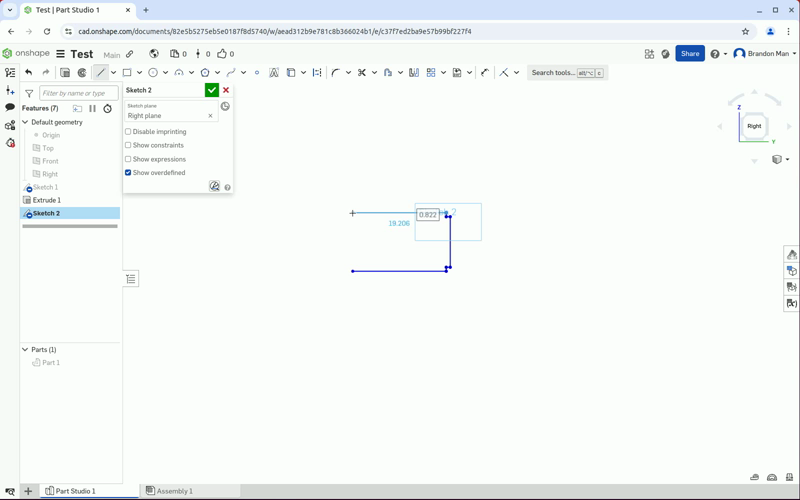
key_up(shift)
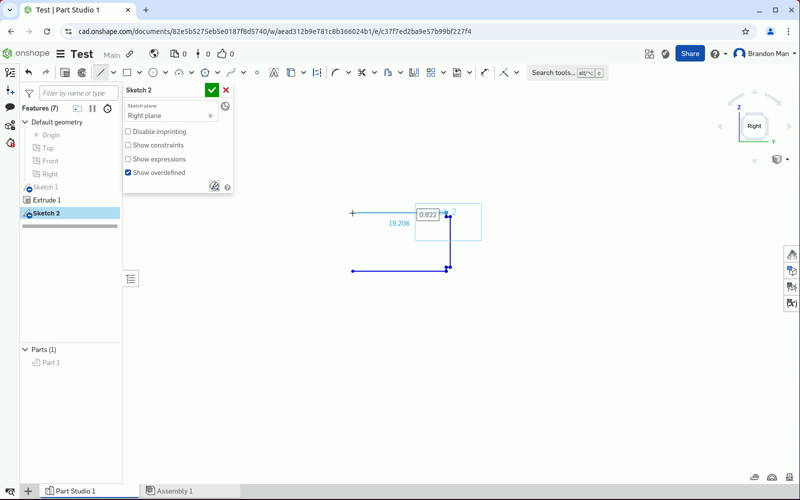
mouse_move(382, 212)
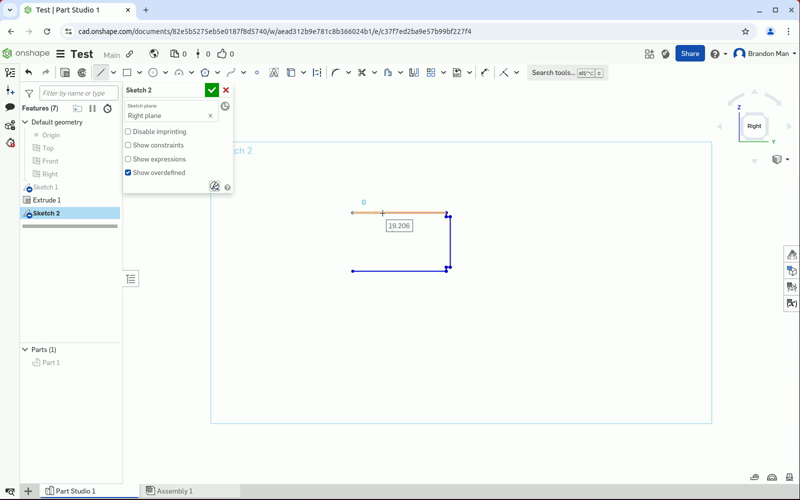
key_down(shift)
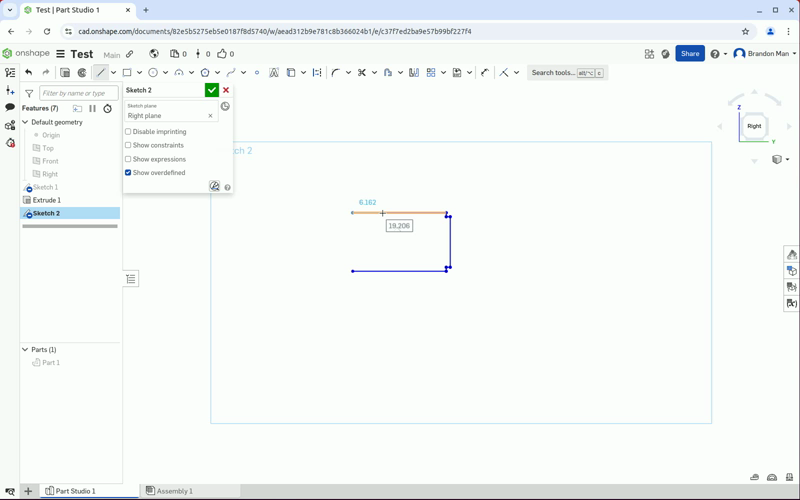
mouse_move(352, 271)
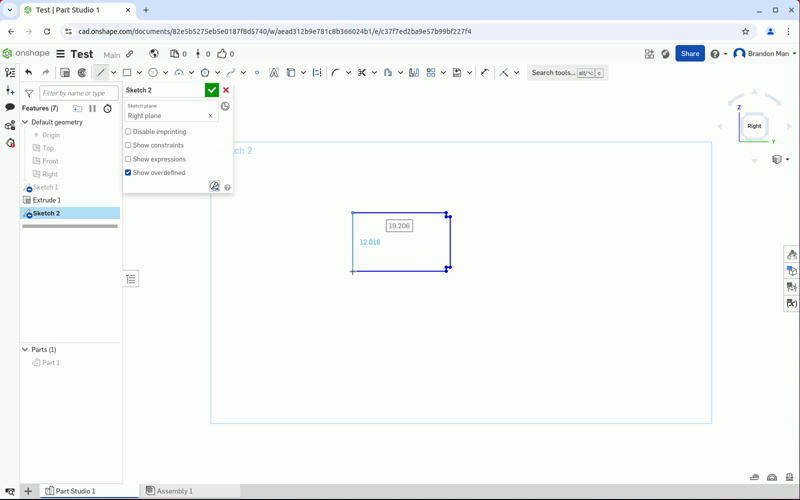
key_up(shift)
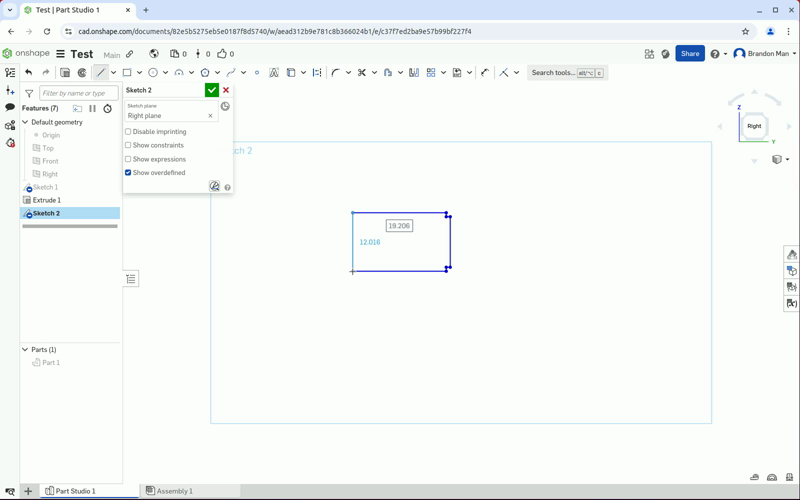
click(352, 271)
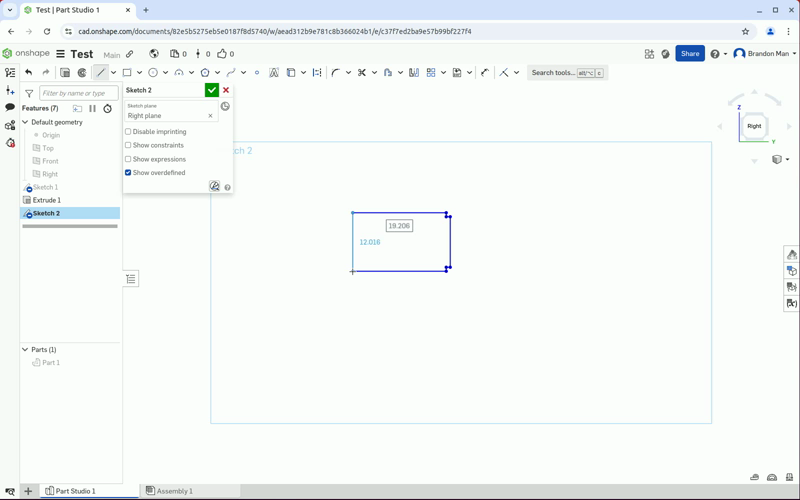
key(esc)
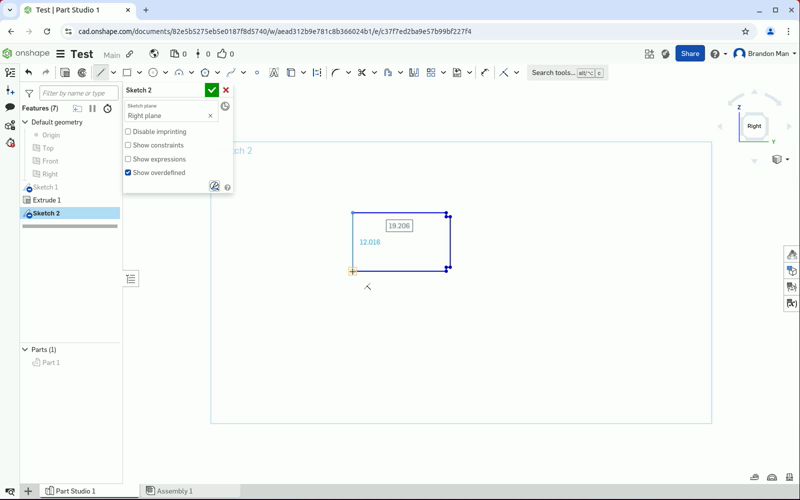
mouse_move(402, 262)
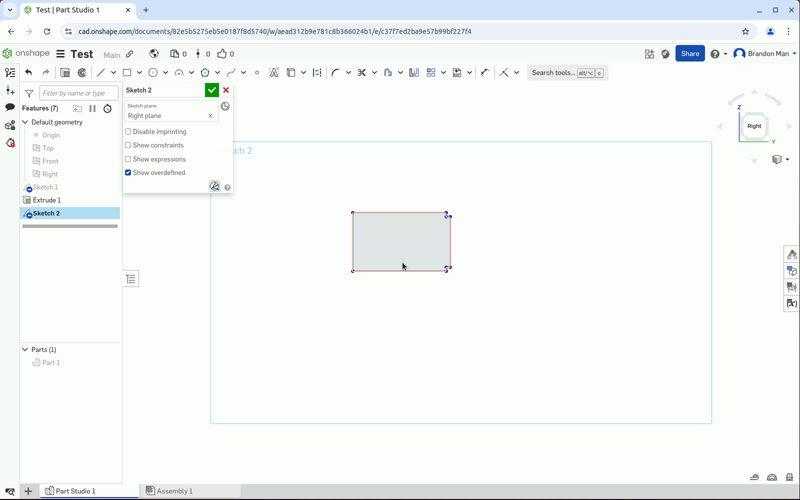
click(402, 262)
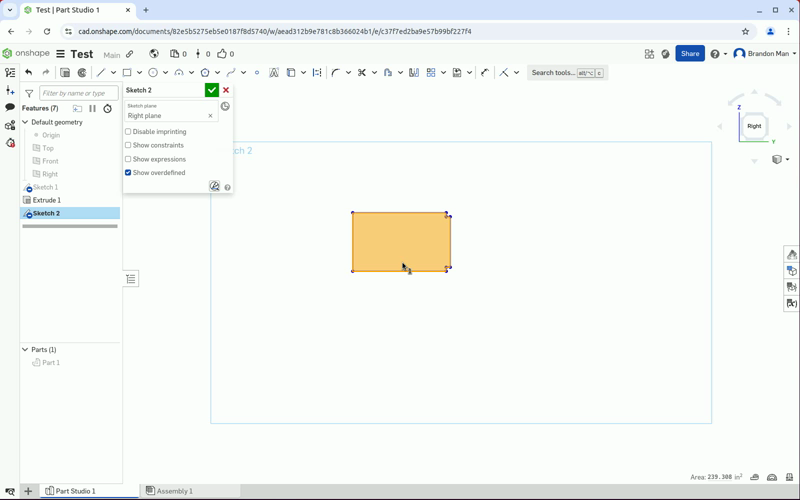
mouse_move(73, 352)
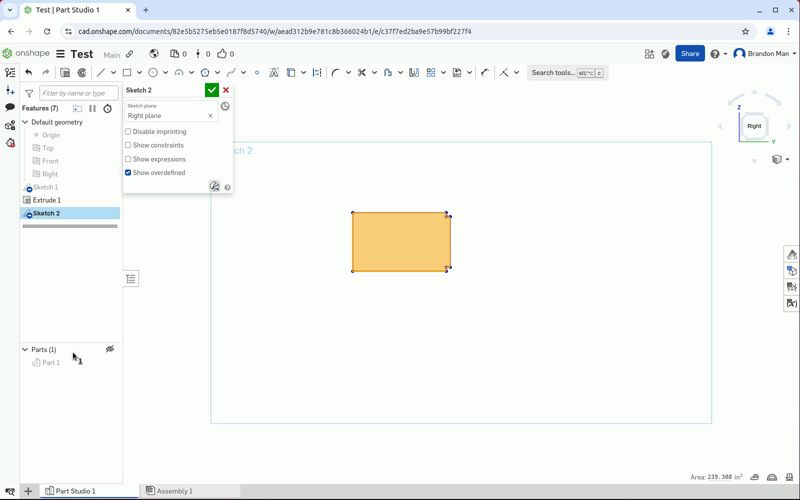
key(shift+y)
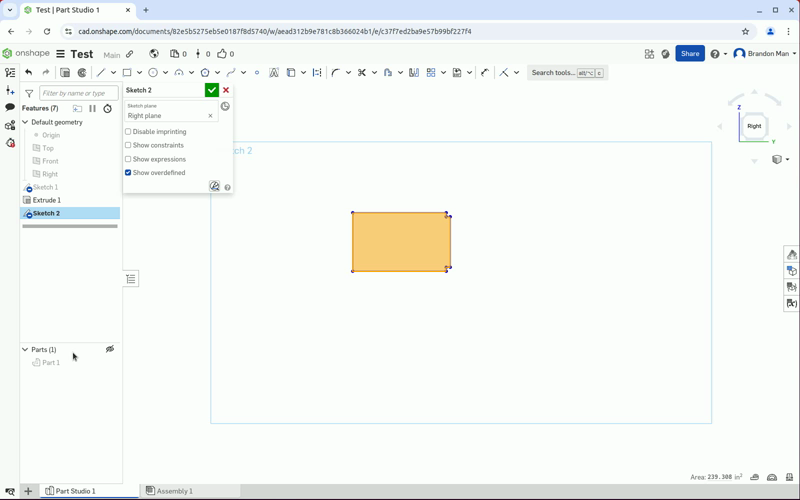
key(shift+e)
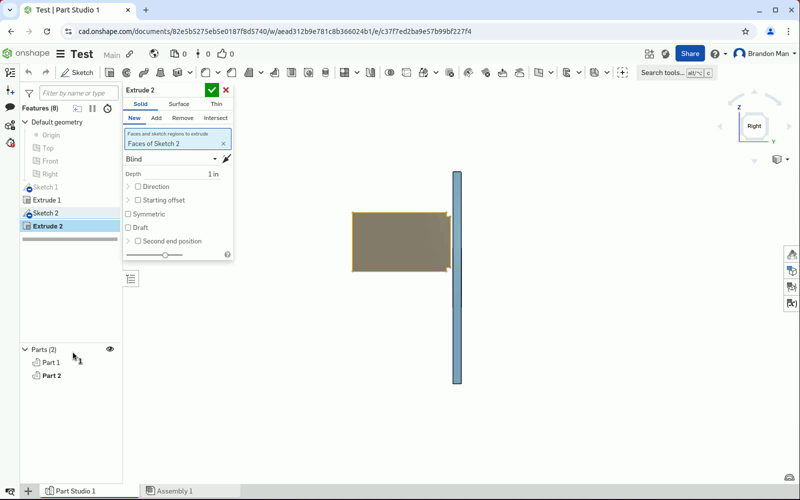
mouse_move(143, 106)
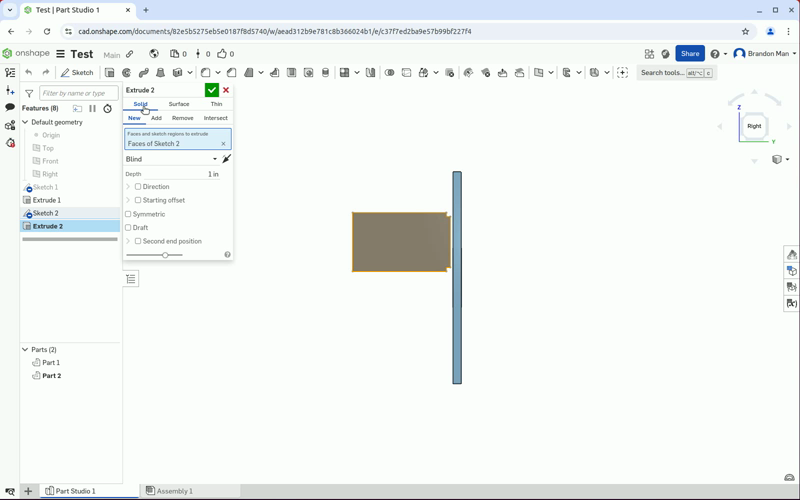
click(143, 106)
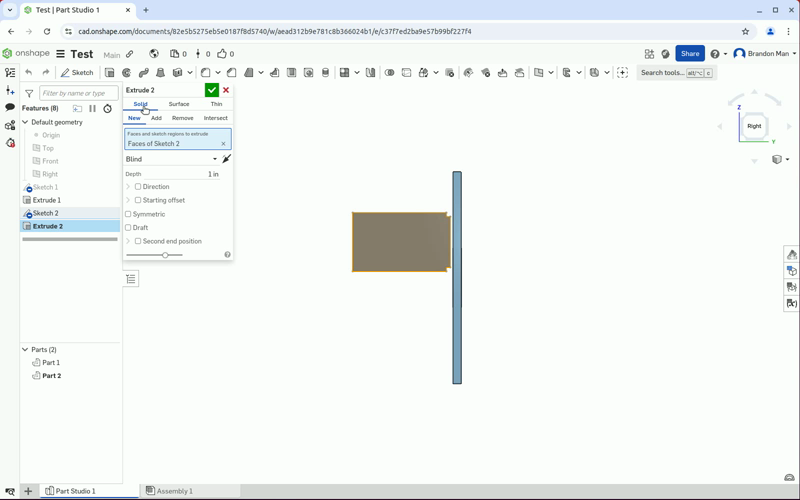
mouse_move(137, 120)
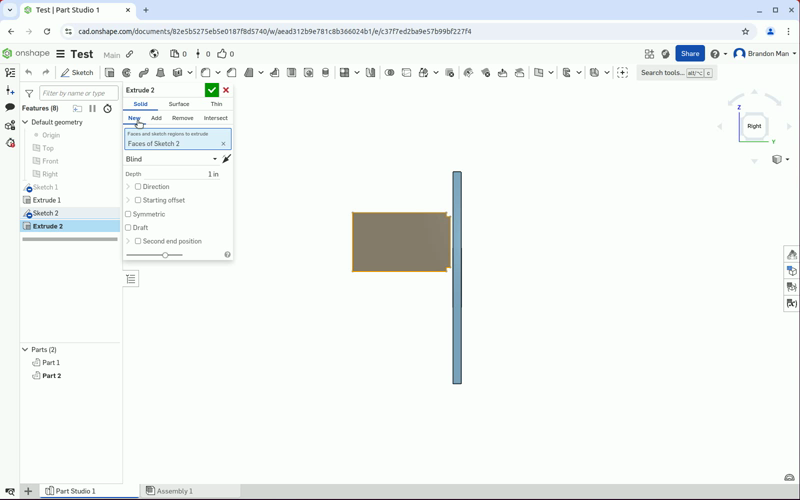
click(137, 120)
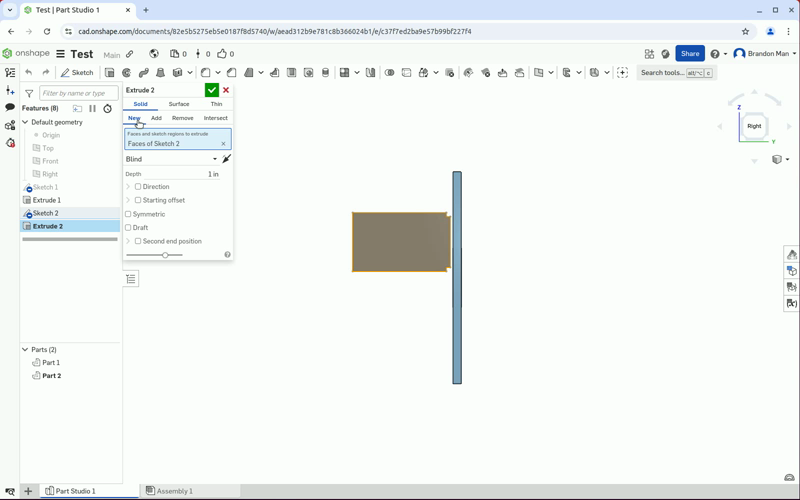
key(tab, 4)
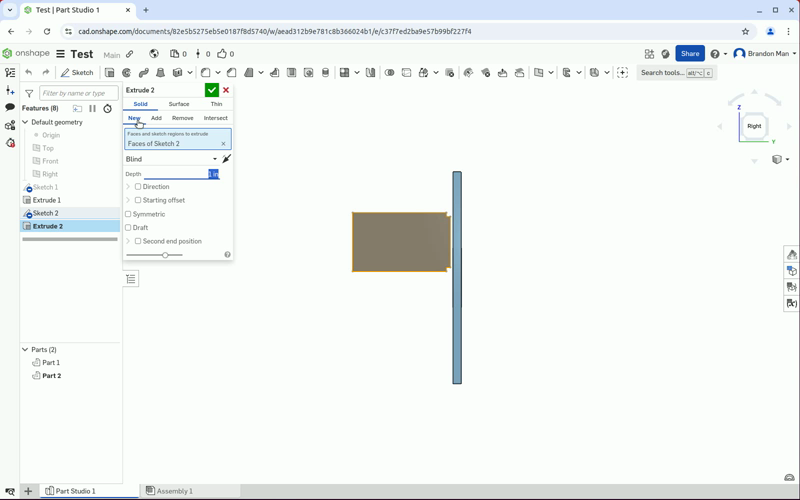
text(1.685)
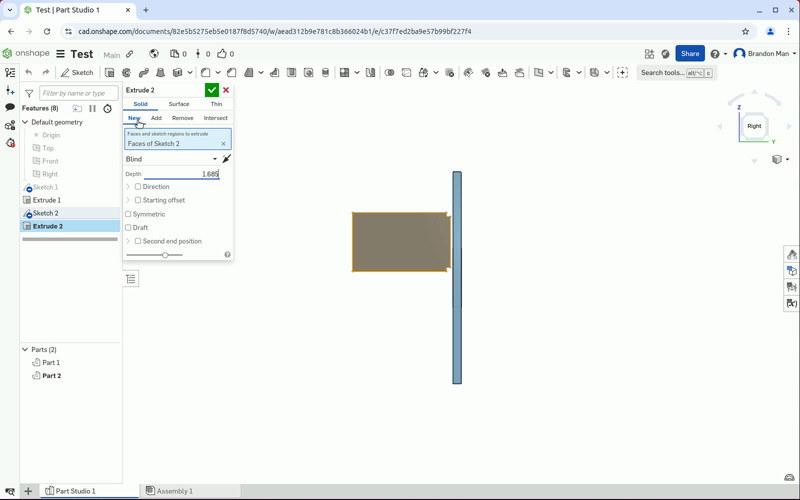
key(enter)
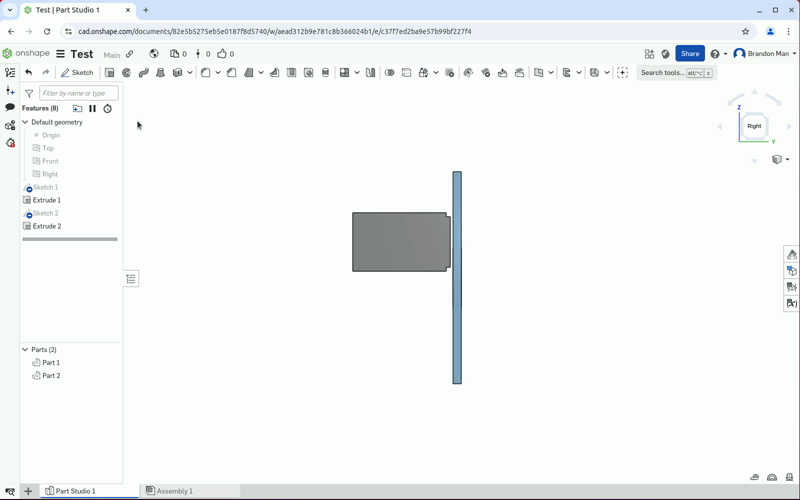
key(shift+h)
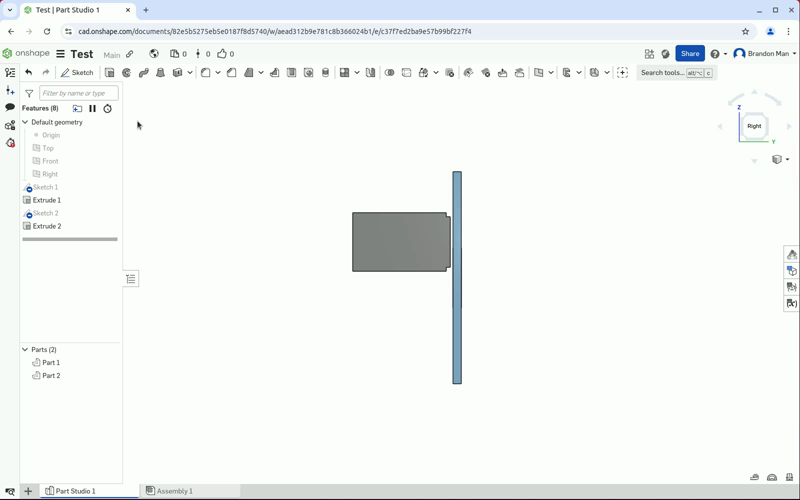
key(shift+h)
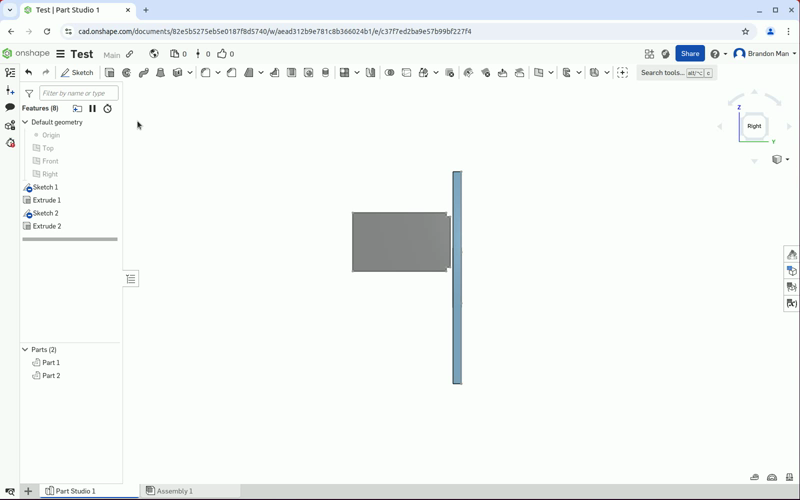
key(shift+7)
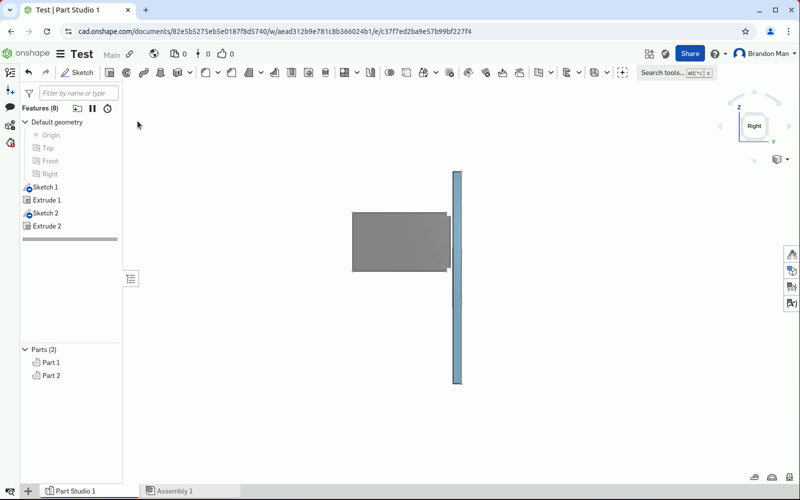
key(right, 2)
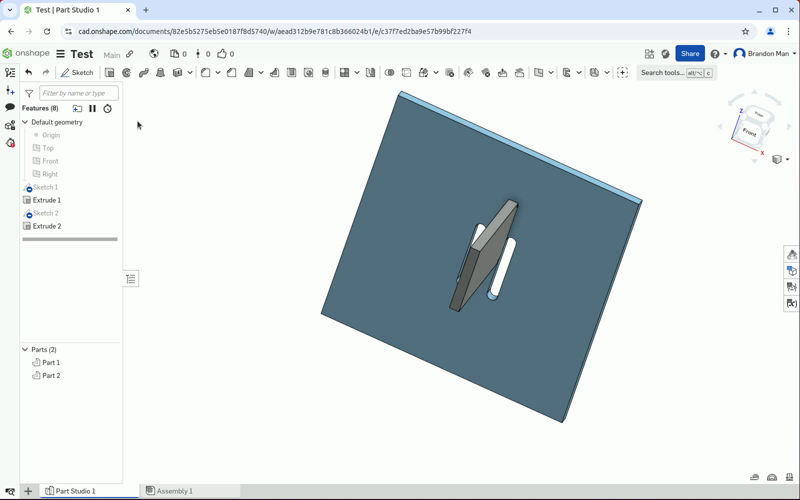
key(down, 2)
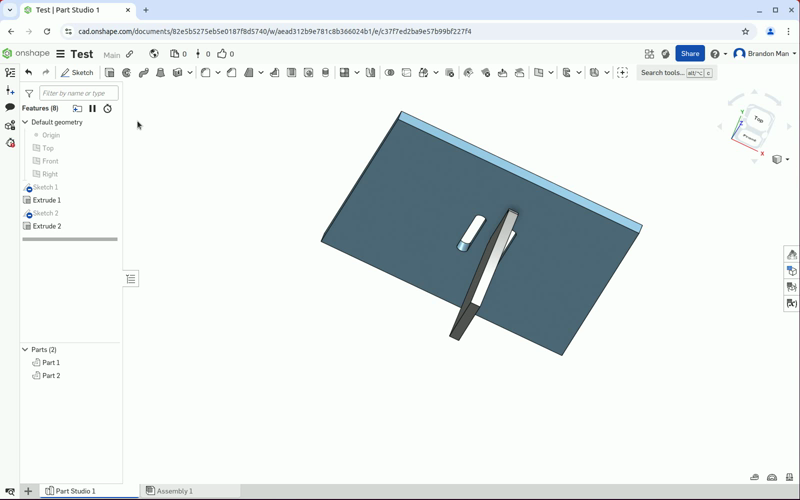
key(up, 2)
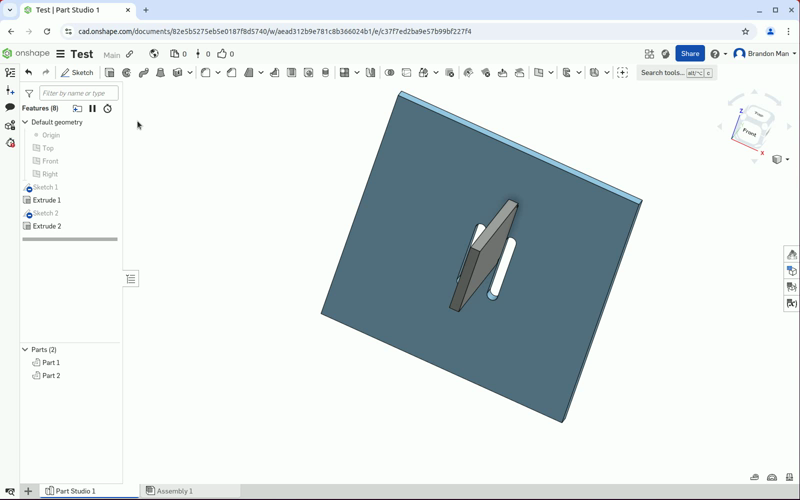
key(left, 2)
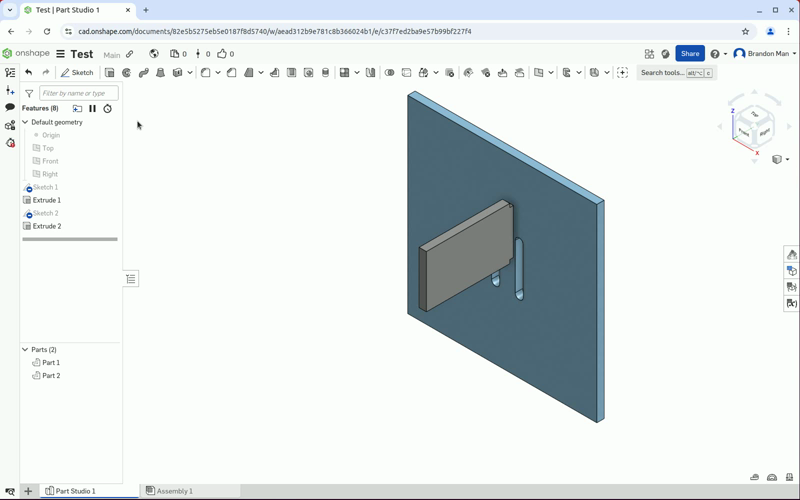
mouse_move(73, 189)
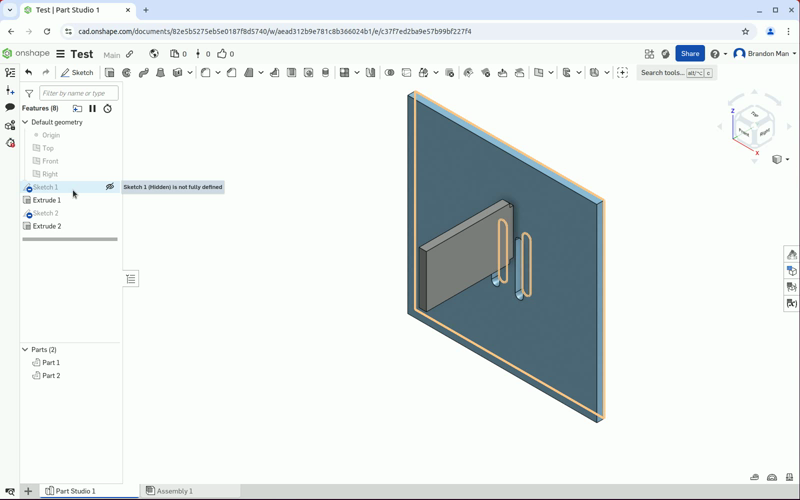
click(73, 189)